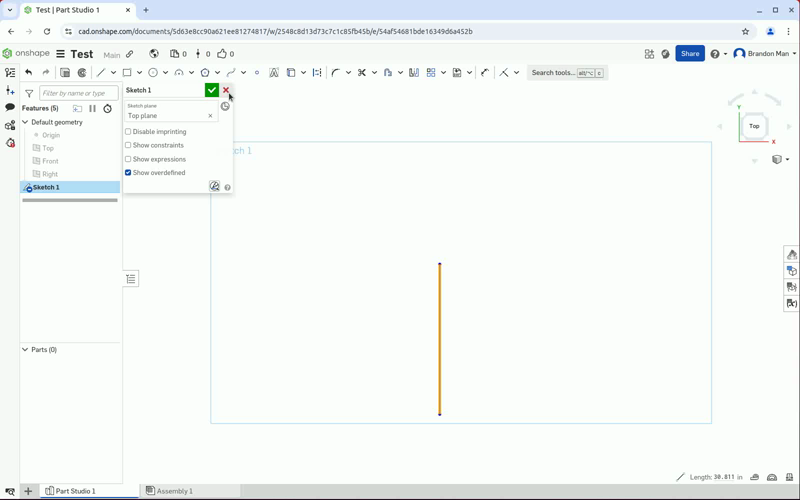
key(shift+h)
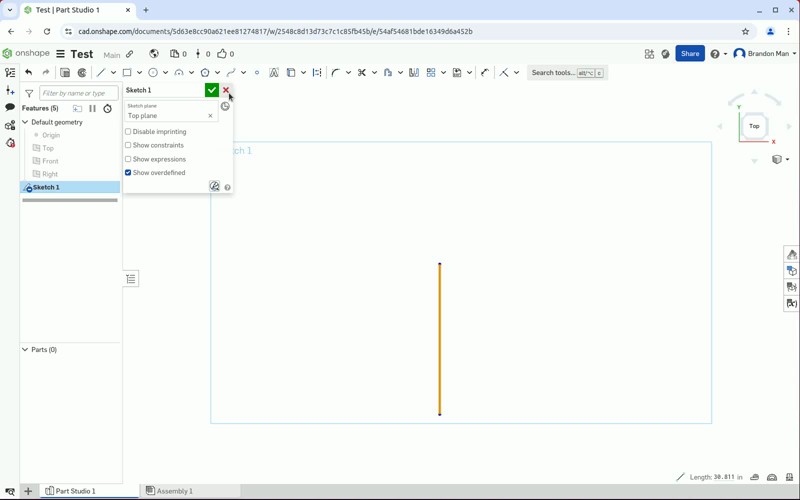
key(shift+s)
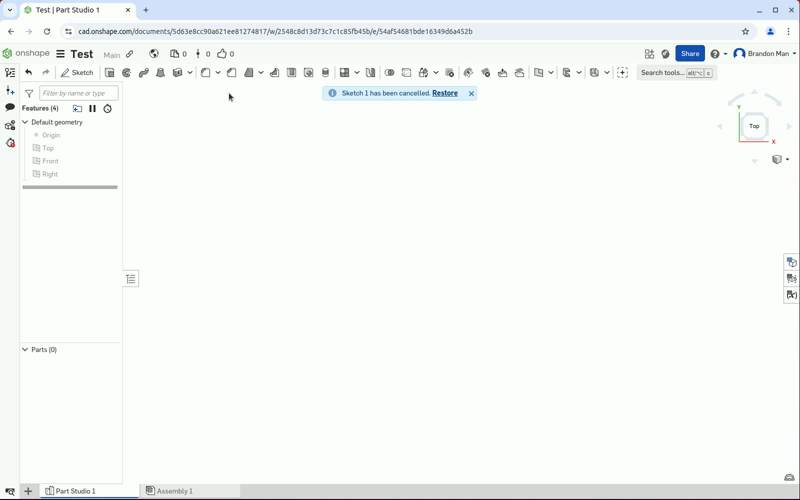
mouse_move(73, 150)
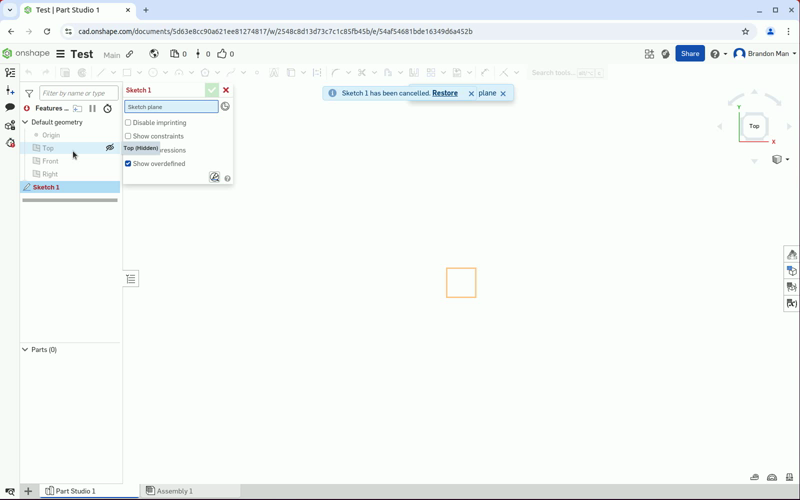
click(73, 150)
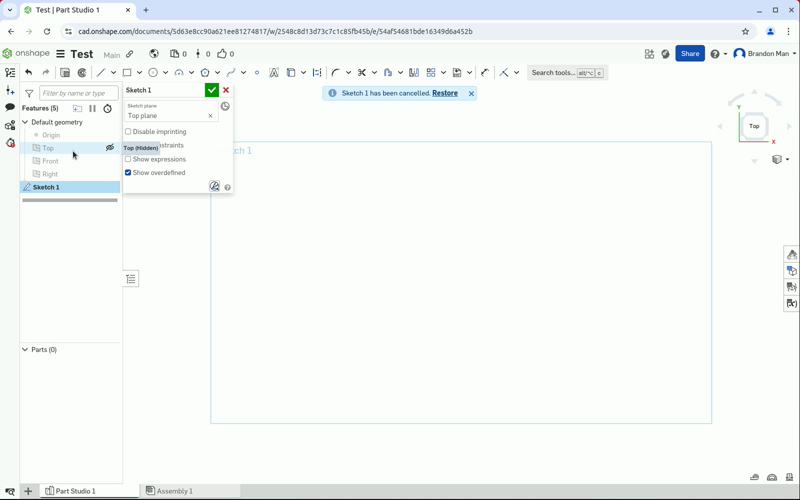
mouse_move(73, 352)
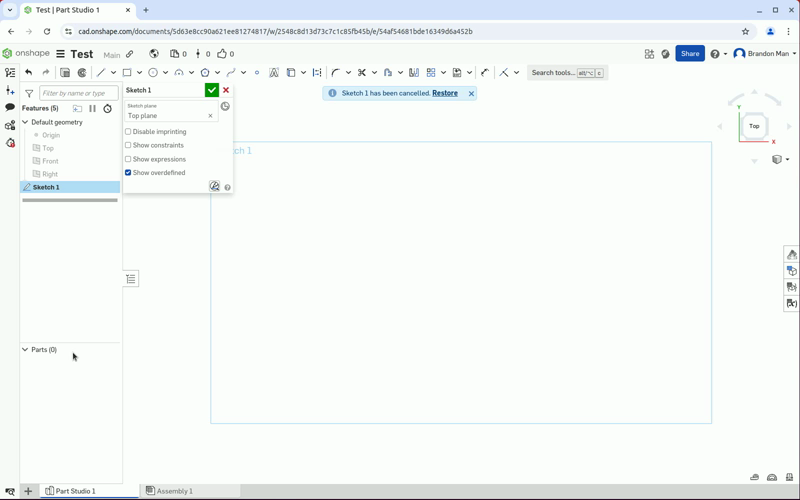
key(y)
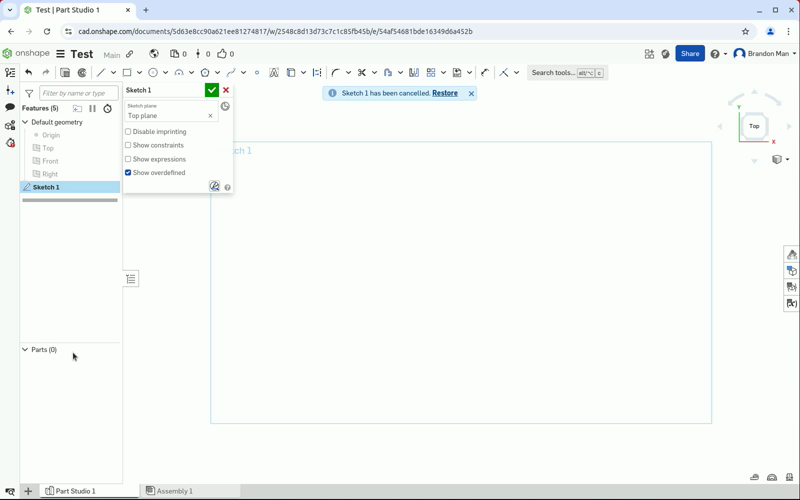
key(l)
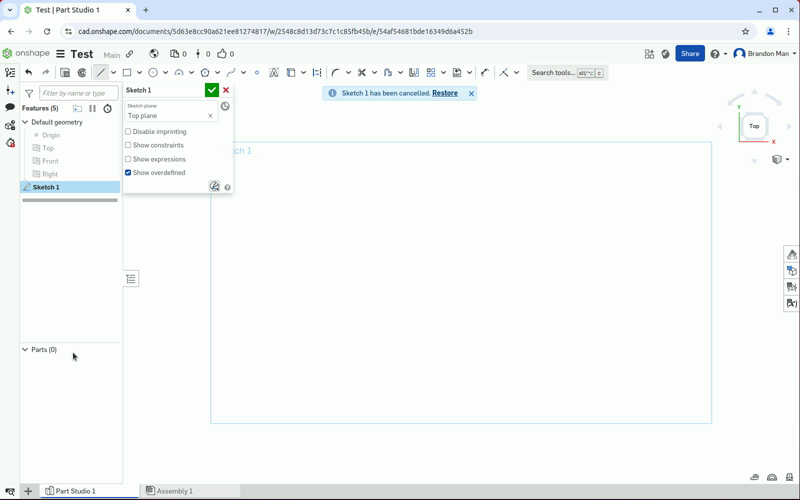
key_down(shift)
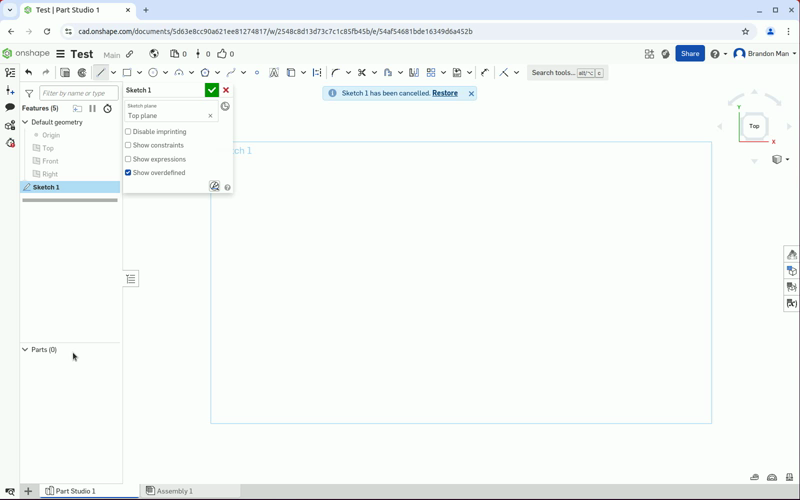
mouse_move(385, 395)
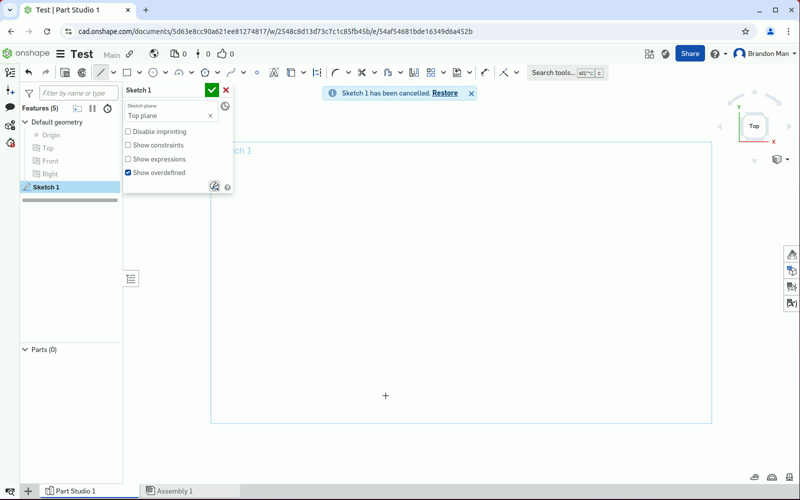
click(385, 395)
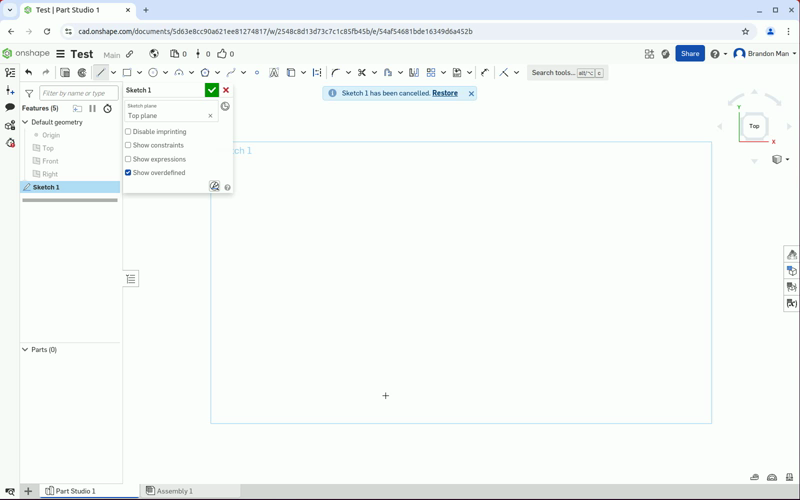
key_up(shift)
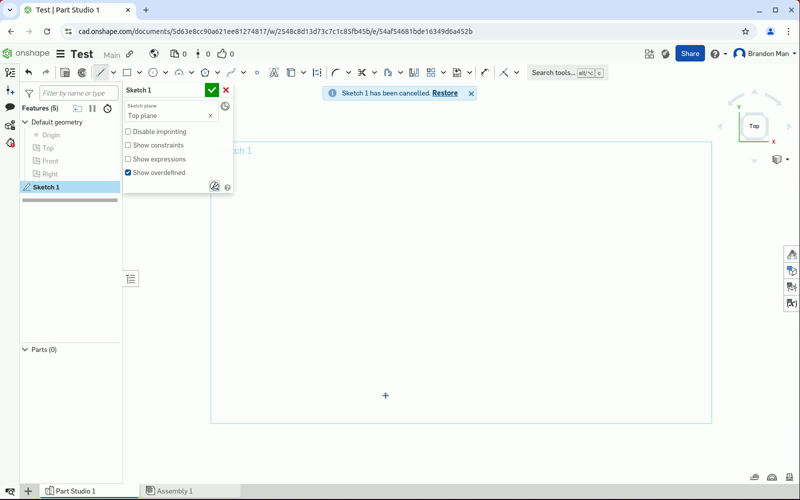
key_down(shift)
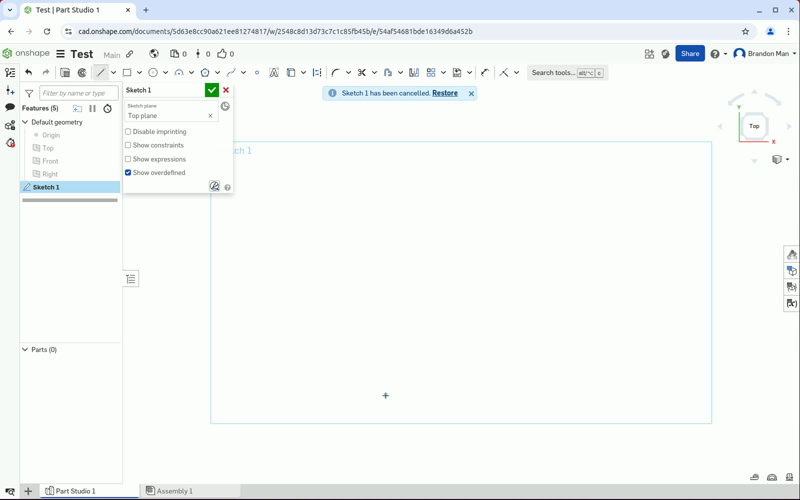
mouse_move(534, 395)
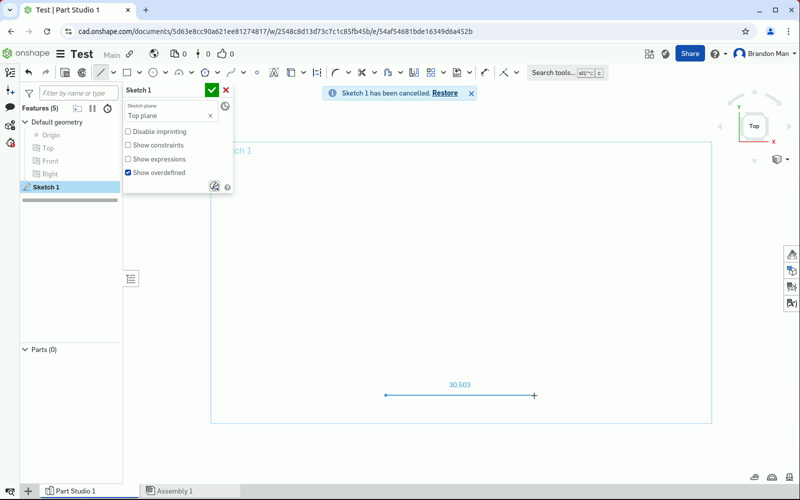
click(534, 395)
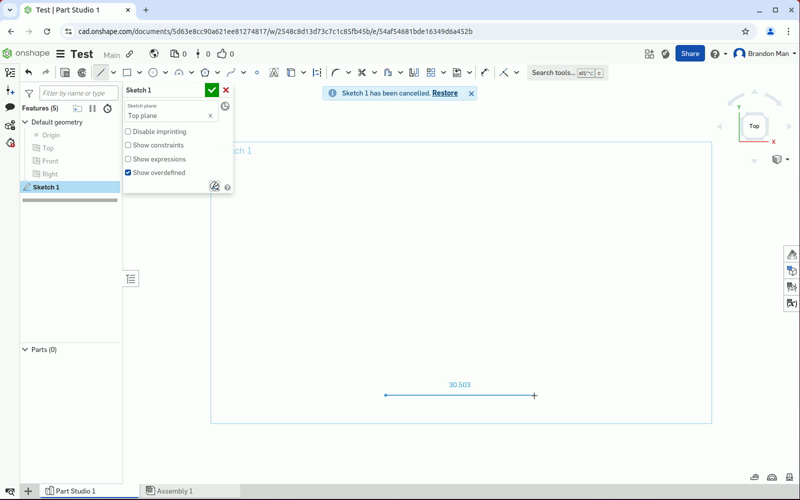
key_up(shift)
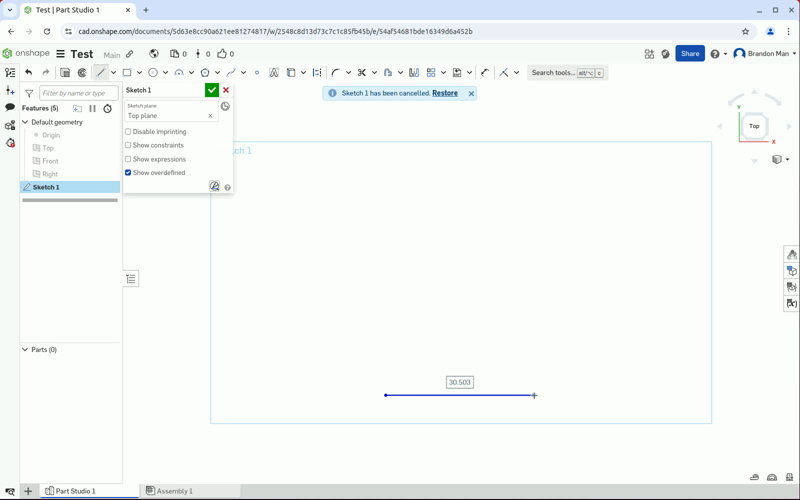
key_down(shift)
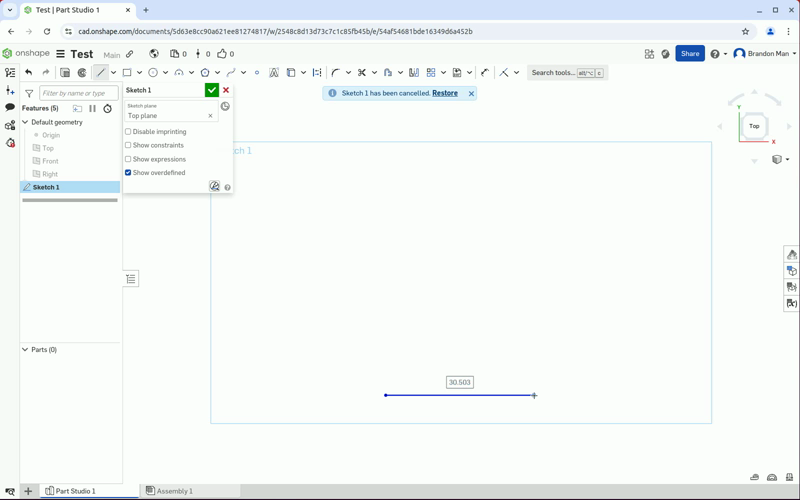
mouse_move(534, 171)
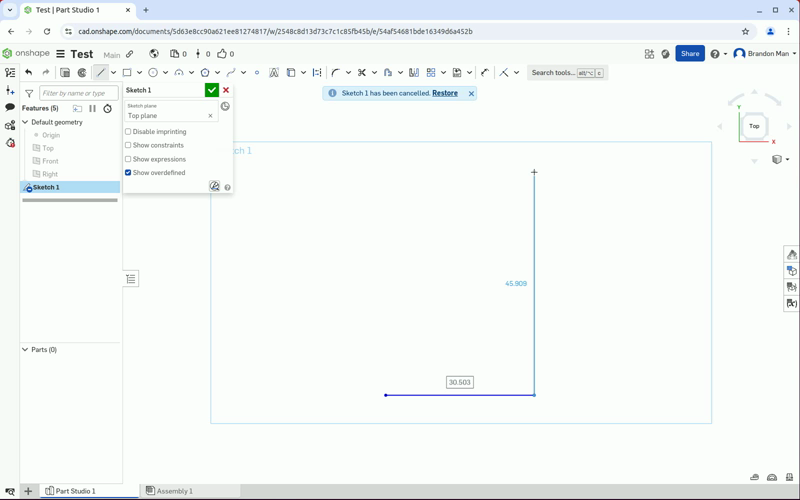
click(534, 171)
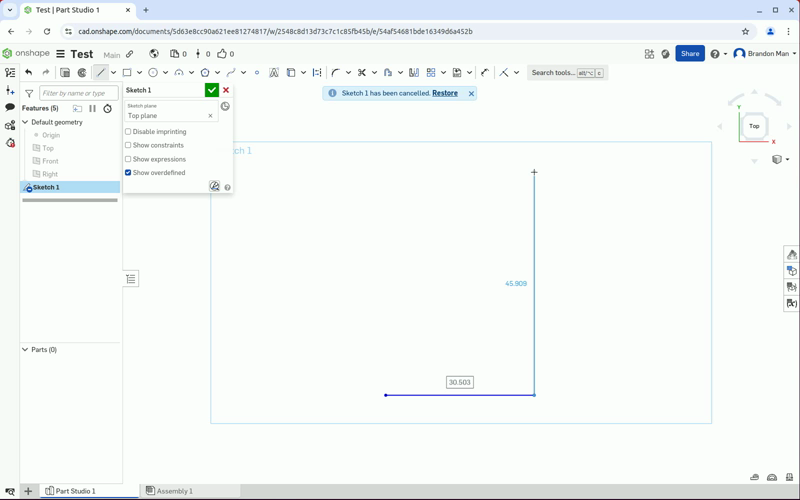
key_up(shift)
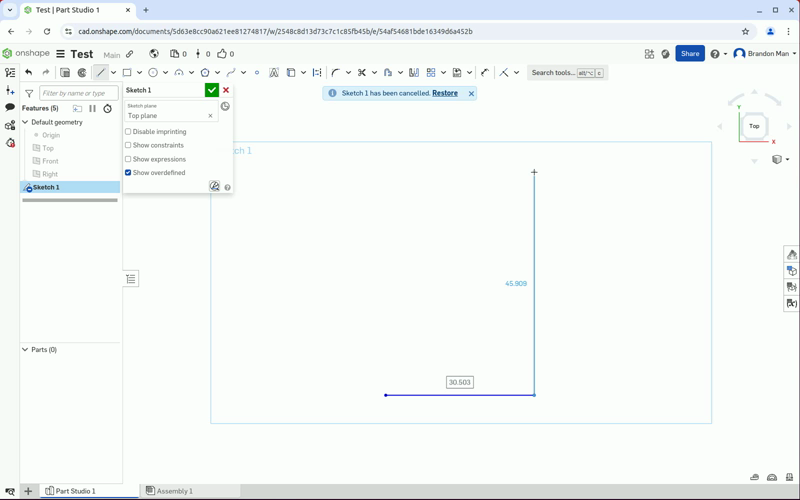
key_down(shift)
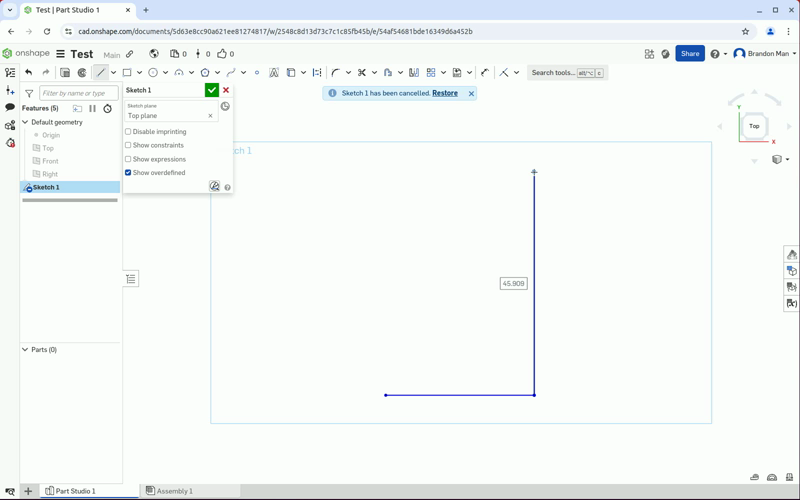
mouse_move(385, 171)
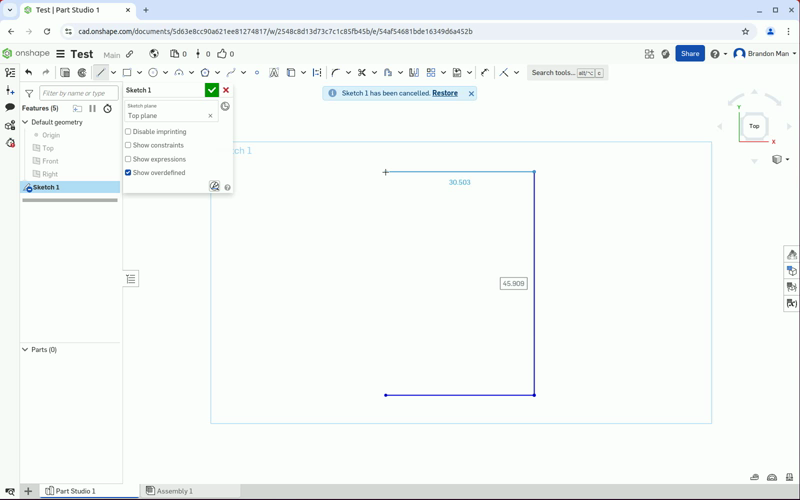
click(385, 171)
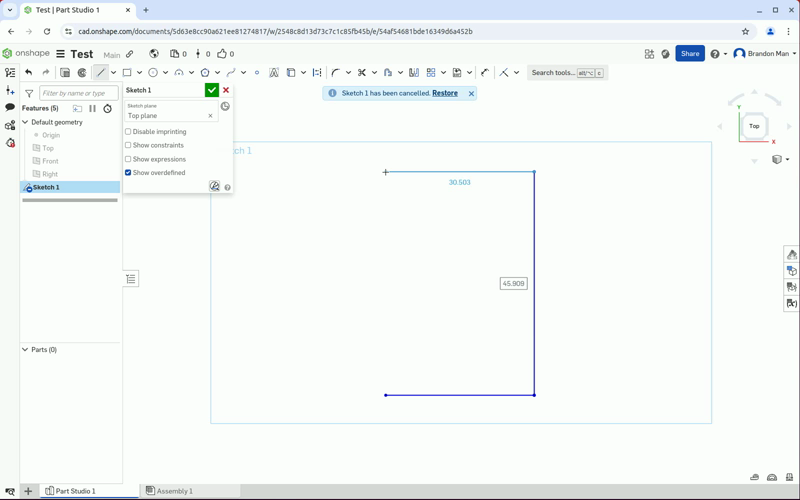
key_up(shift)
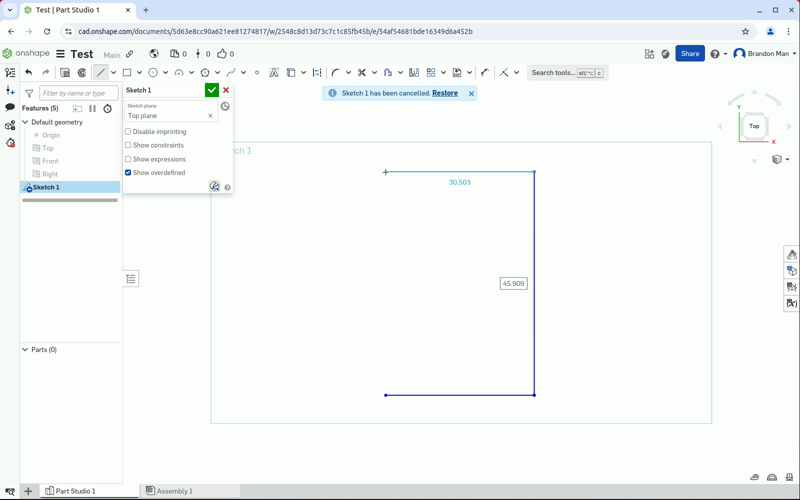
key_down(shift)
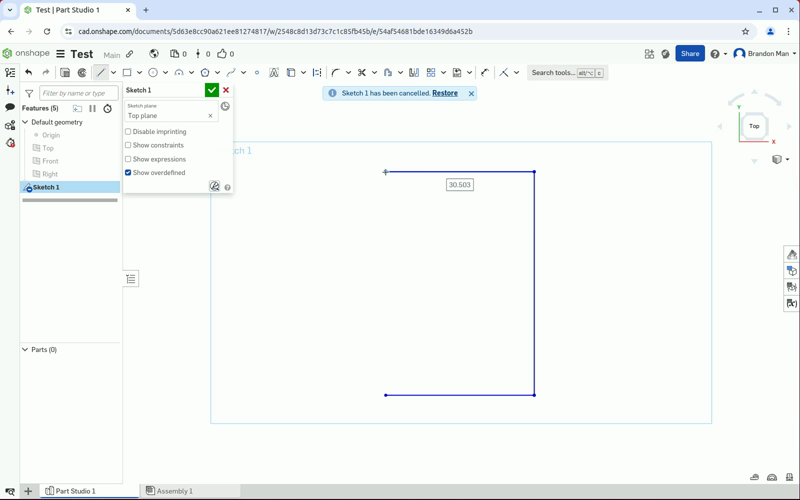
mouse_move(385, 395)
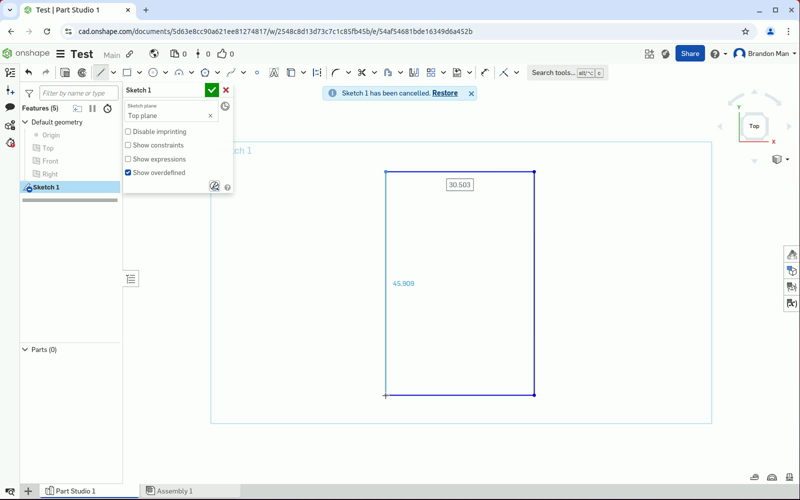
key_up(shift)
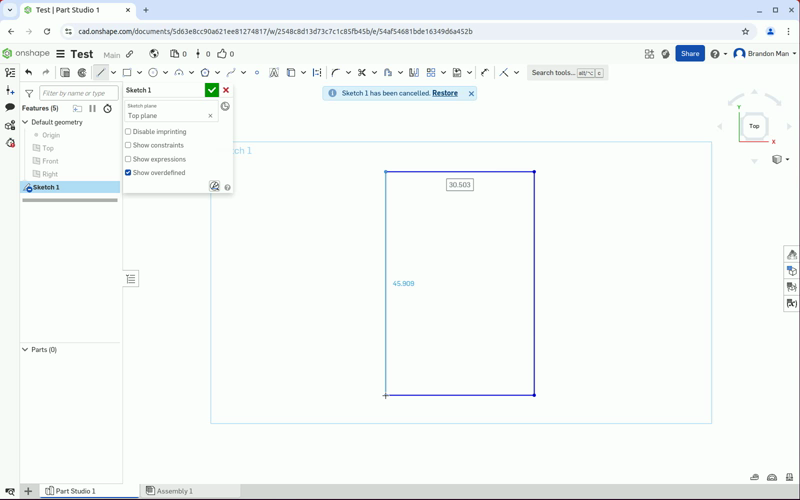
click(385, 395)
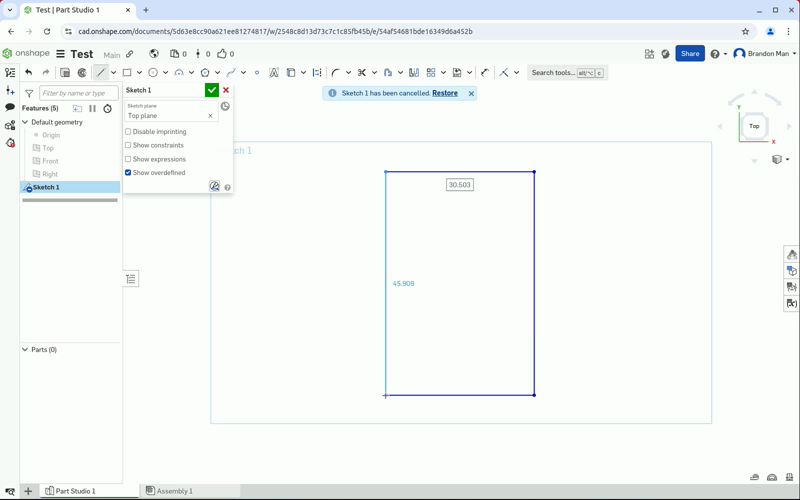
key(esc)
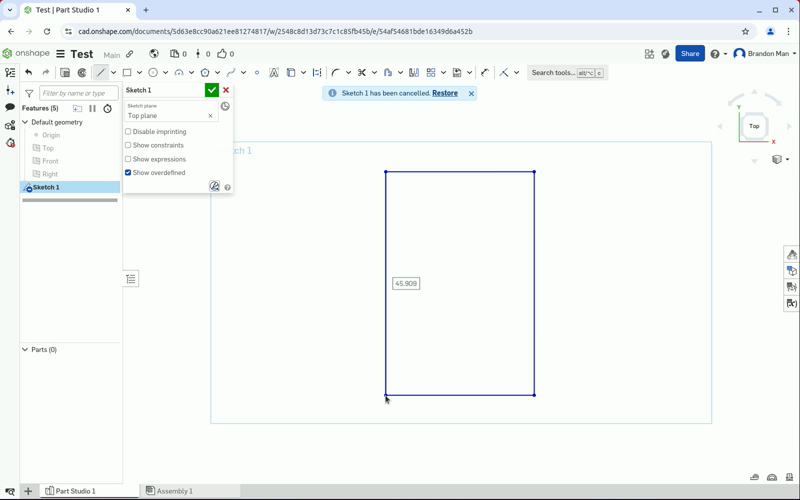
mouse_move(419, 228)
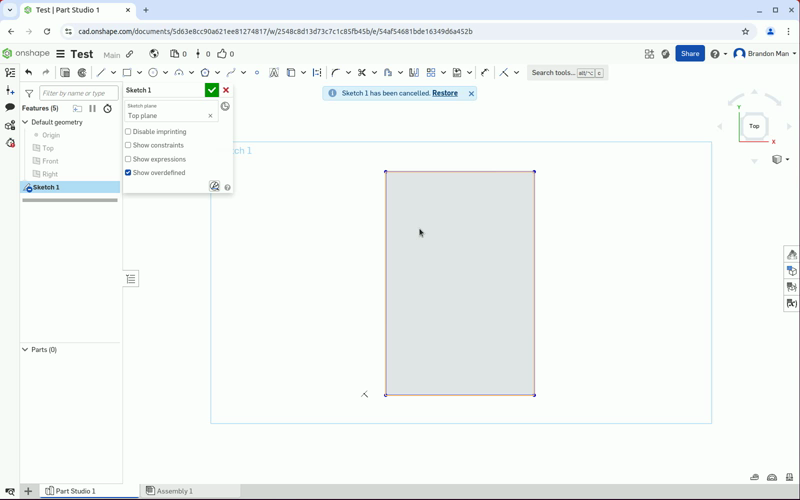
click(419, 228)
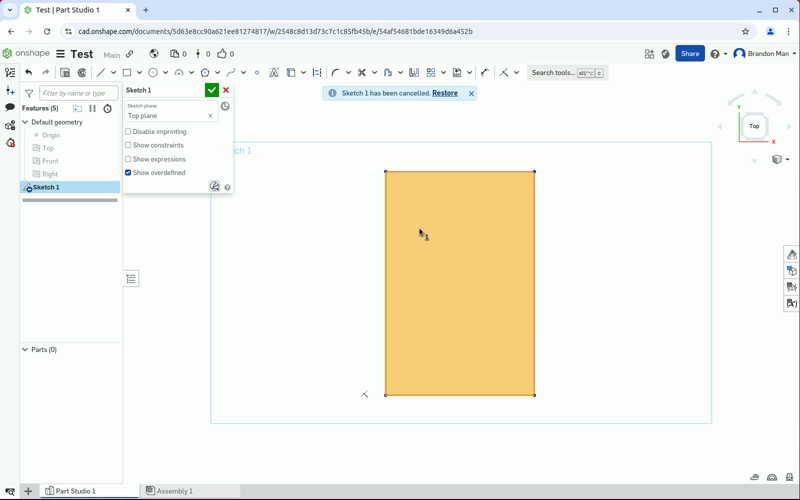
mouse_move(73, 352)
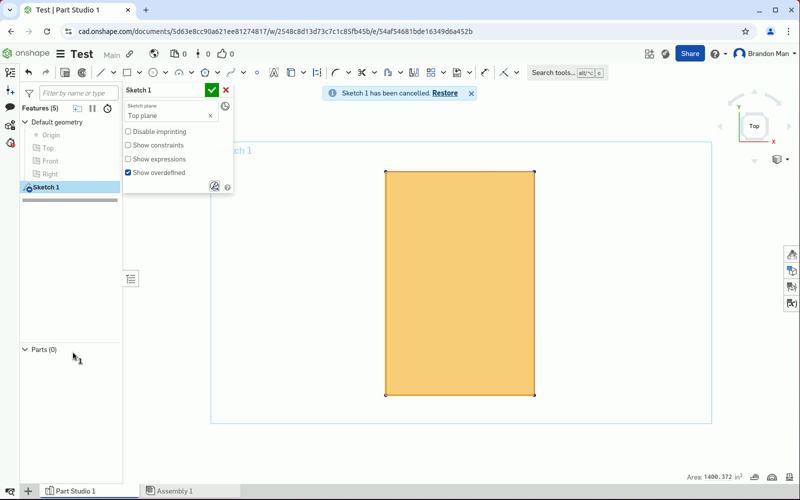
key(shift+y)
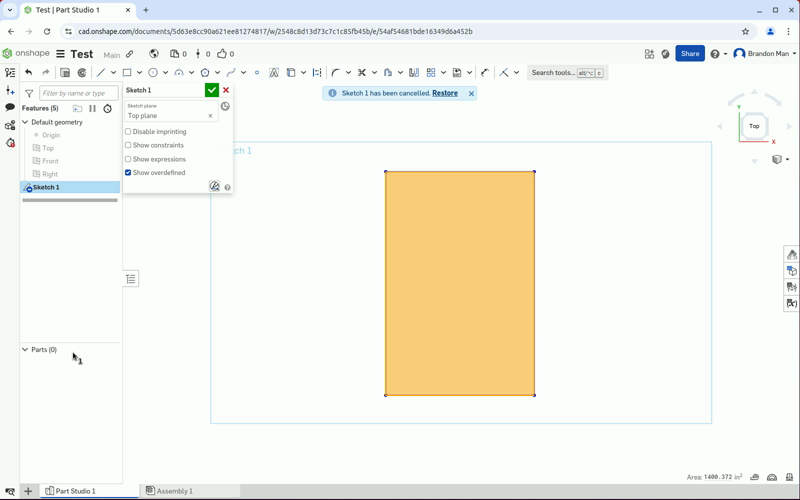
key(shift+e)
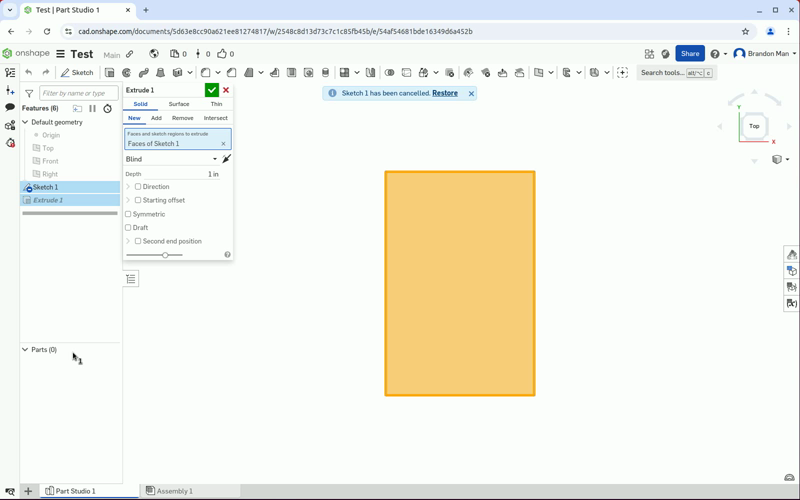
mouse_move(143, 106)
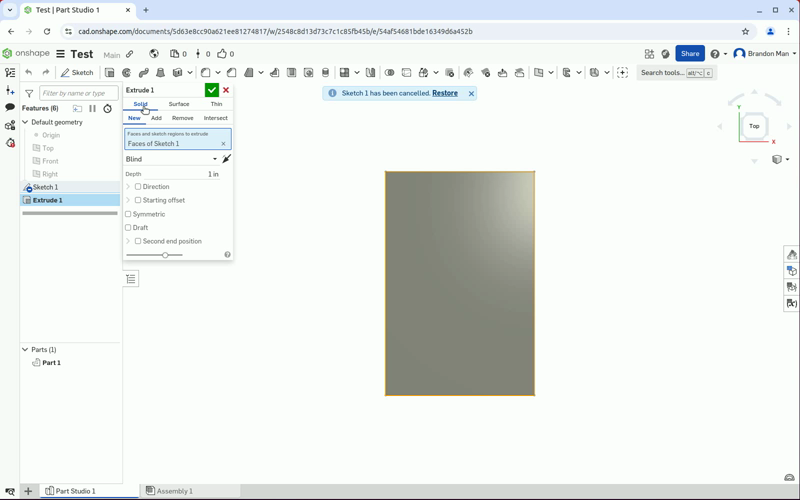
click(143, 106)
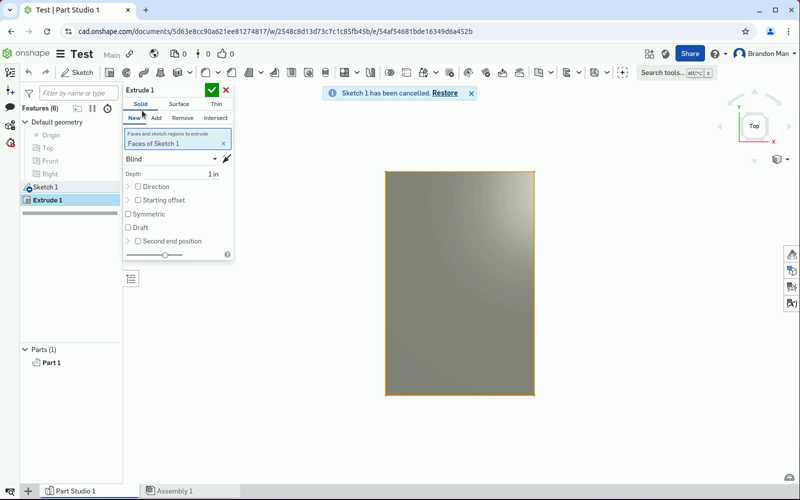
mouse_move(137, 120)
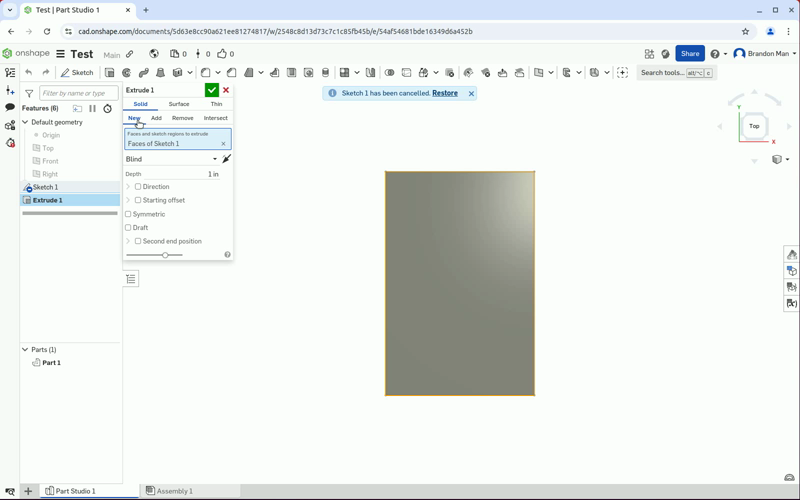
click(137, 120)
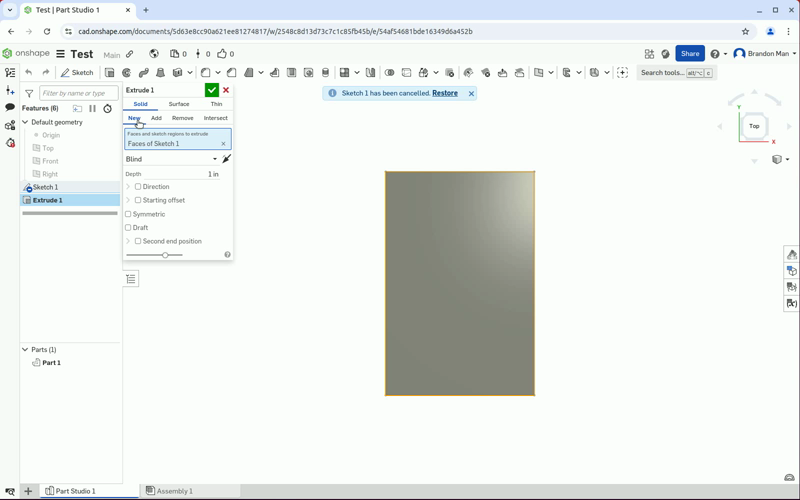
key(tab, 4)
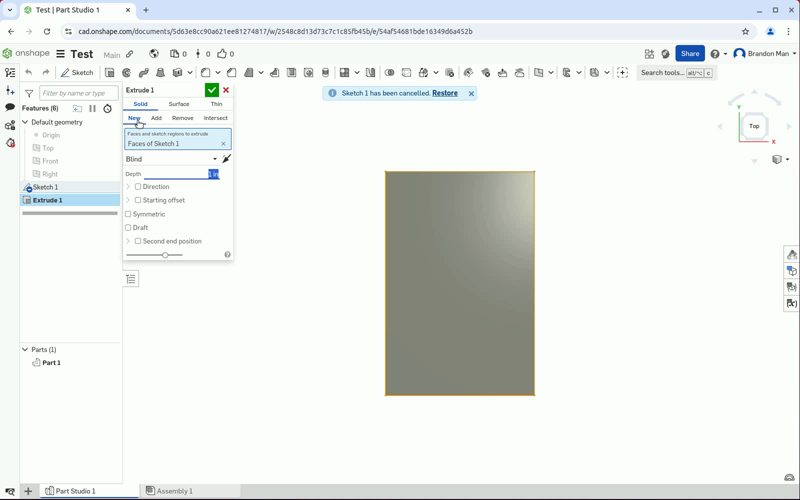
text(0.963)
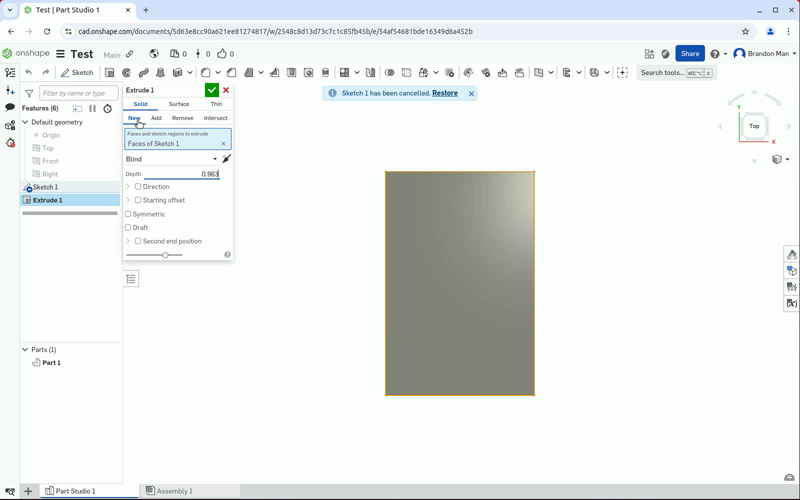
key(enter)
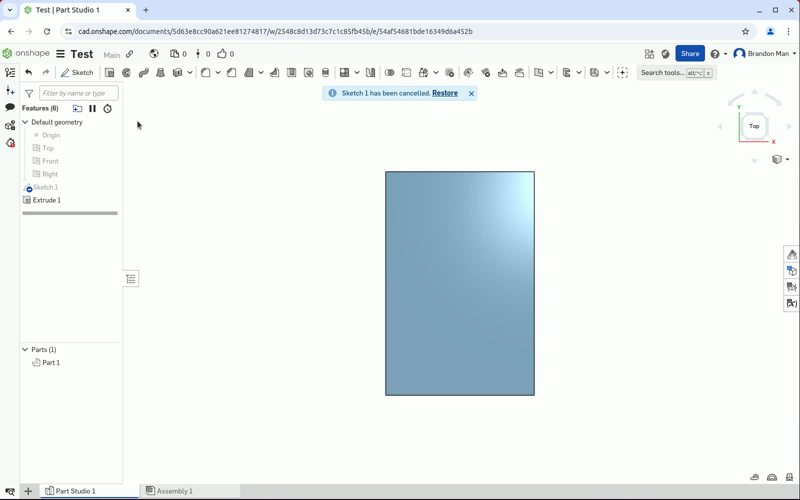
key(shift+h)
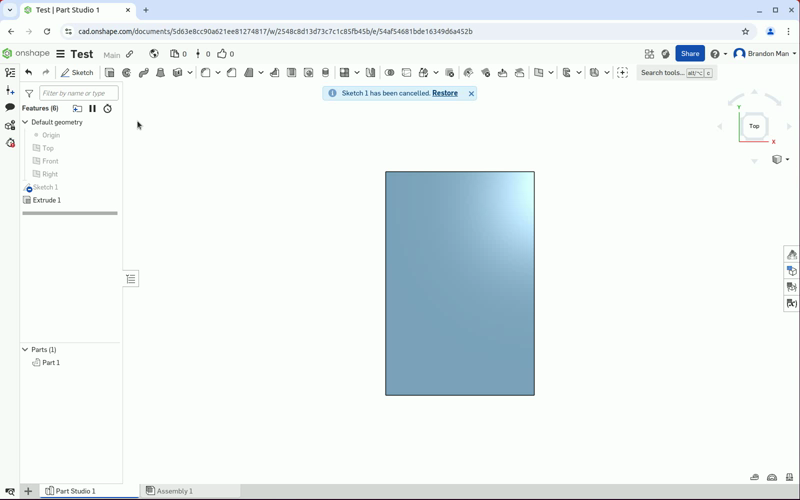
key(shift+h)
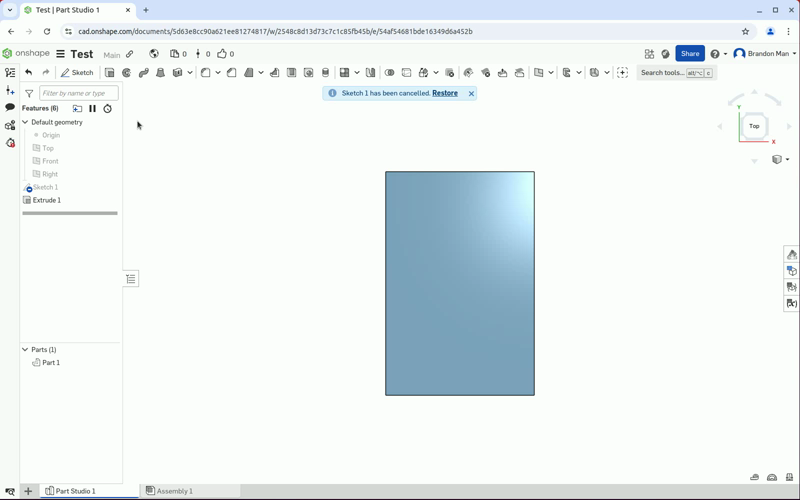
mouse_move(73, 189)
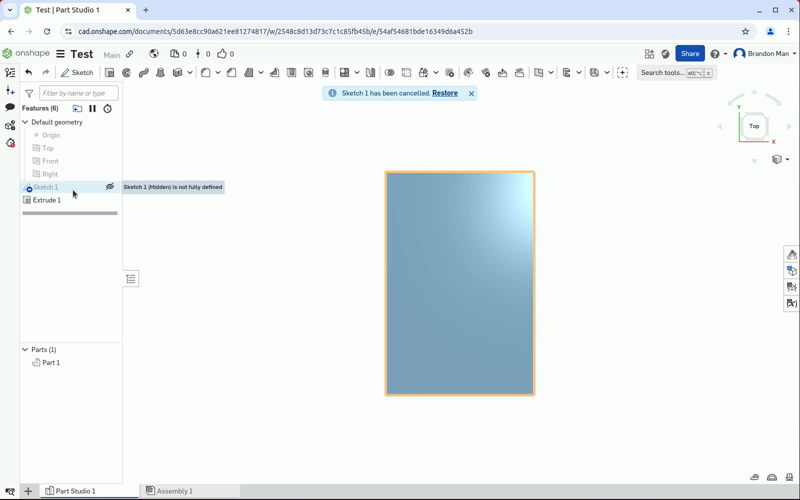
click(73, 189)
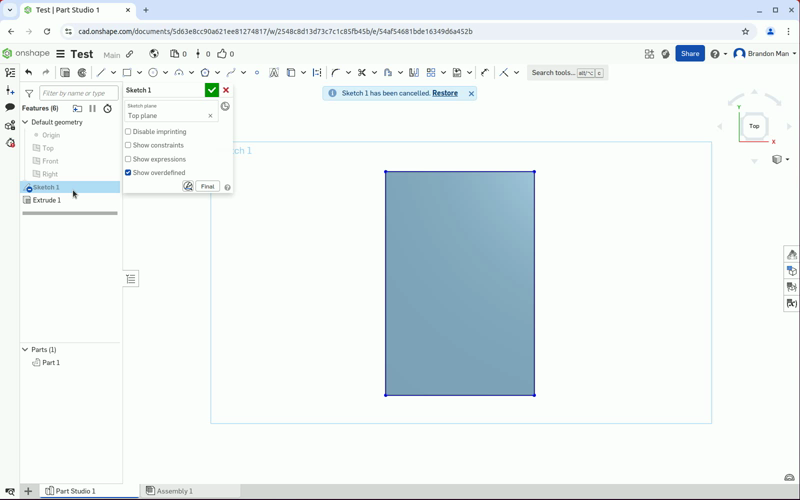
mouse_move(229, 92)
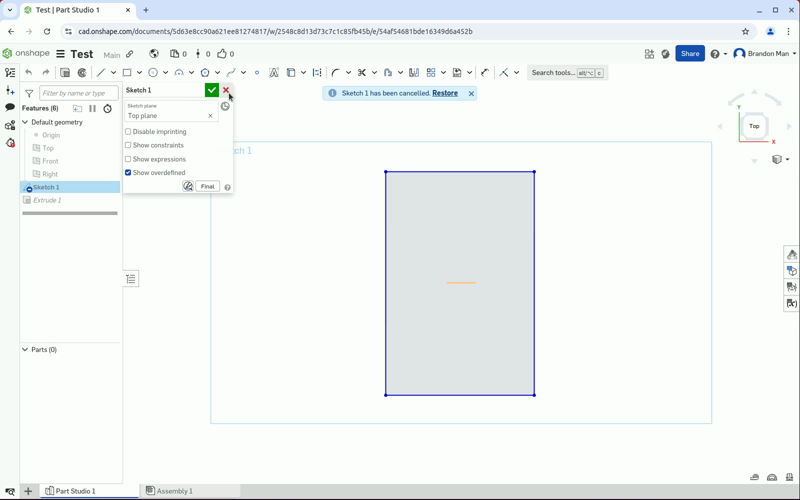
click(229, 92)
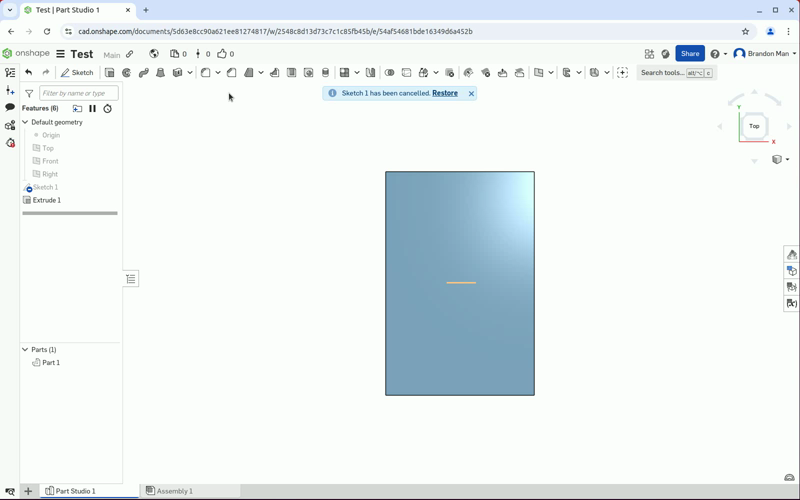
mouse_move(541, 75)
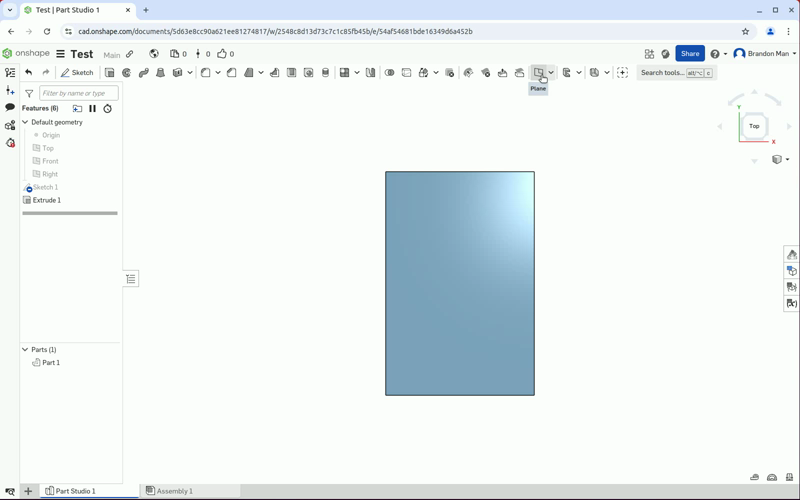
click(541, 75)
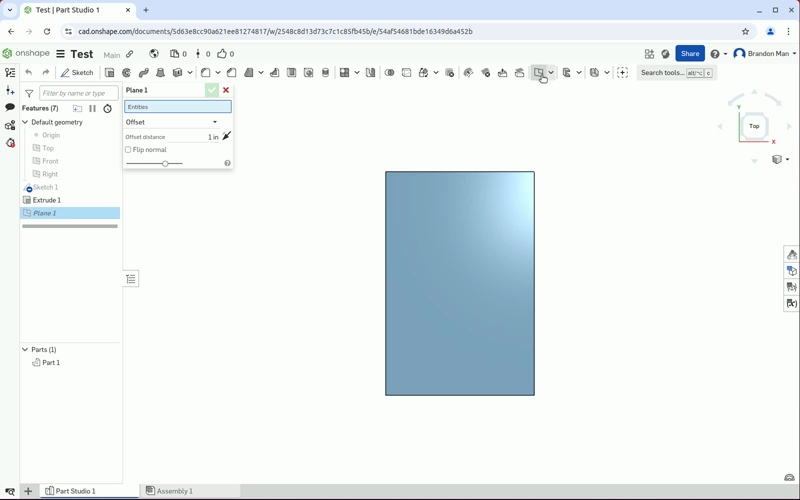
mouse_move(73, 150)
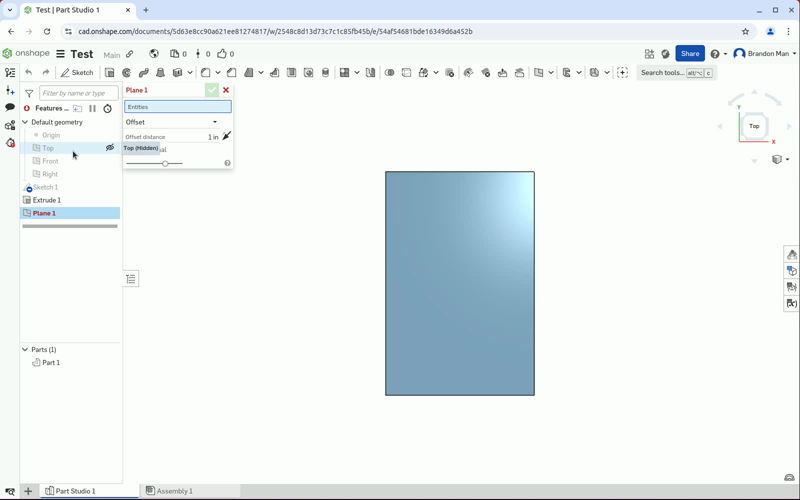
click(73, 150)
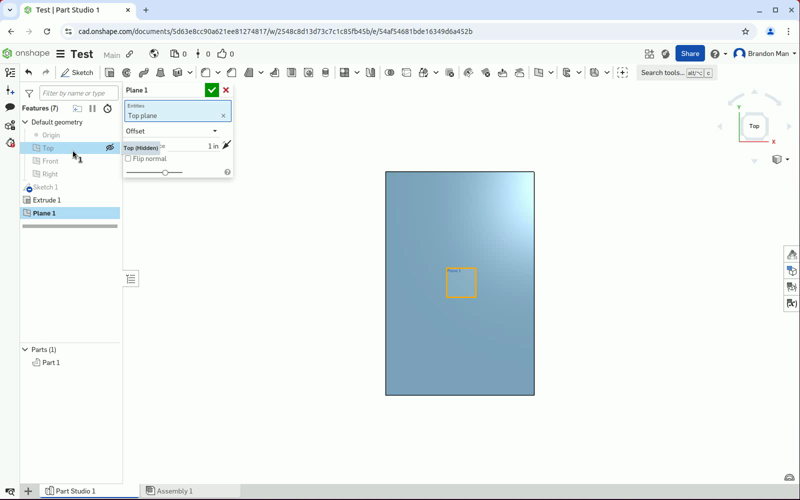
key(tab, 2)
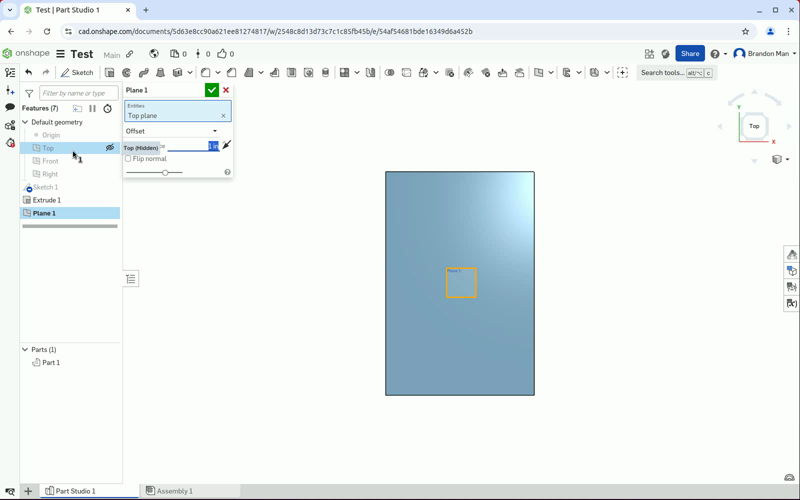
text(0.955)
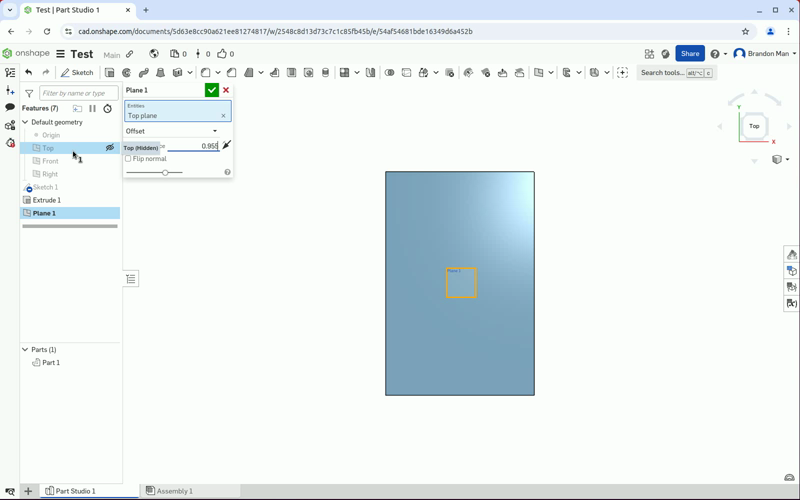
key(enter, 2)
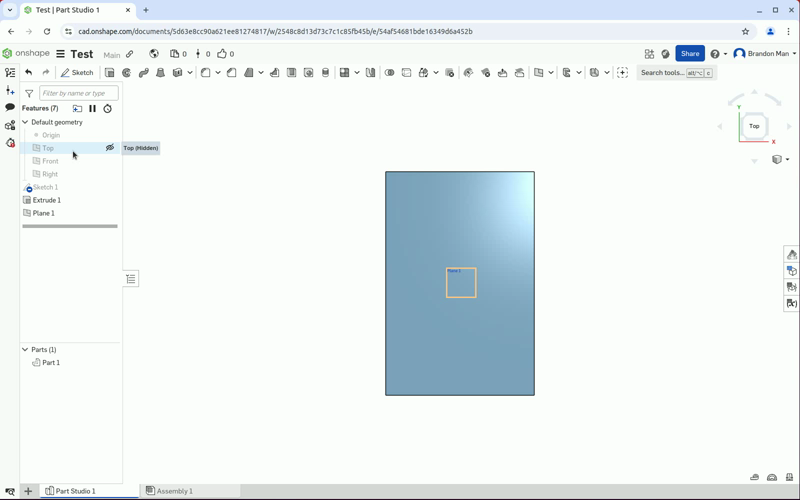
key(shift+s)
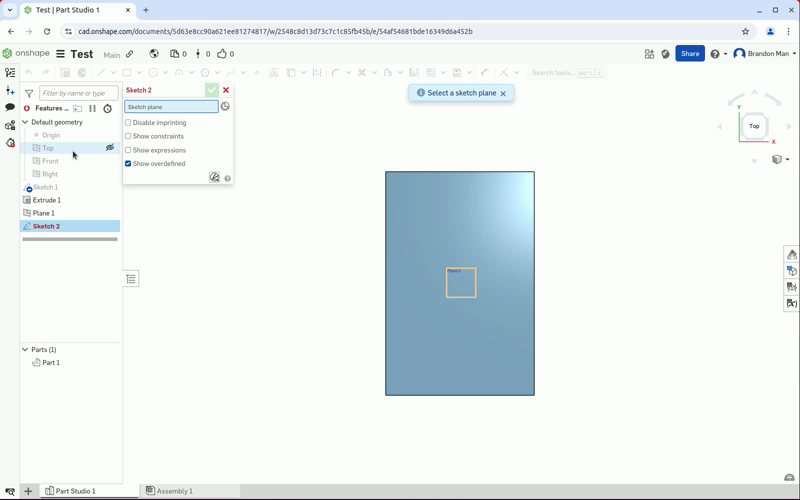
mouse_move(73, 215)
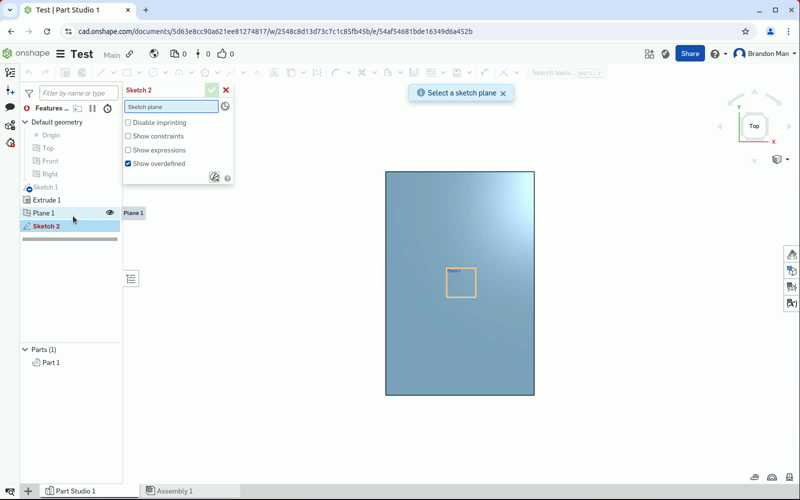
click(73, 215)
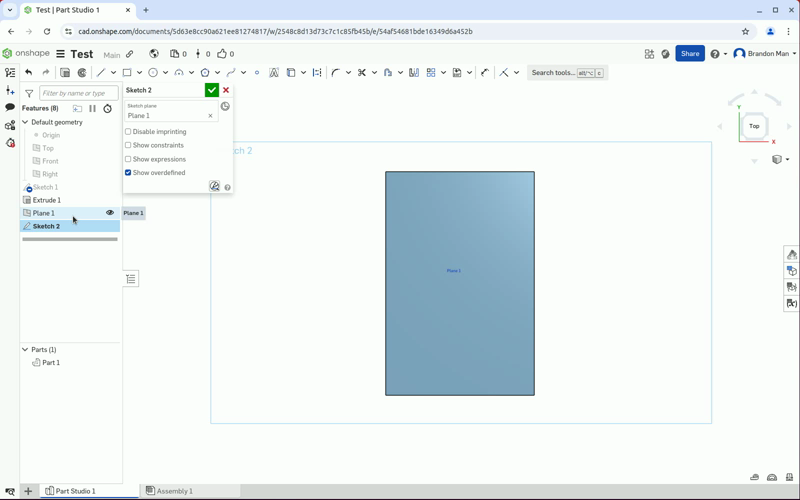
mouse_move(73, 352)
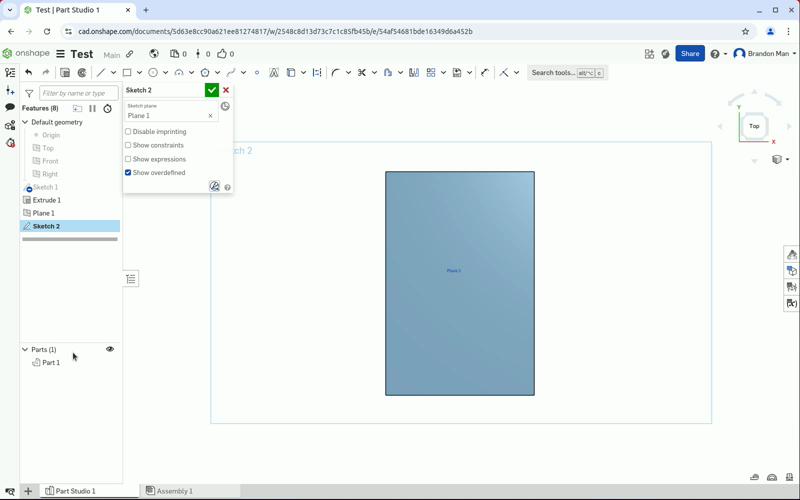
key(y)
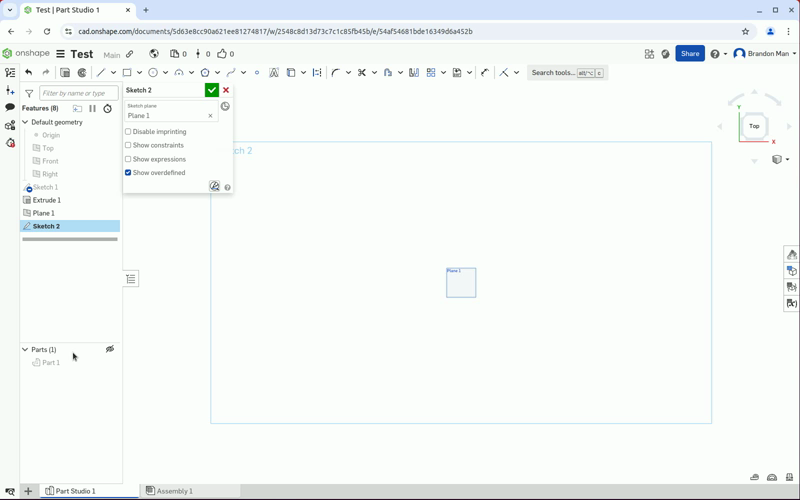
key(l)
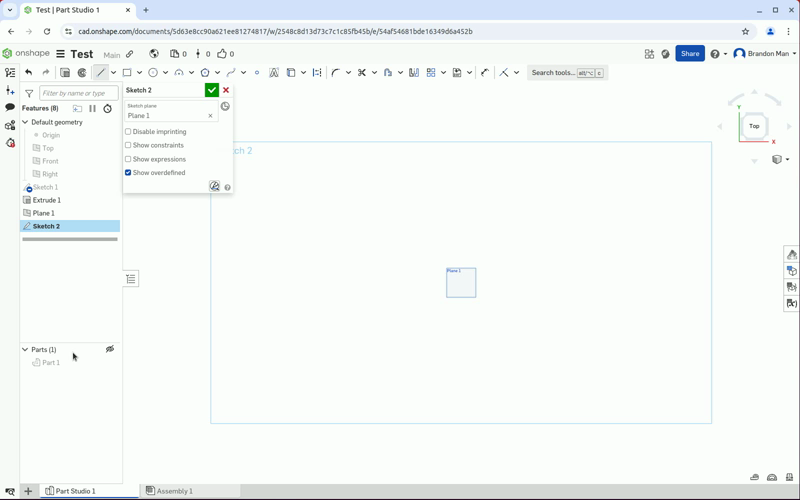
key_down(shift)
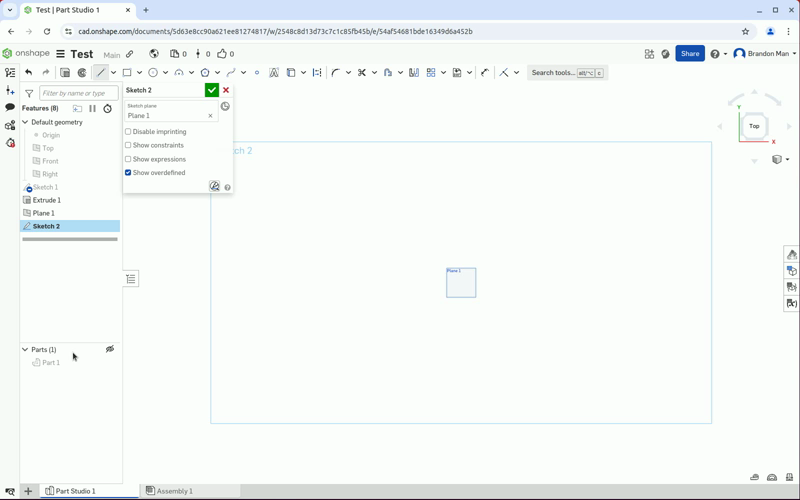
mouse_move(477, 295)
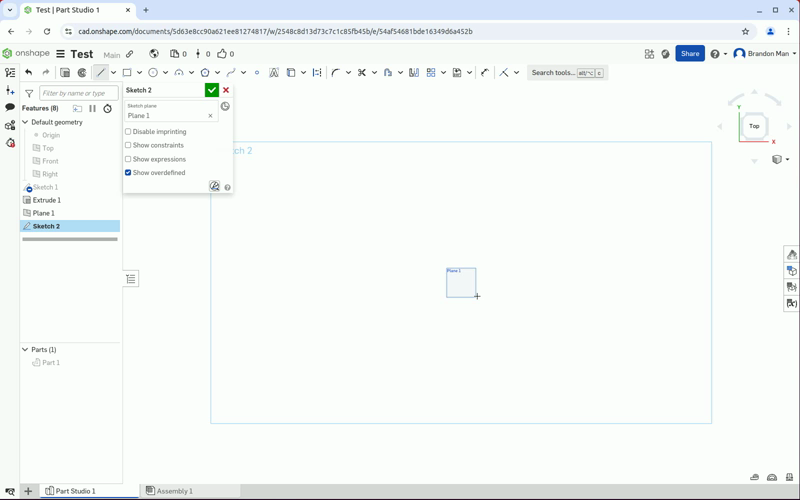
click(477, 295)
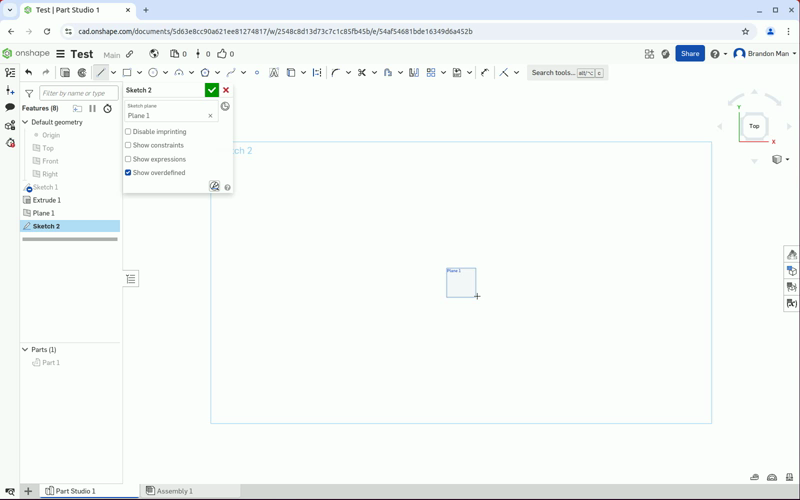
key_up(shift)
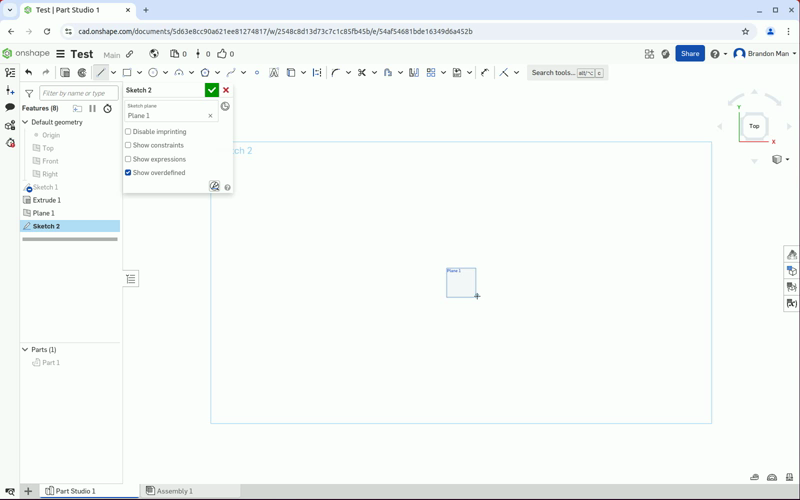
key_down(shift)
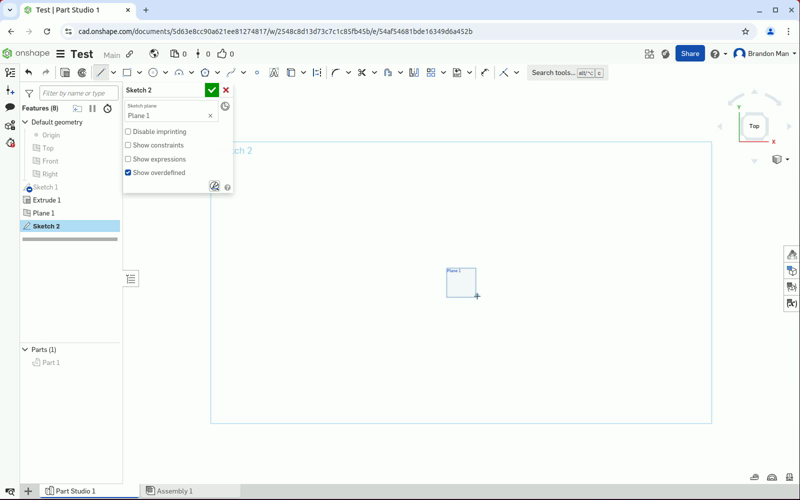
mouse_move(507, 295)
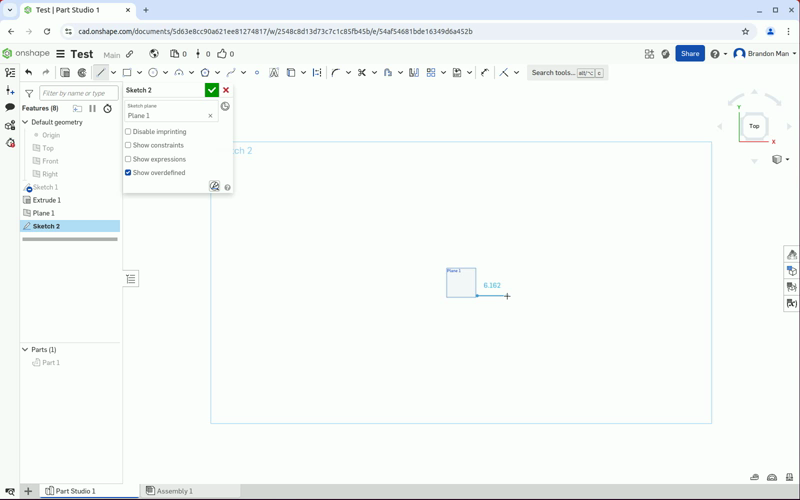
mouse_move(478, 295)
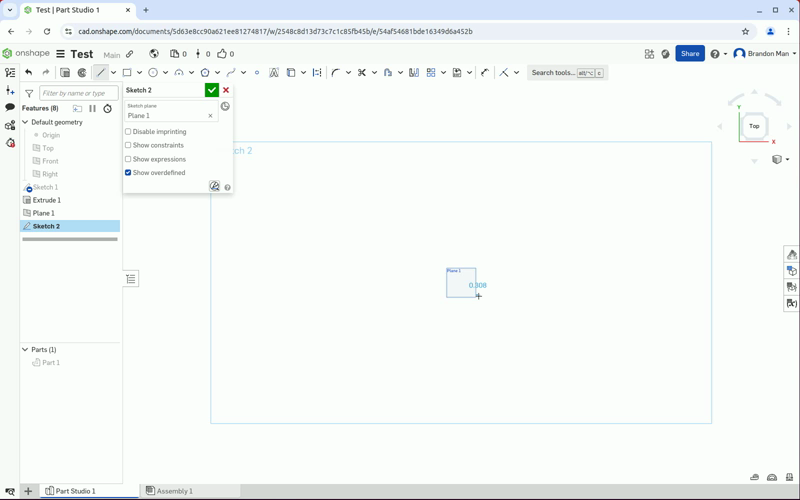
scroll(6)
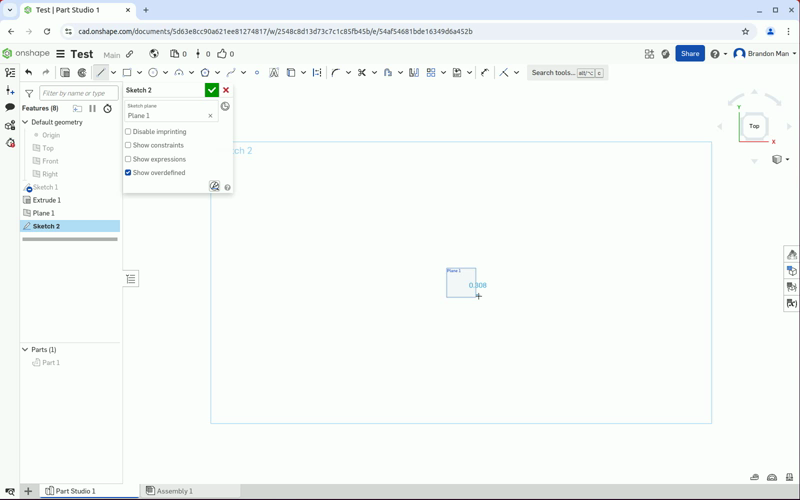
scroll(6)
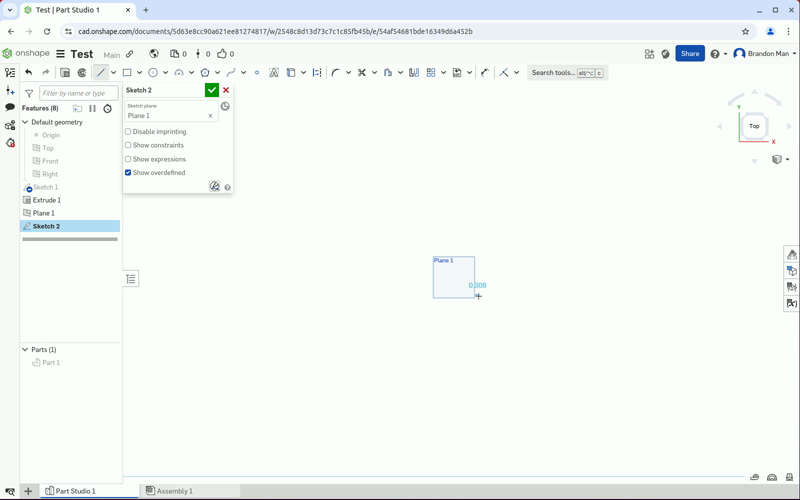
scroll(6)
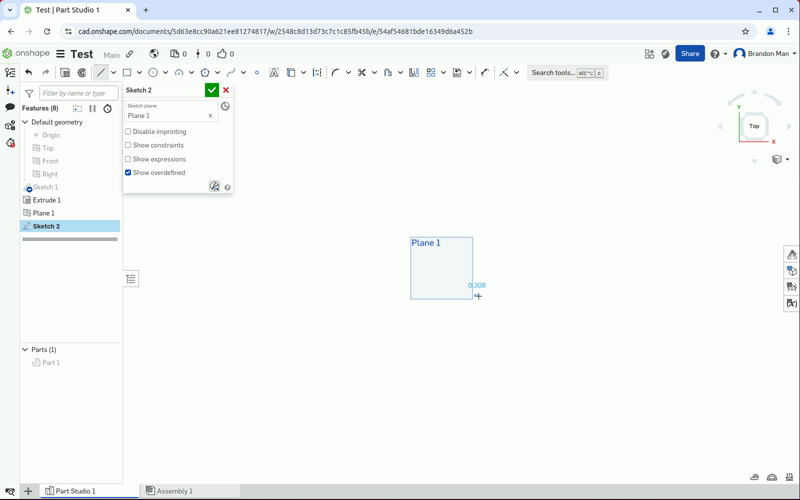
scroll(6)
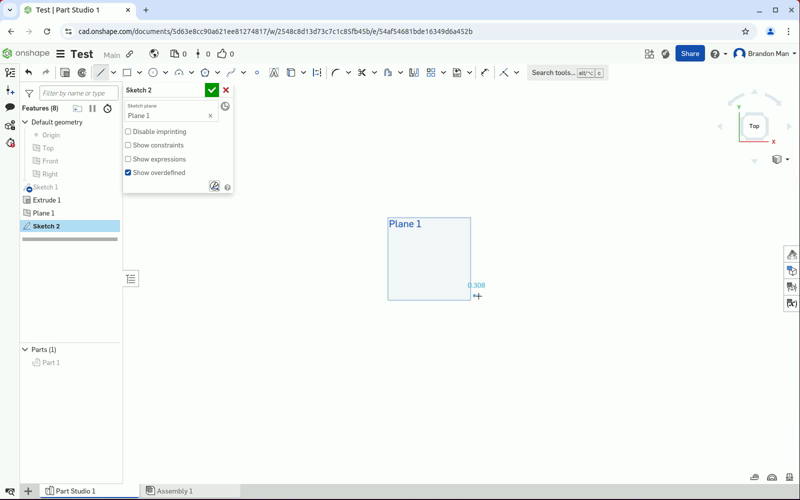
scroll(6)
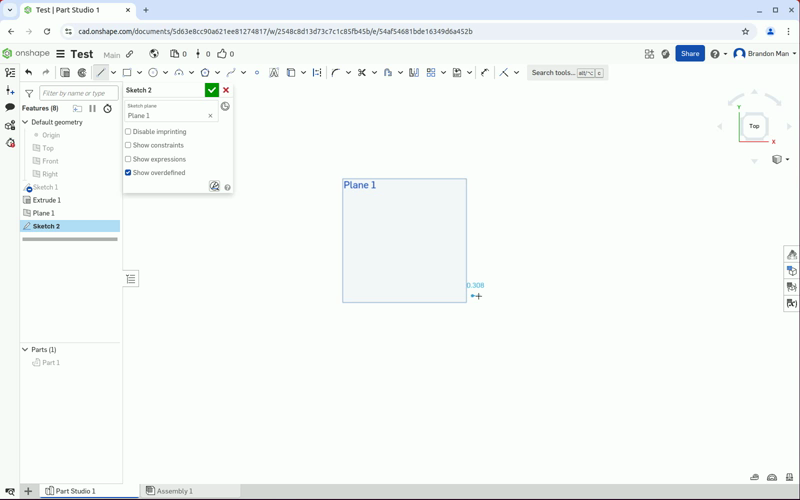
scroll(6)
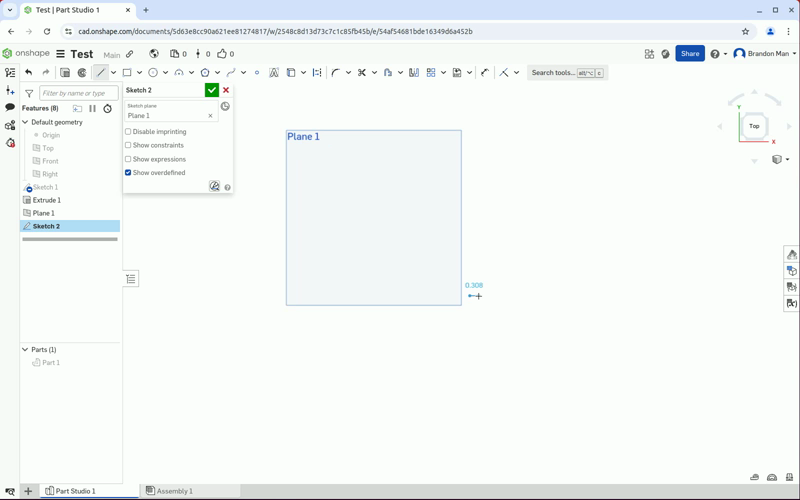
scroll(6)
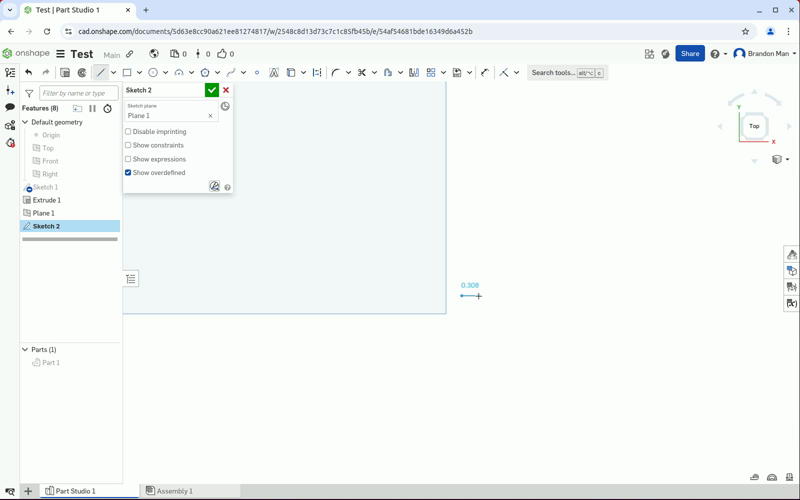
click(478, 295)
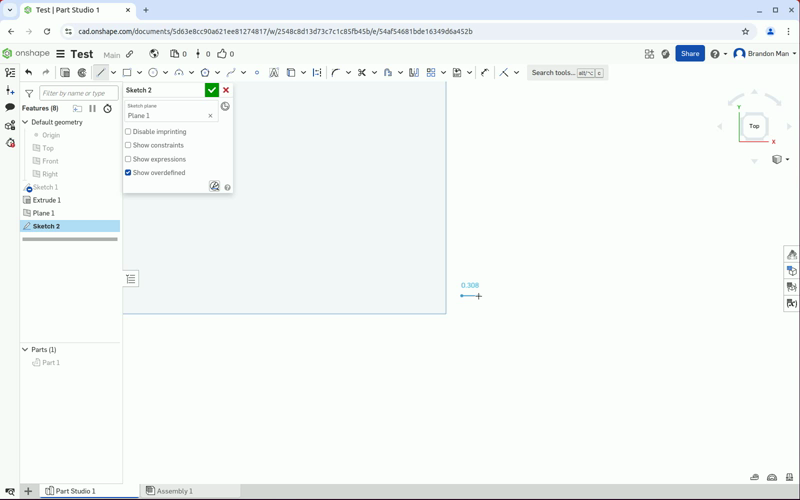
scroll(-6)
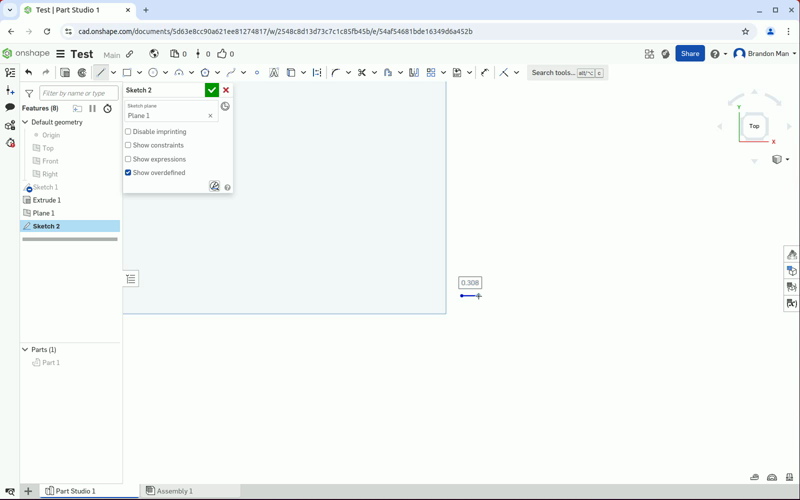
scroll(-6)
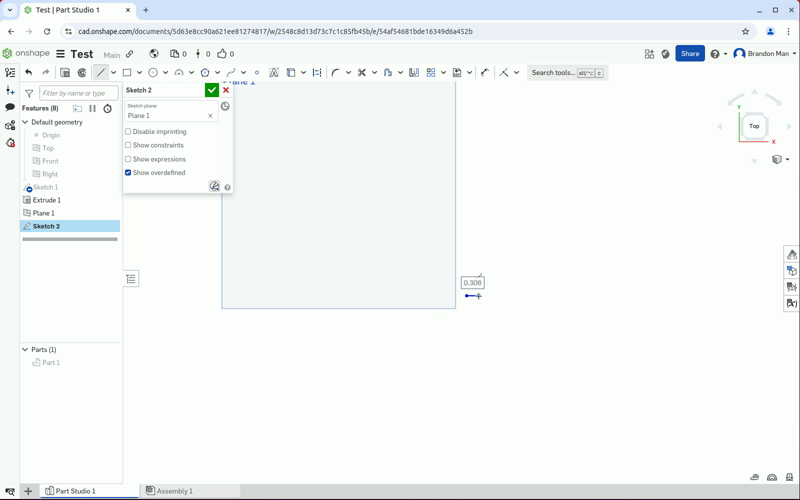
scroll(-6)
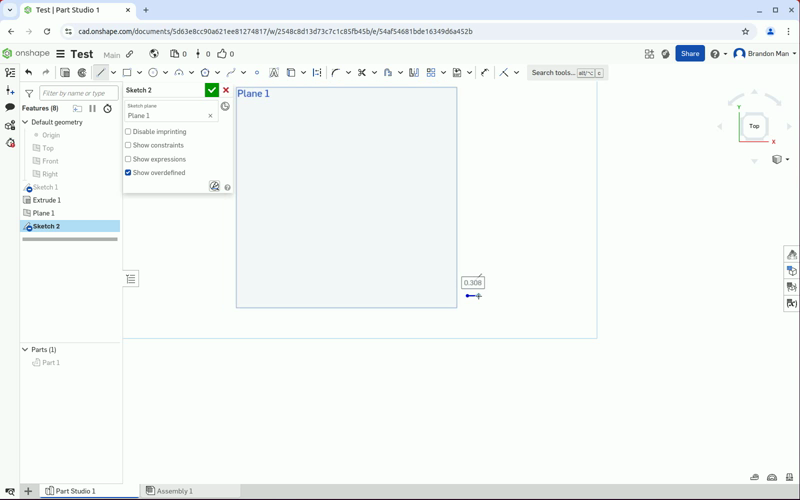
scroll(-6)
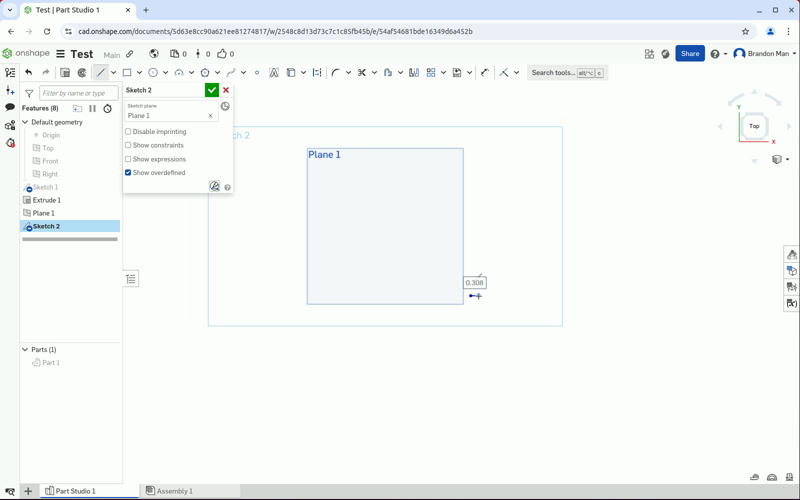
scroll(-6)
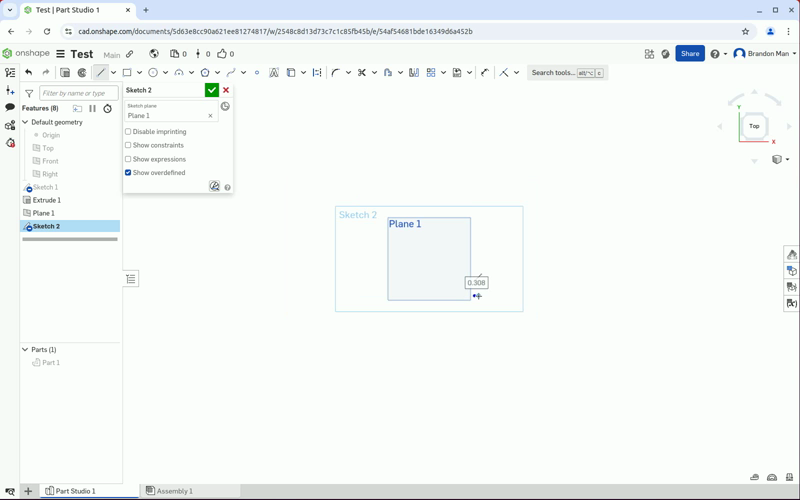
scroll(-6)
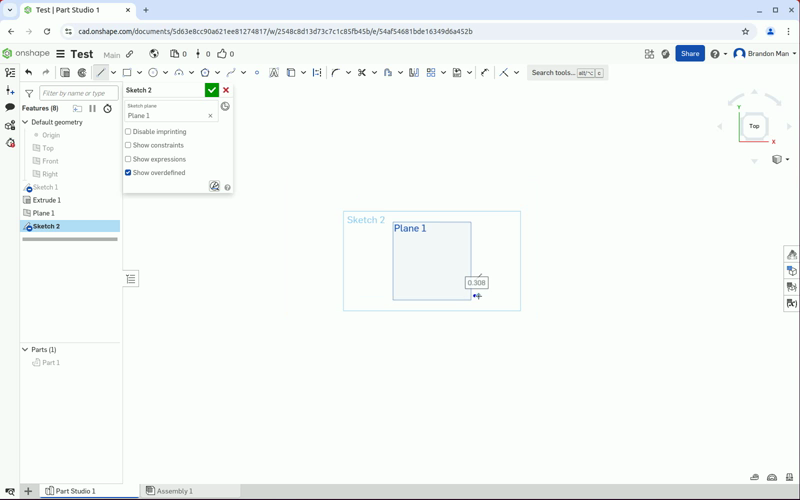
scroll(-6)
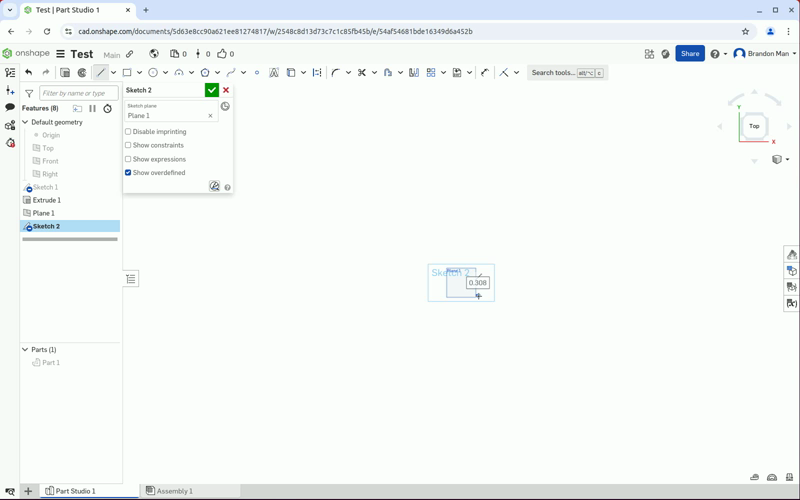
key_up(shift)
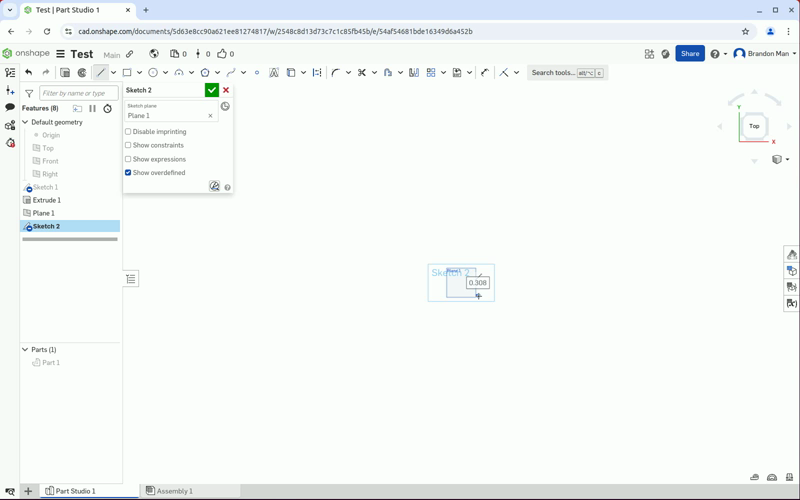
key_down(shift)
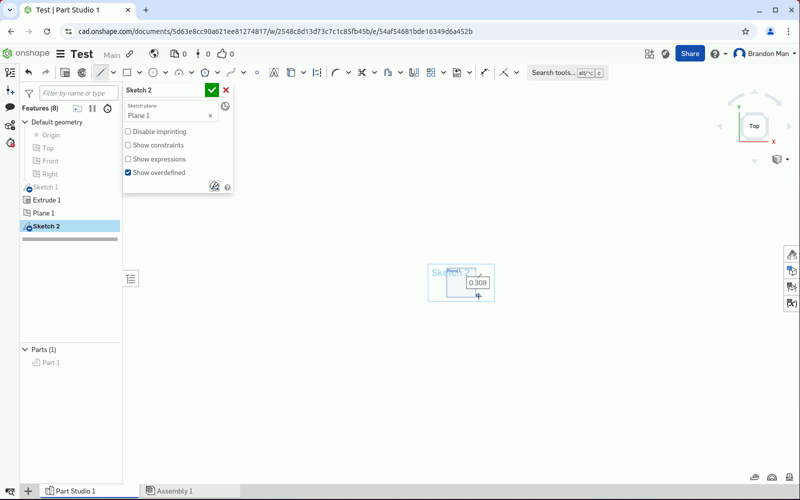
mouse_move(508, 295)
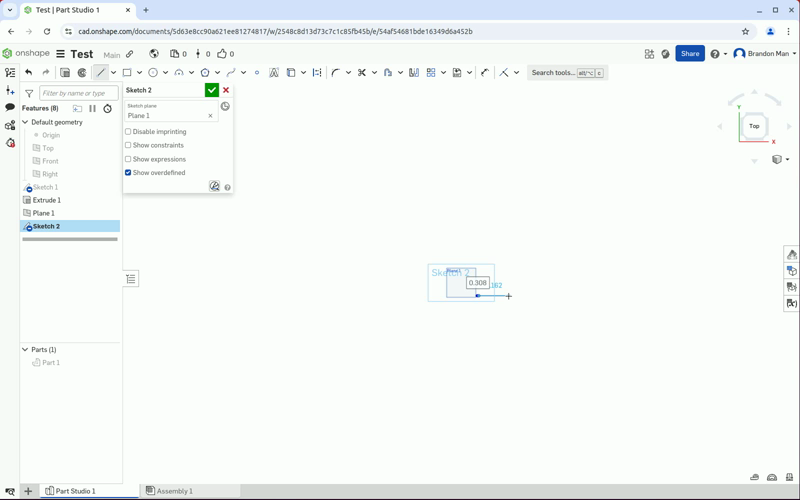
mouse_move(478, 264)
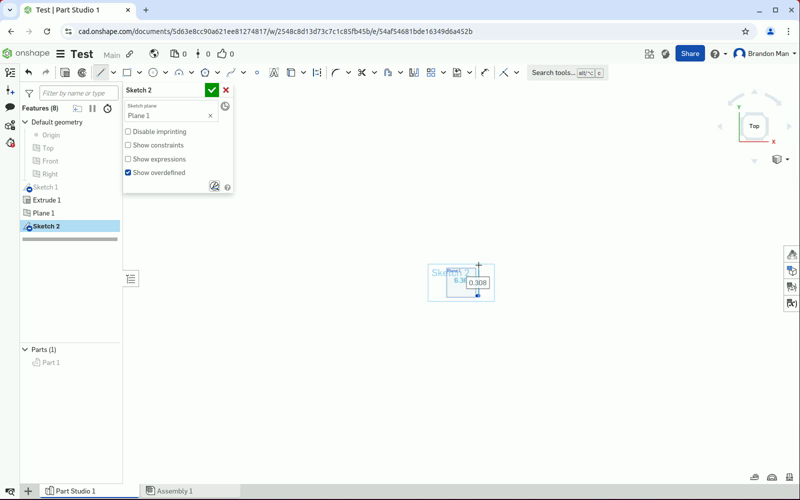
click(478, 264)
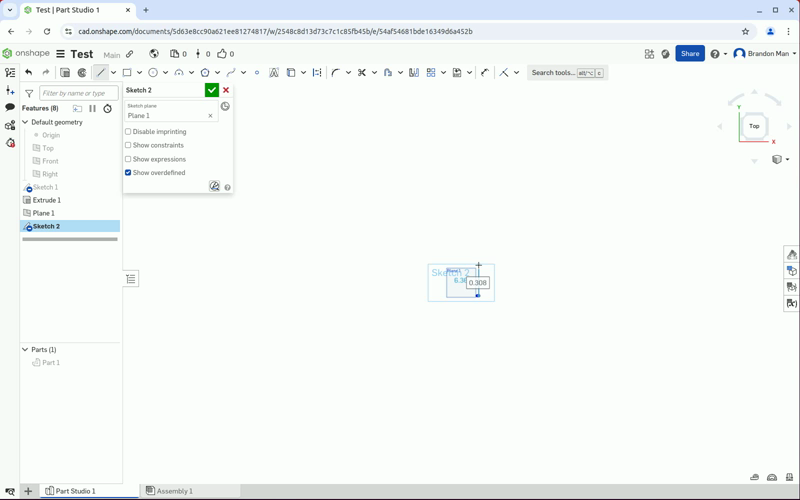
key_up(shift)
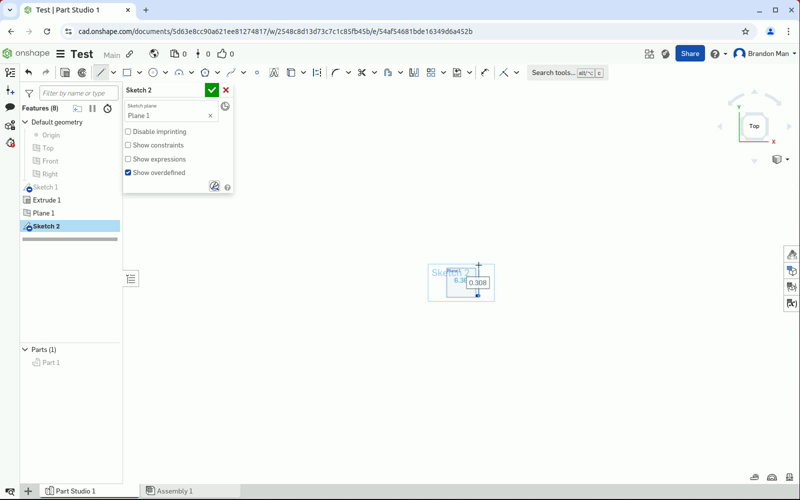
key_down(shift)
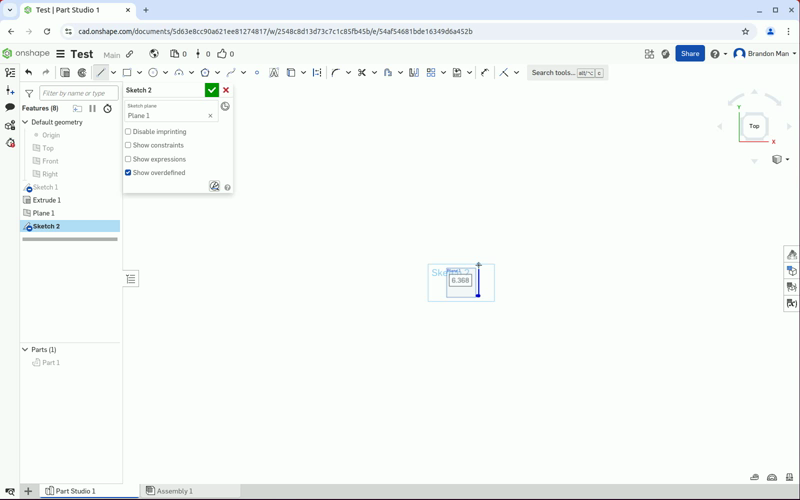
mouse_move(508, 264)
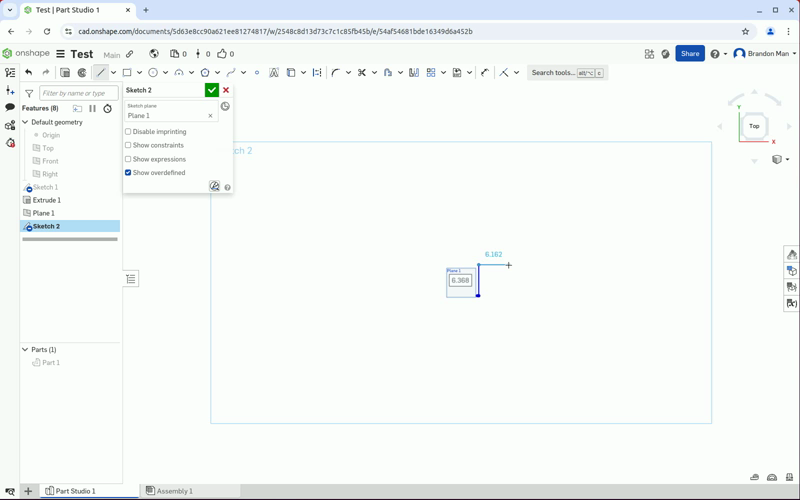
mouse_move(477, 264)
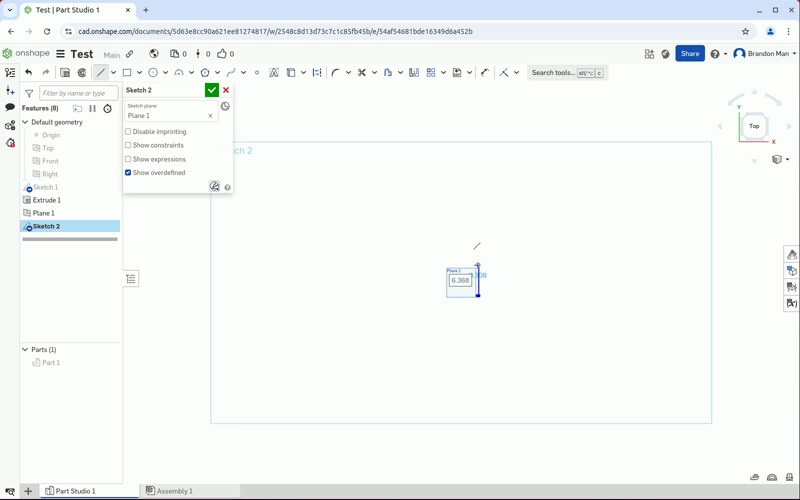
scroll(6)
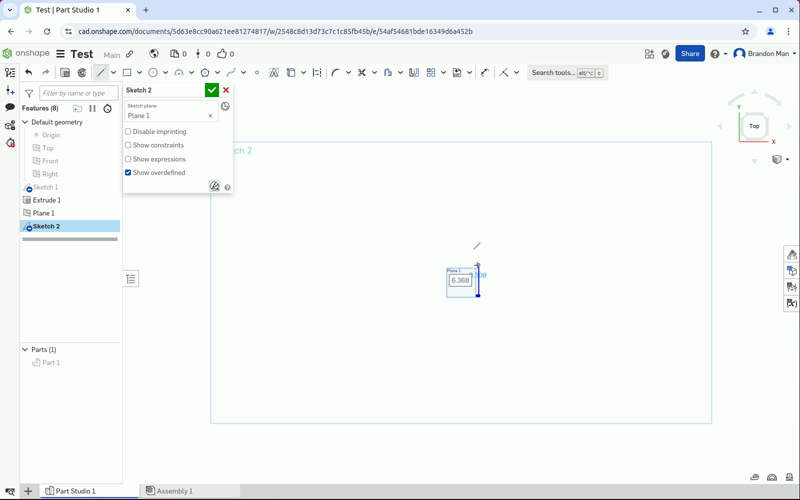
scroll(6)
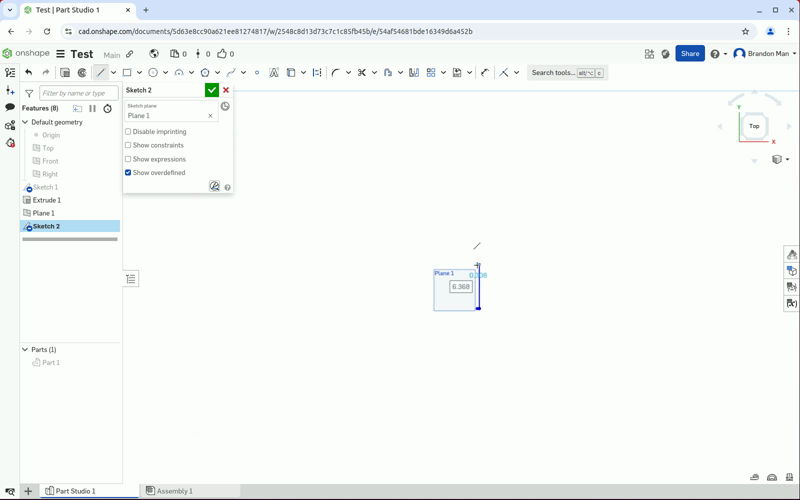
scroll(6)
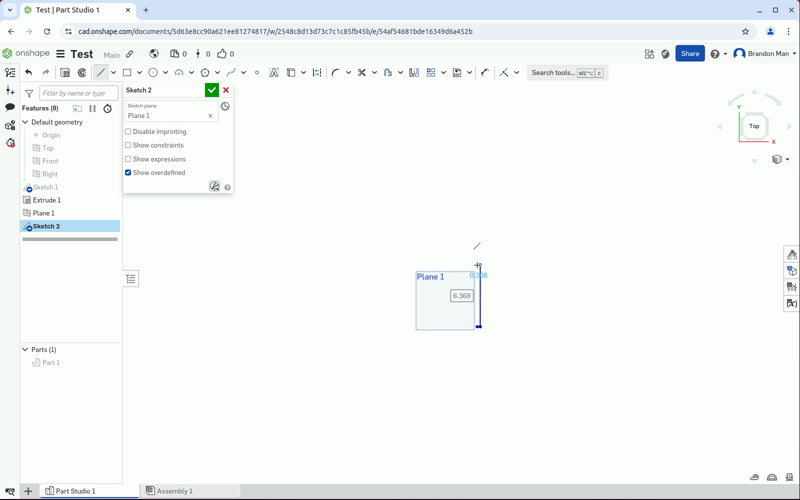
scroll(6)
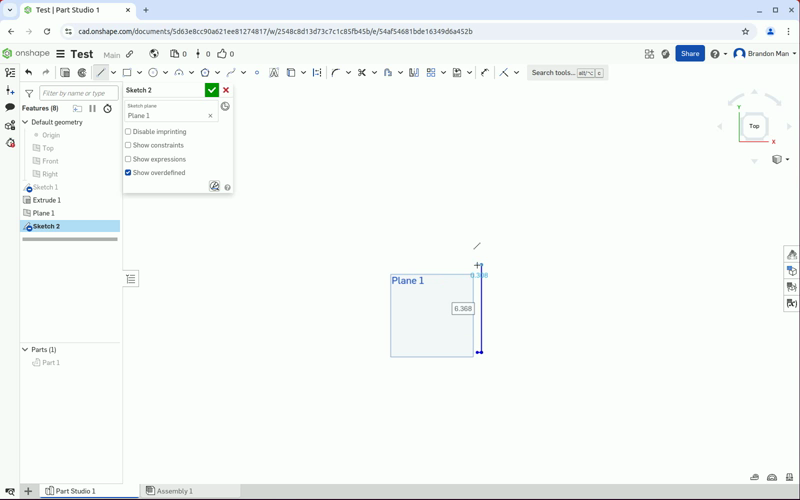
scroll(6)
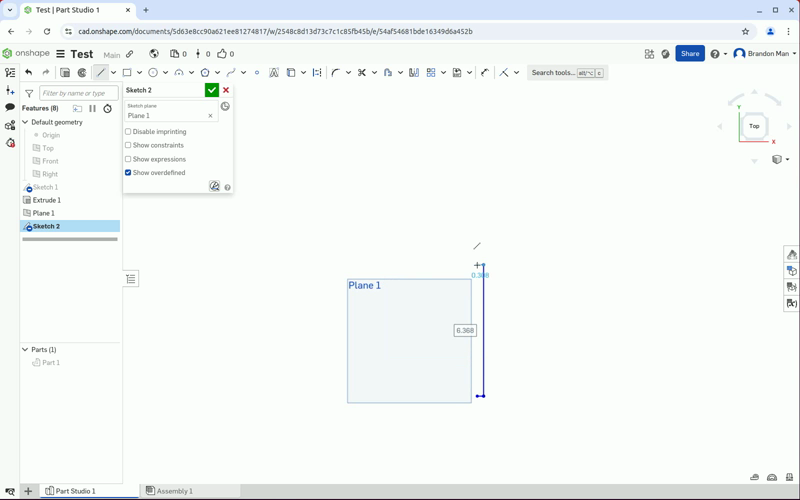
scroll(6)
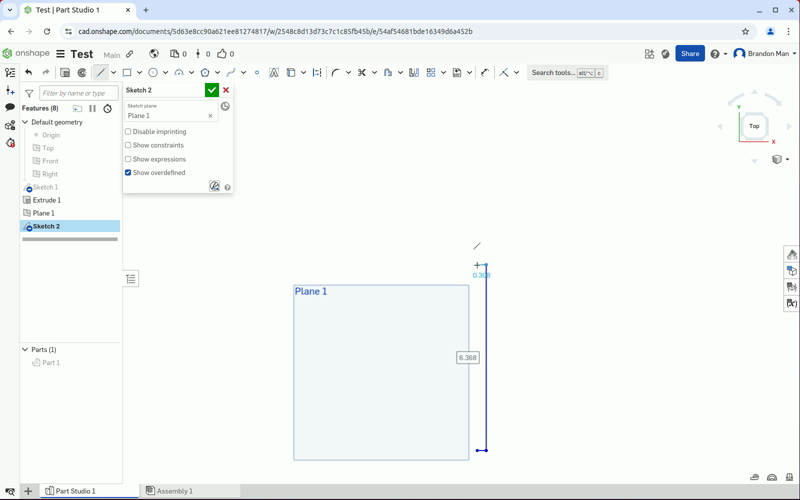
scroll(6)
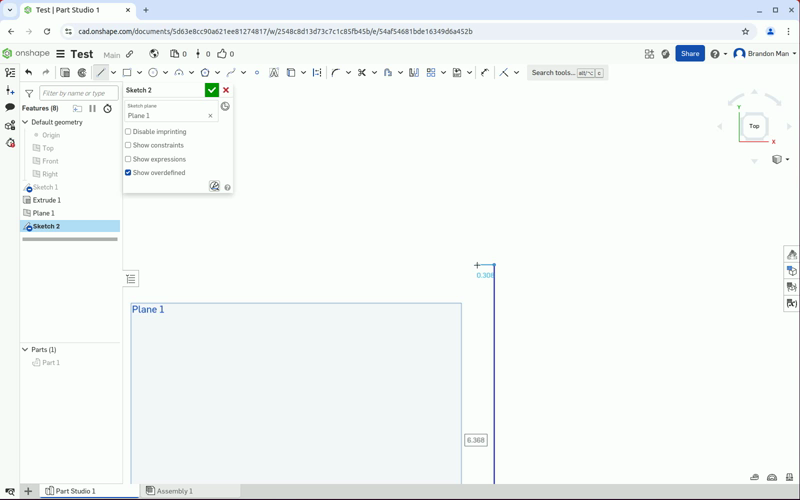
click(477, 264)
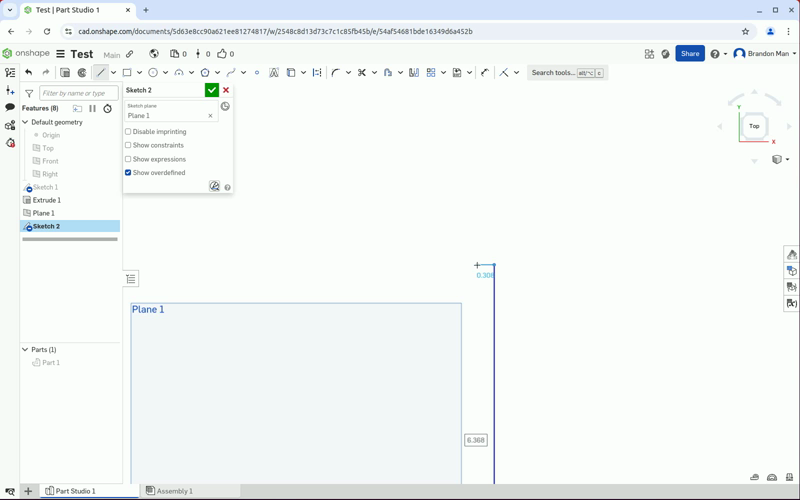
scroll(-6)
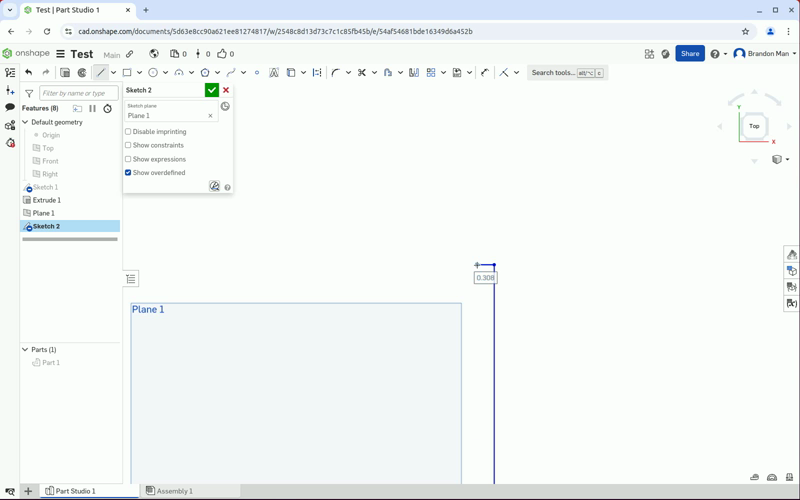
scroll(-6)
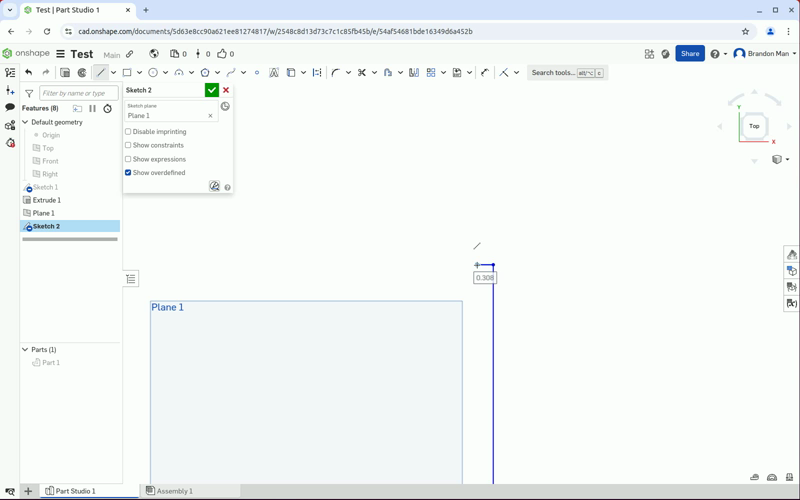
scroll(-6)
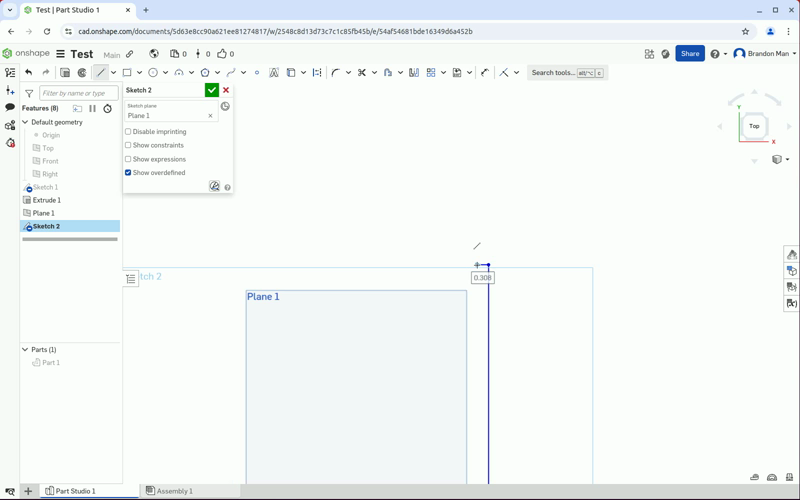
scroll(-6)
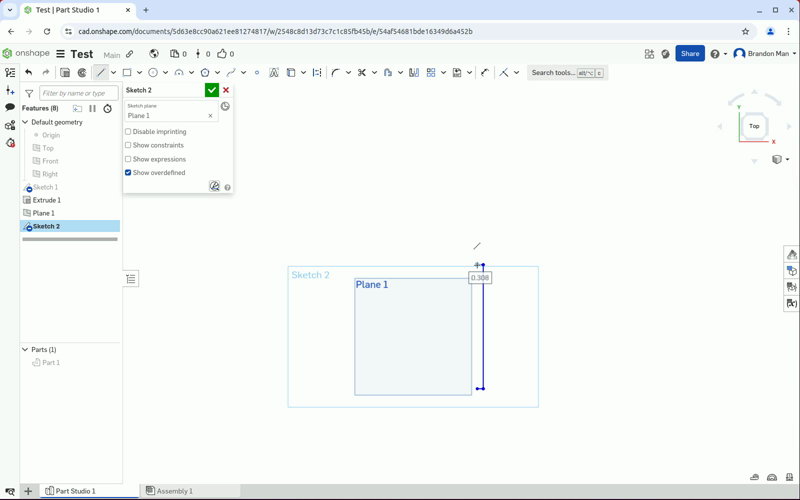
scroll(-6)
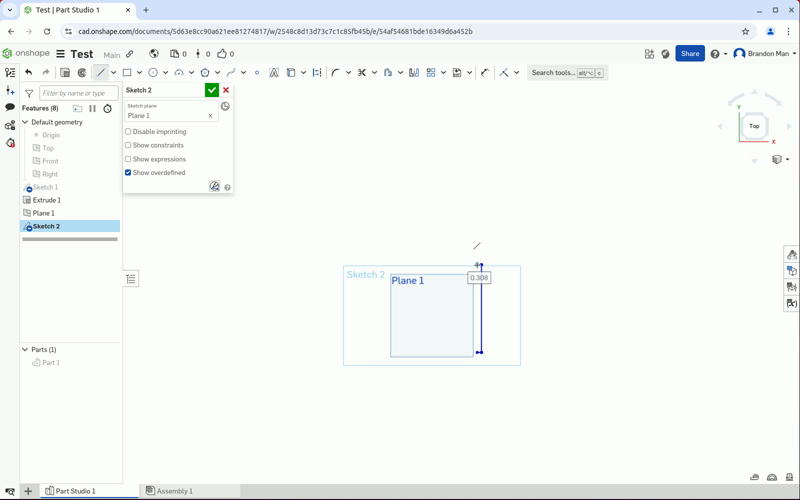
scroll(-6)
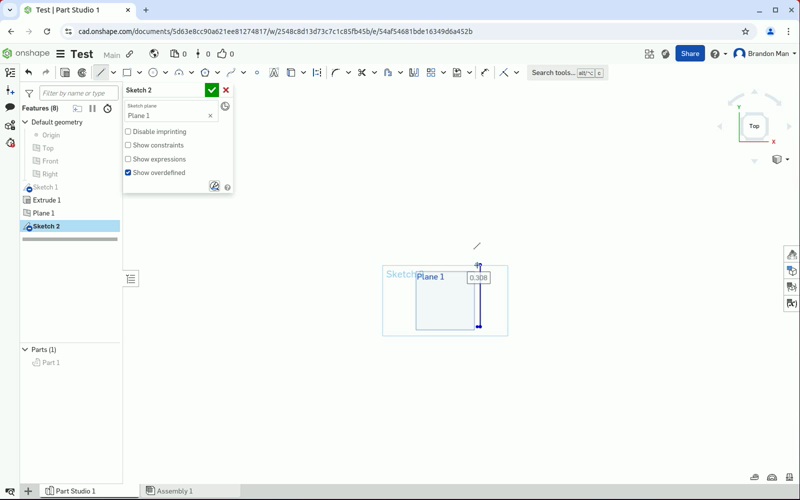
scroll(-6)
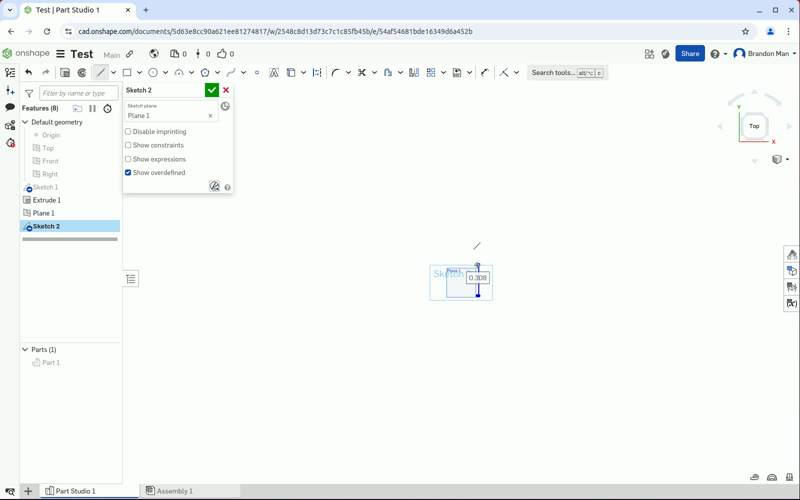
key_up(shift)
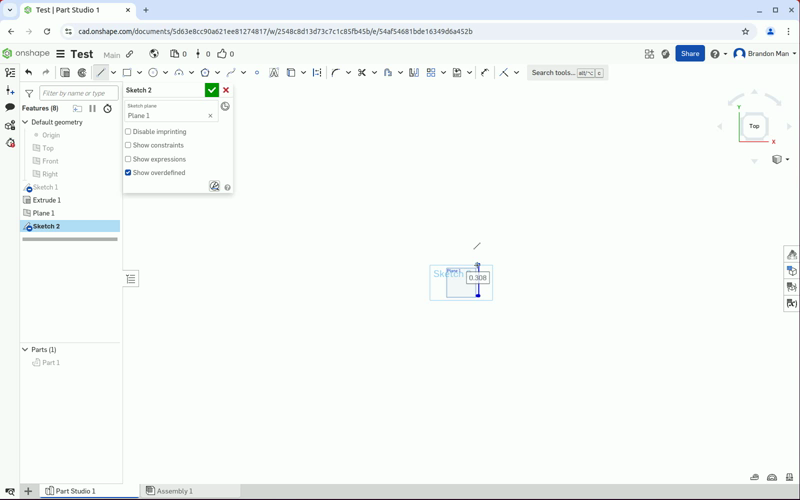
mouse_move(507, 264)
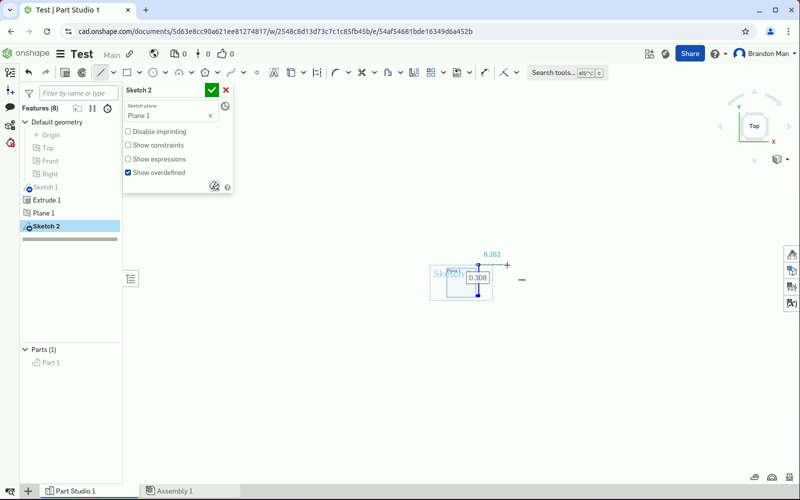
key_down(shift)
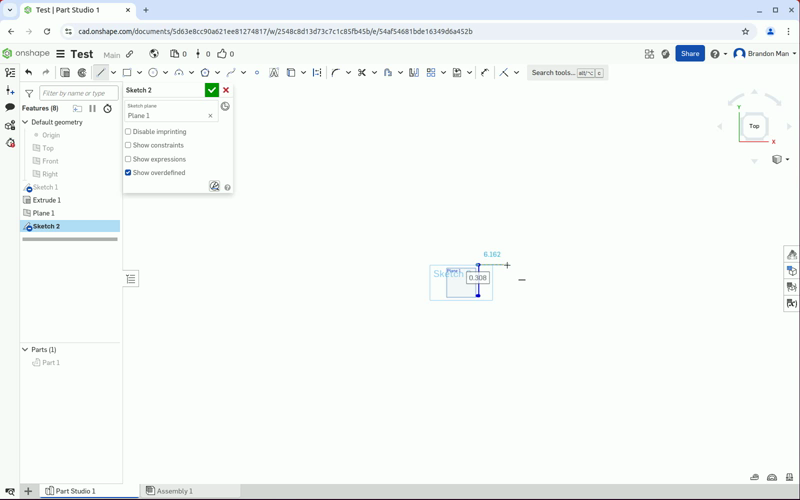
mouse_move(477, 295)
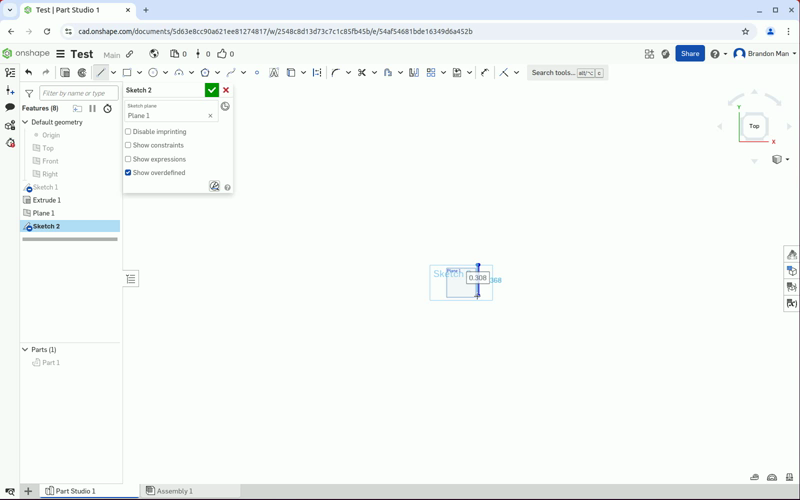
scroll(6)
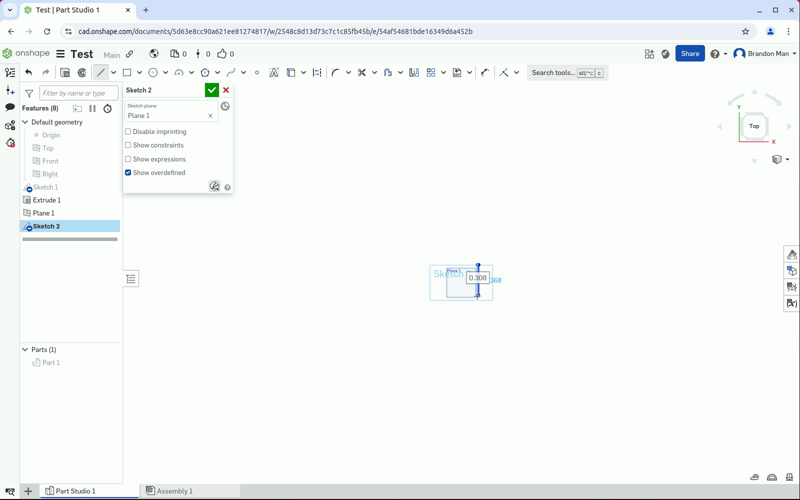
scroll(6)
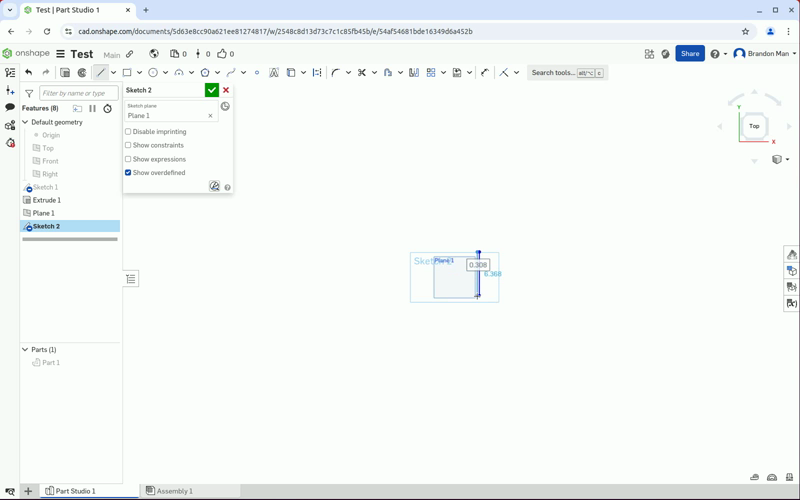
scroll(6)
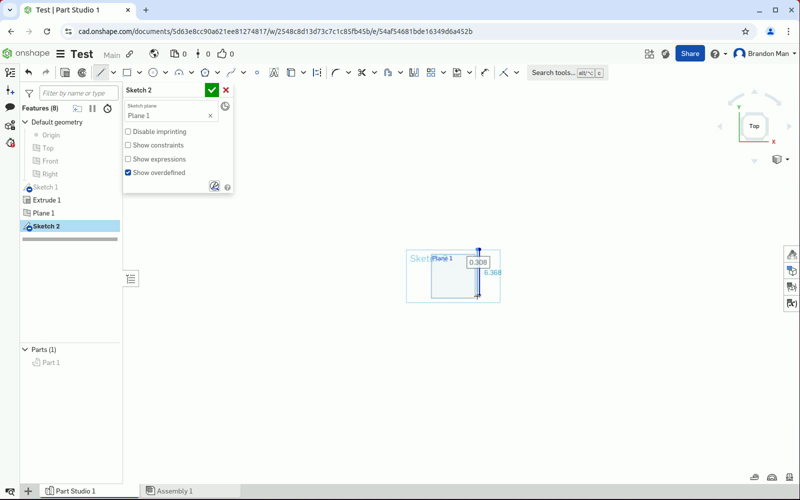
scroll(6)
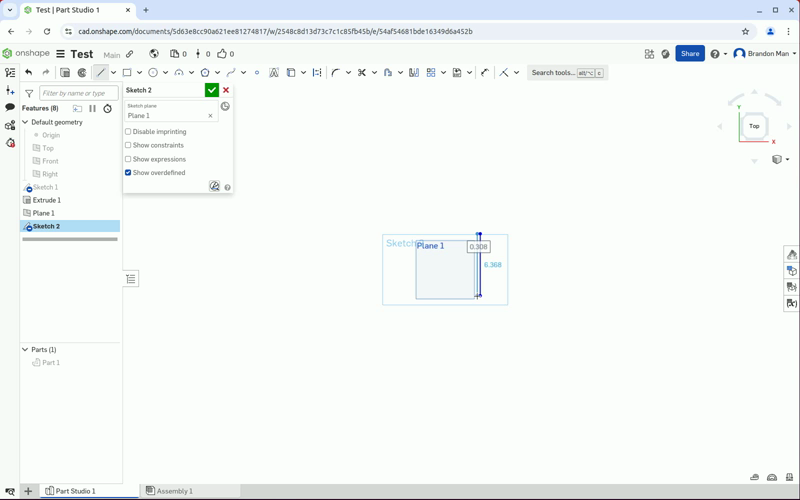
scroll(6)
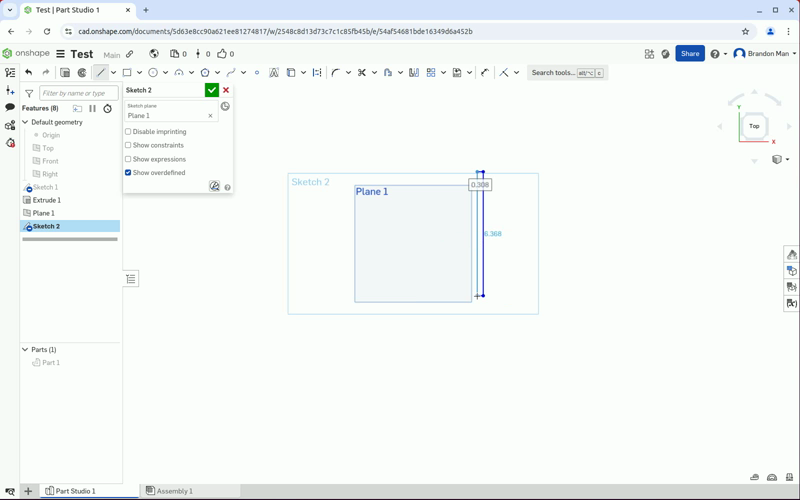
scroll(6)
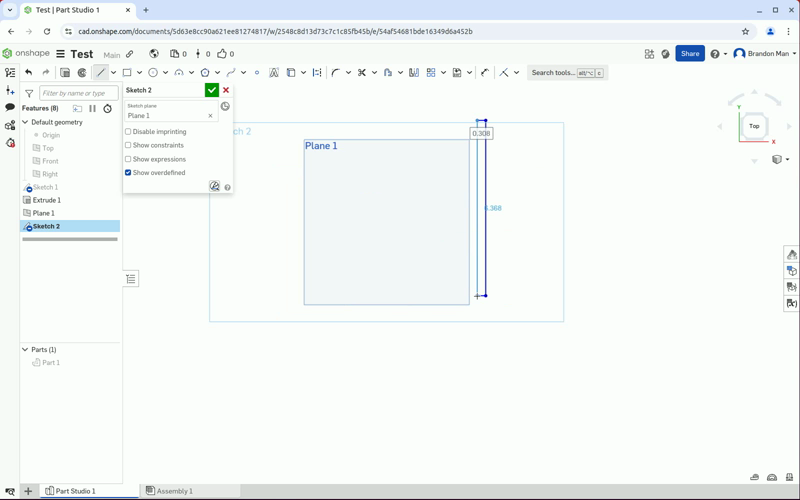
scroll(6)
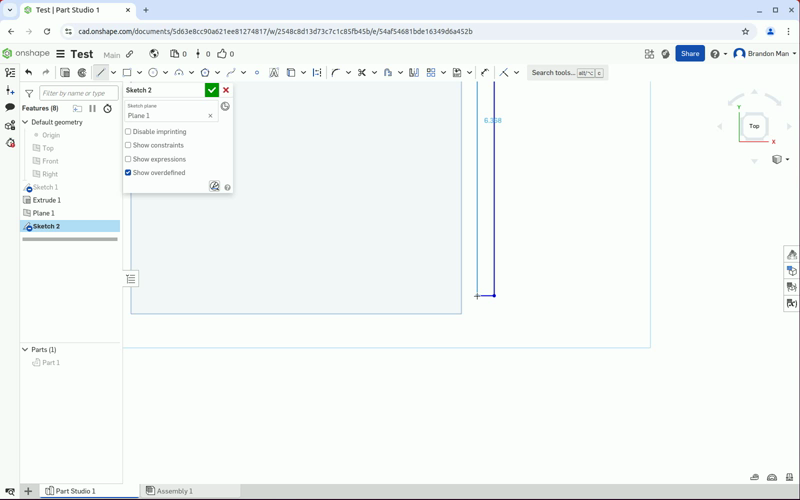
key_up(shift)
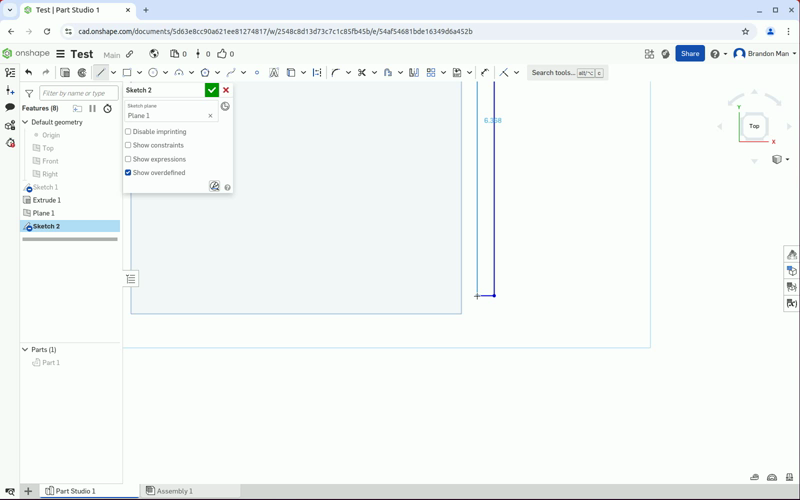
click(477, 295)
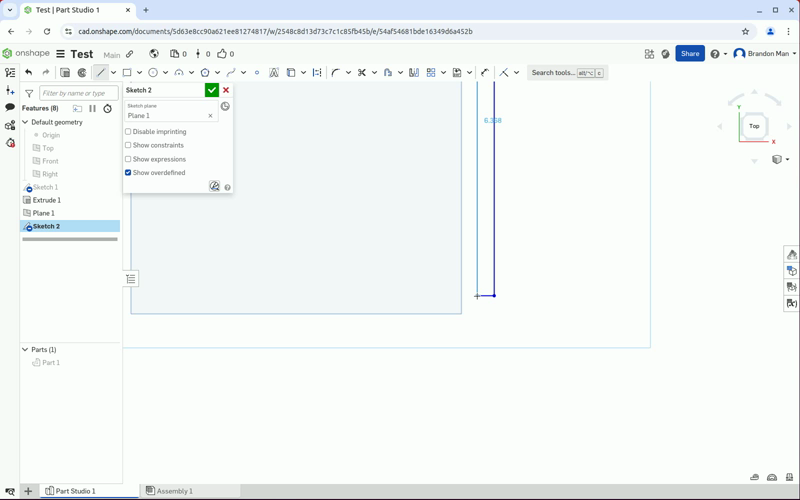
scroll(-6)
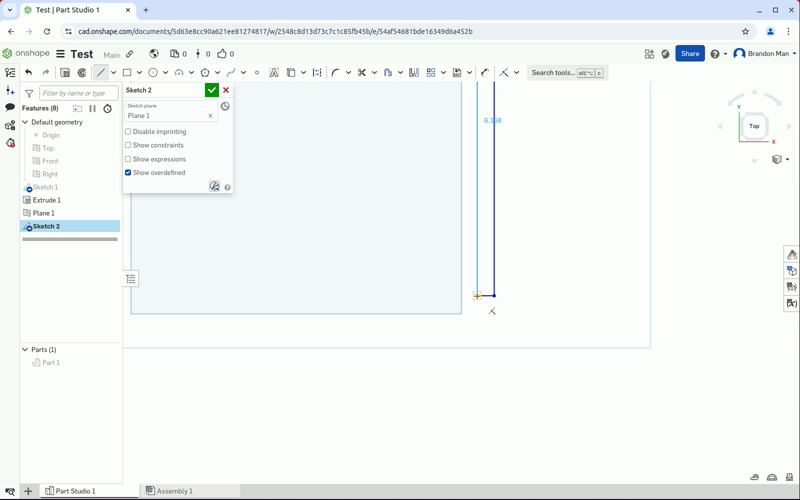
scroll(-6)
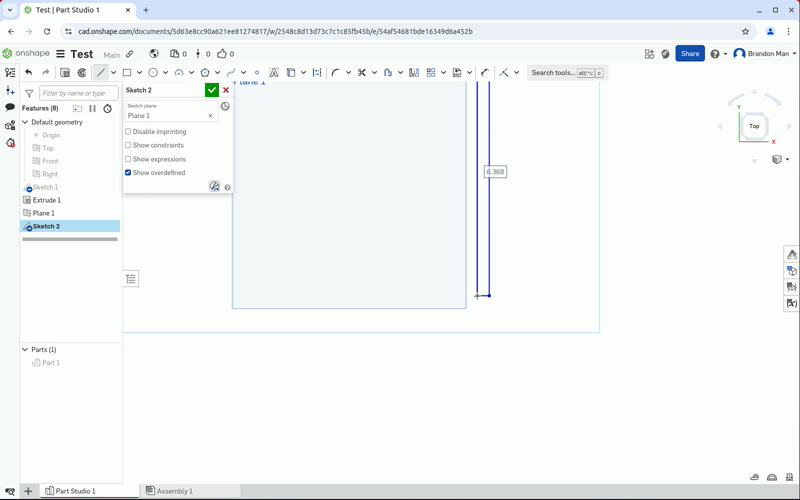
scroll(-6)
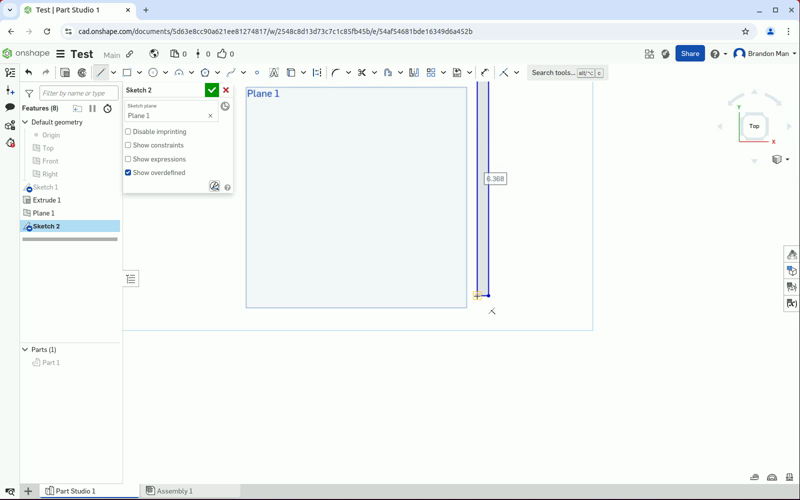
scroll(-6)
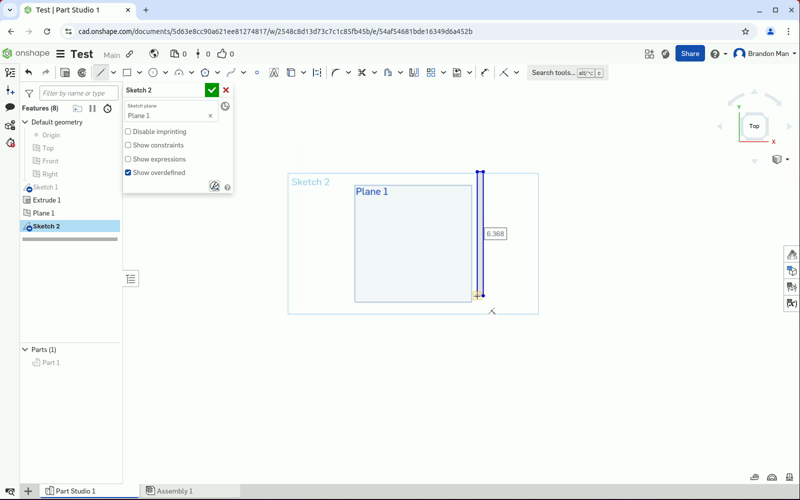
scroll(-6)
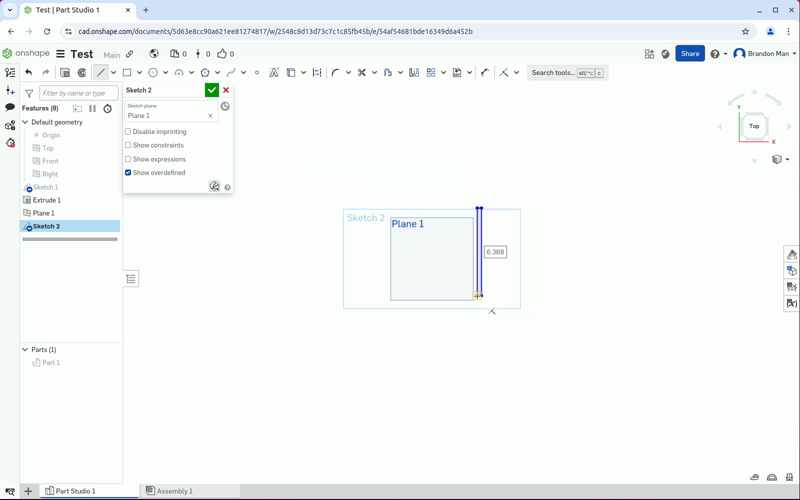
scroll(-6)
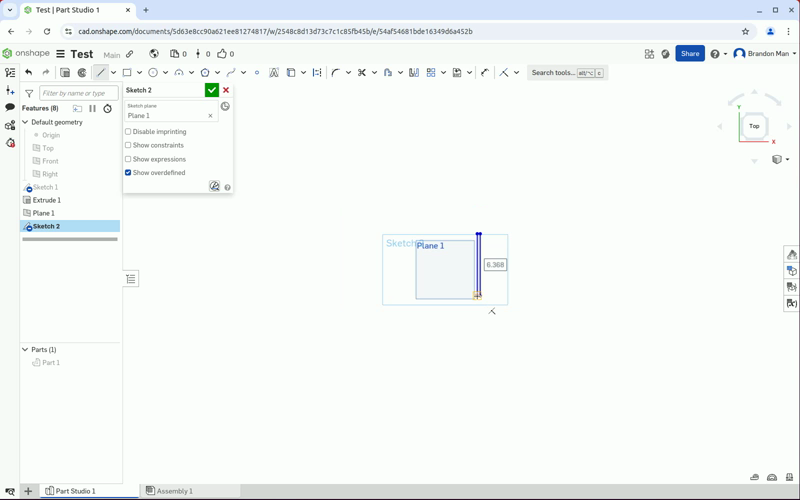
scroll(-6)
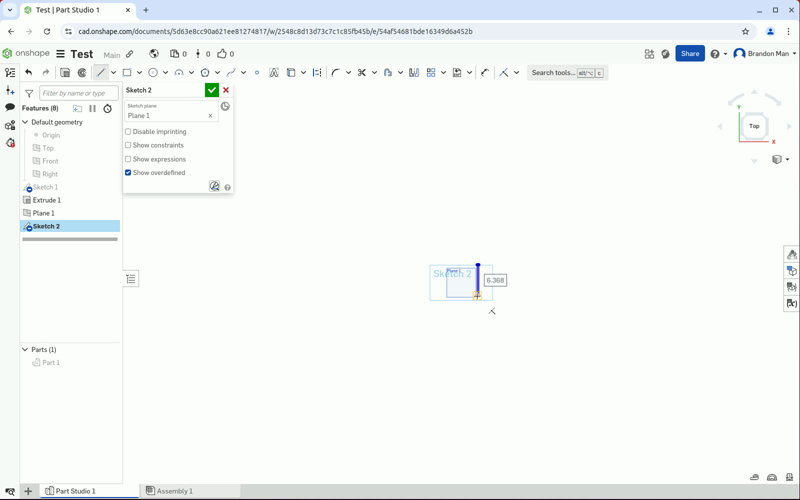
key(esc)
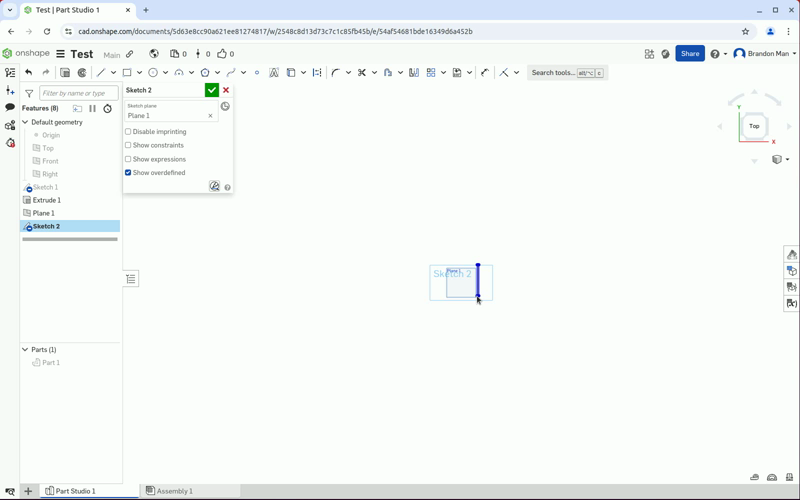
mouse_move(478, 285)
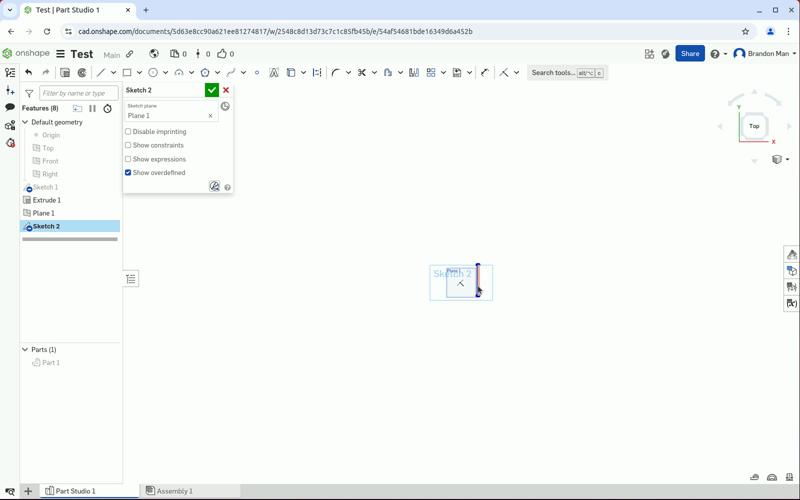
scroll(6)
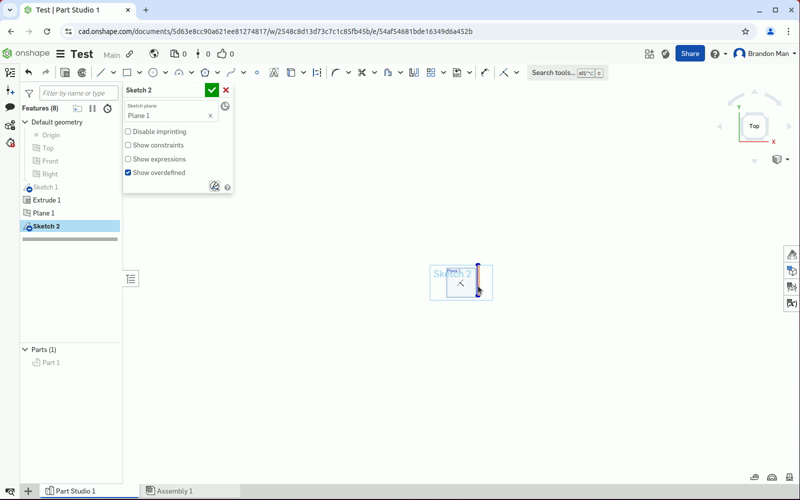
scroll(6)
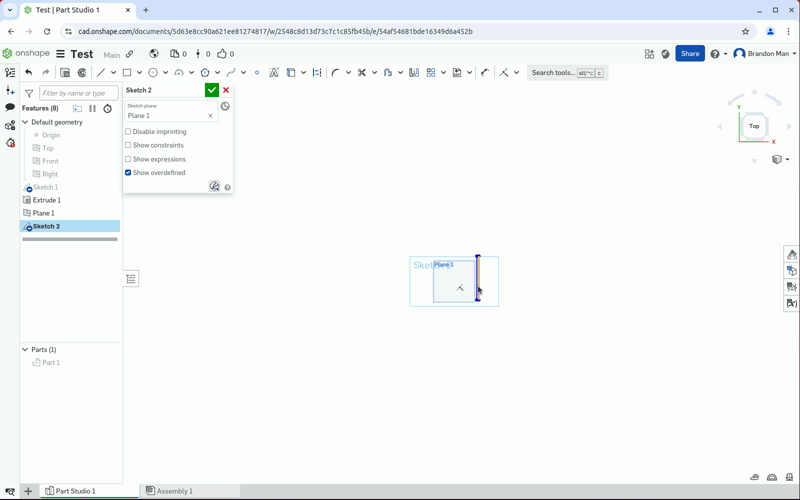
scroll(6)
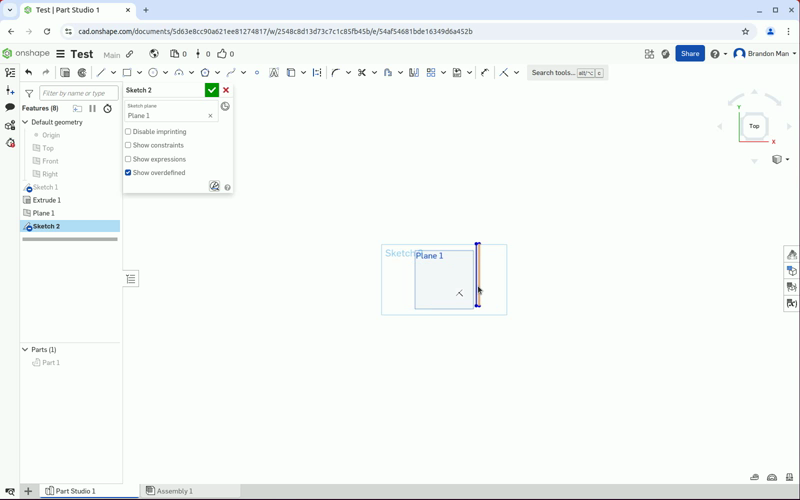
scroll(6)
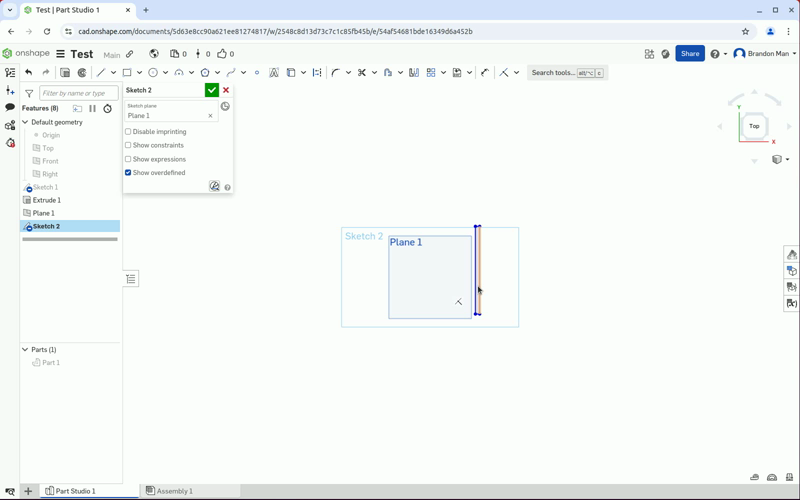
scroll(6)
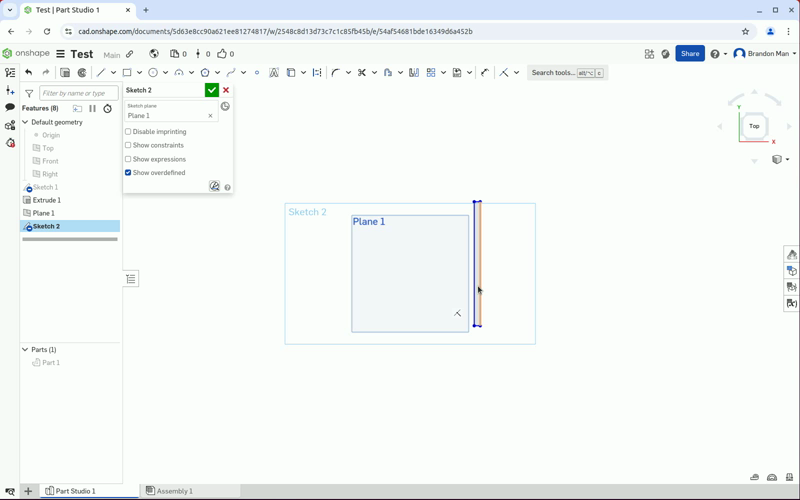
scroll(6)
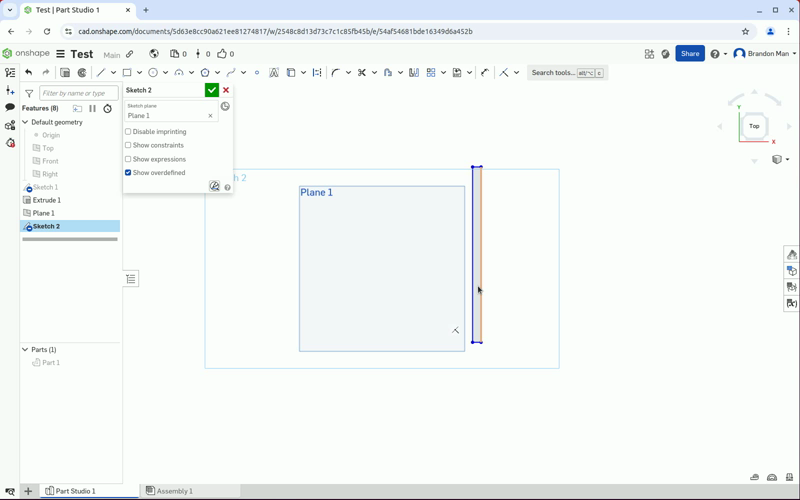
scroll(6)
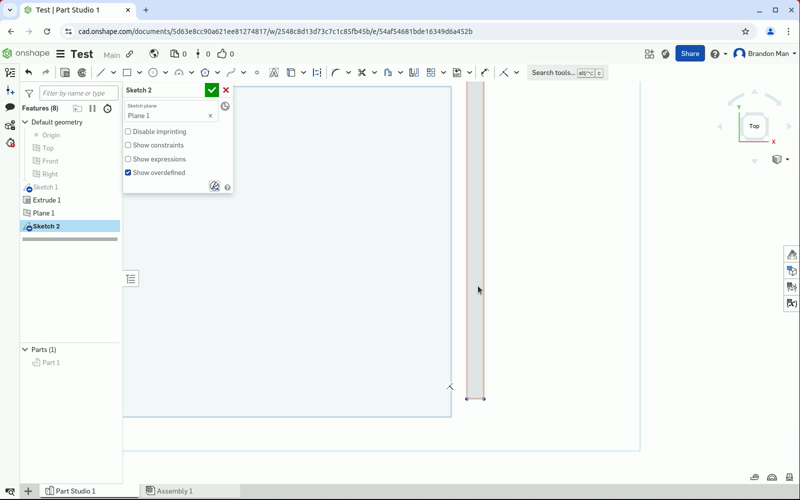
click(478, 285)
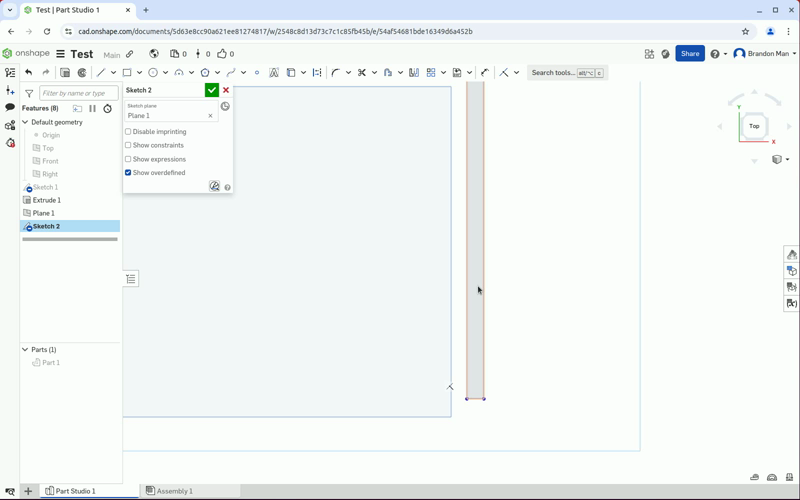
scroll(-6)
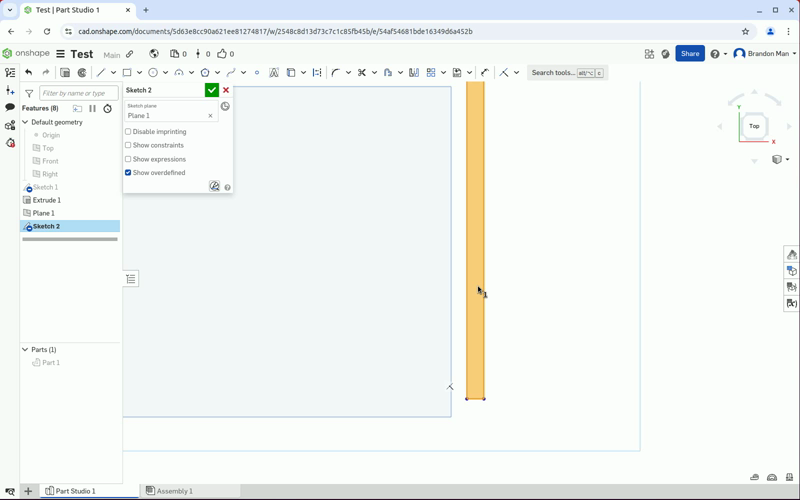
scroll(-6)
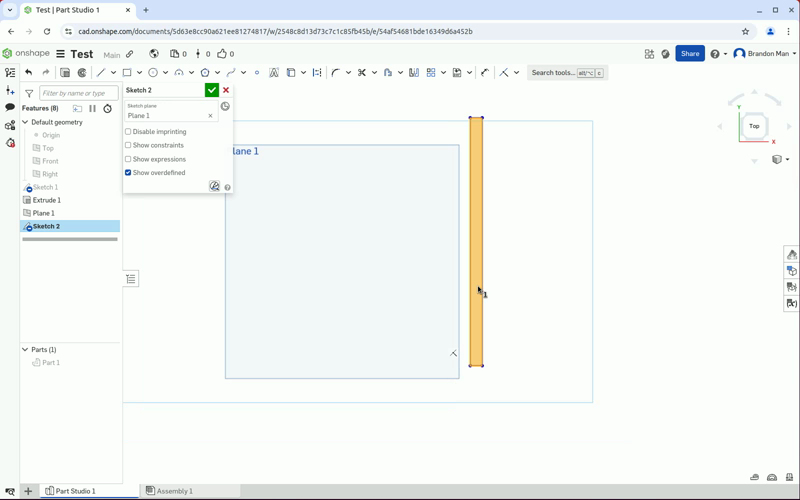
scroll(-6)
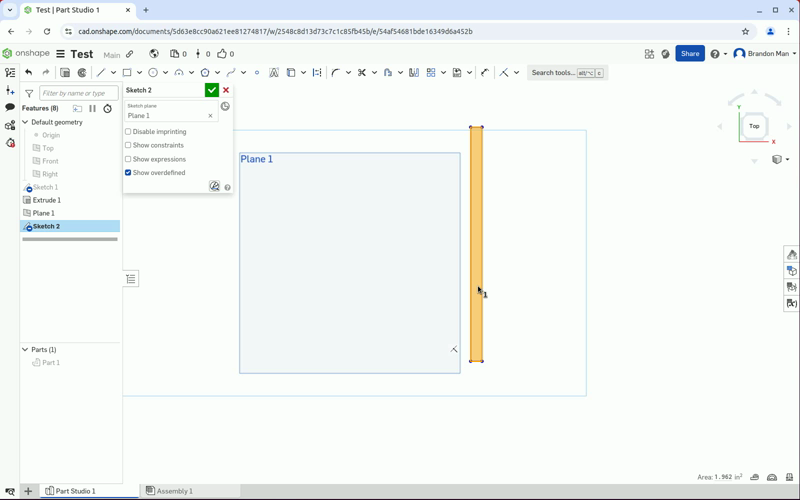
scroll(-6)
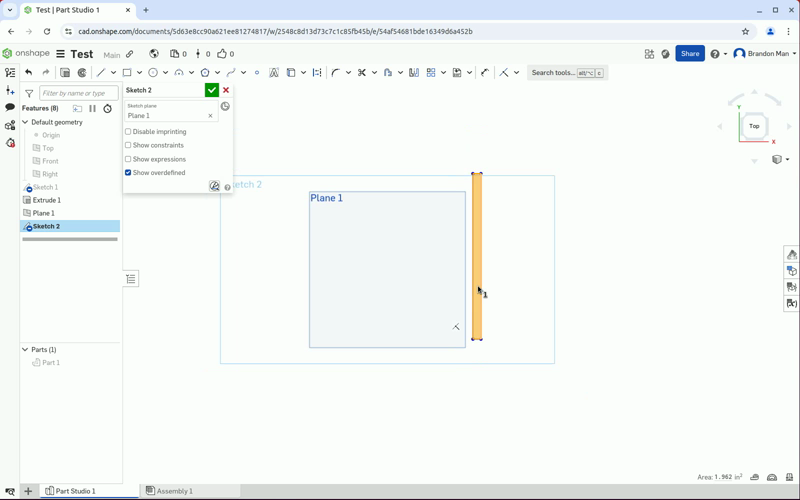
scroll(-6)
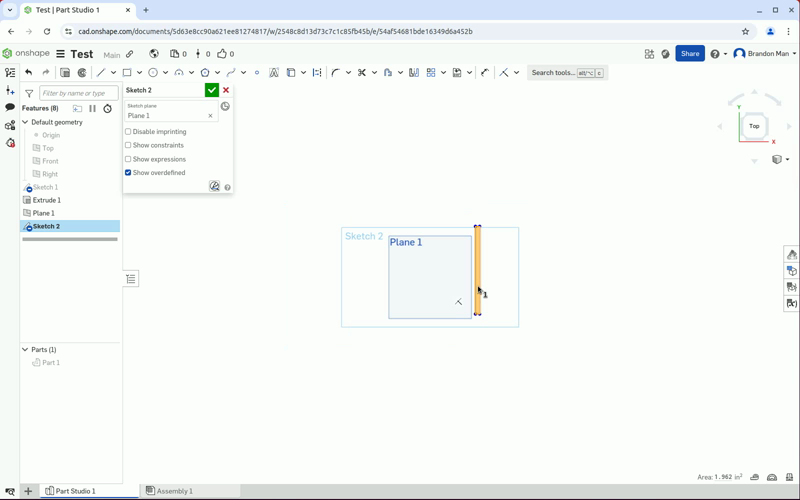
scroll(-6)
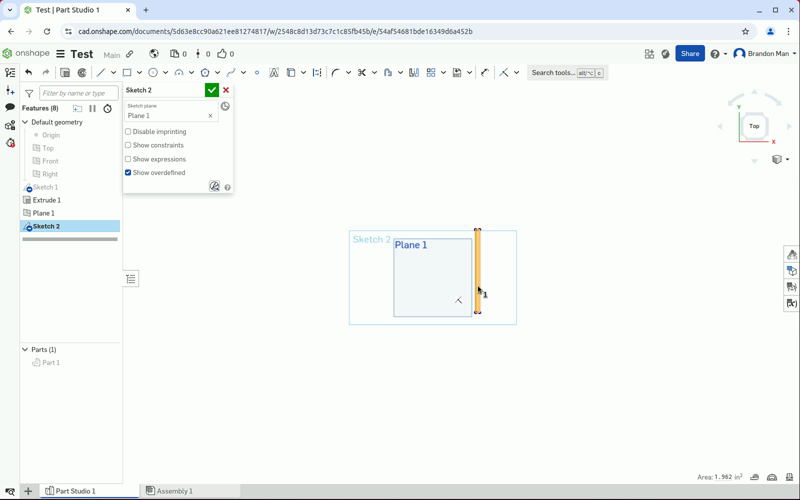
scroll(-6)
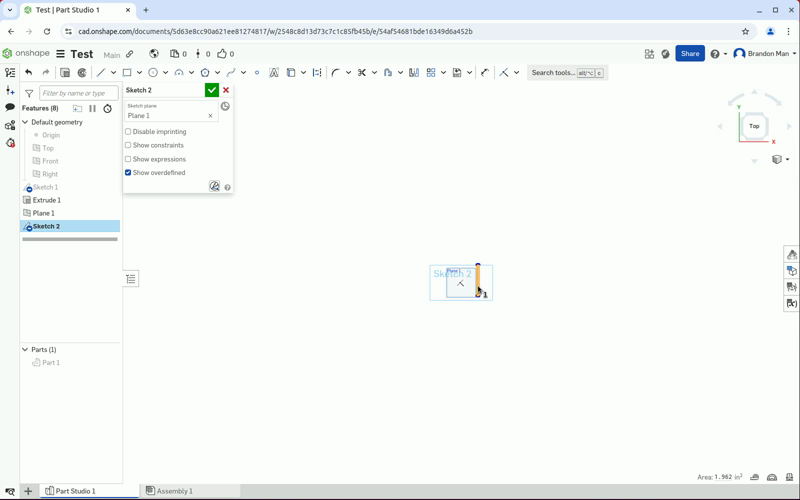
mouse_move(73, 352)
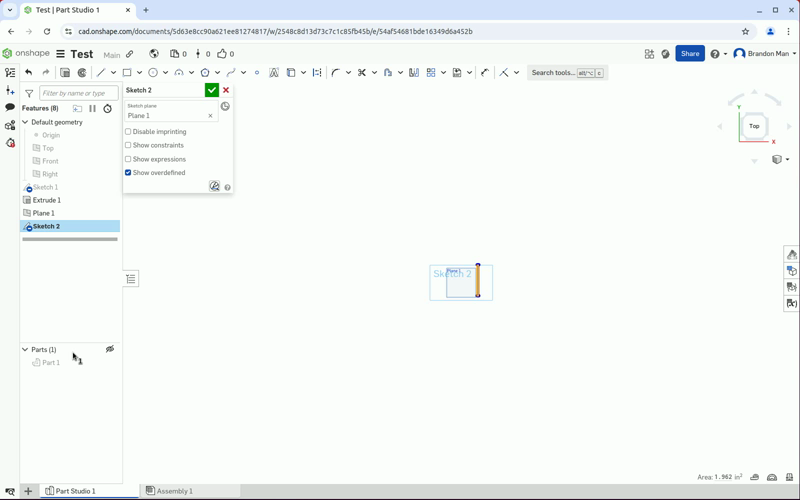
key(shift+y)
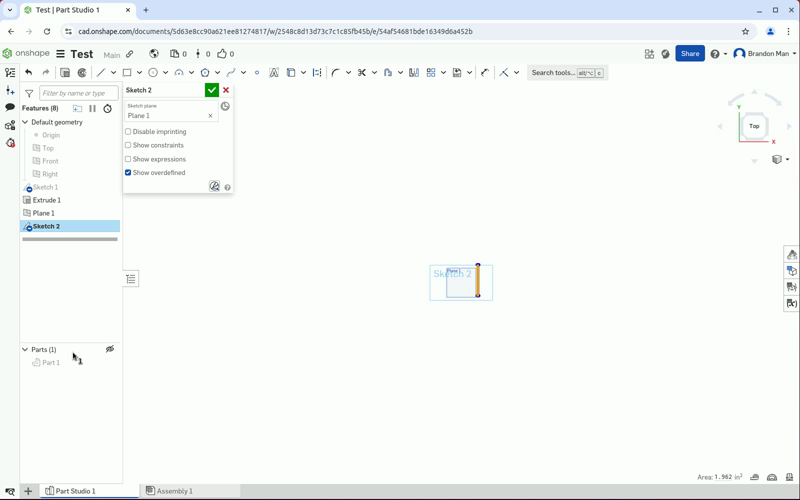
key(shift+e)
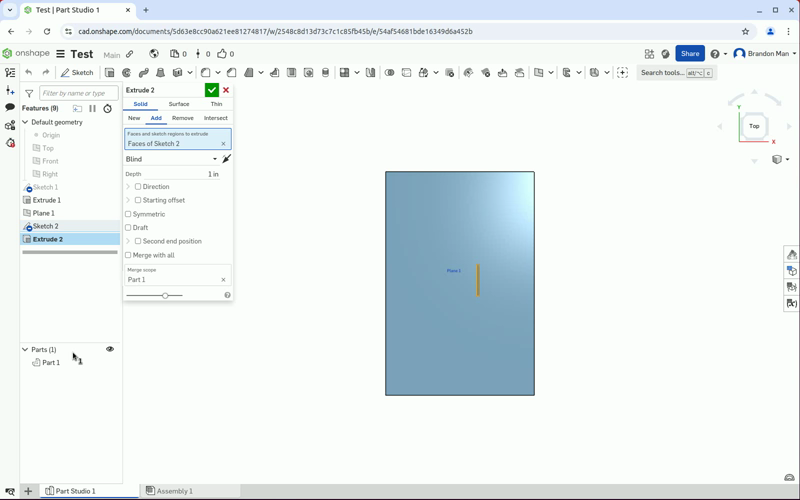
mouse_move(143, 106)
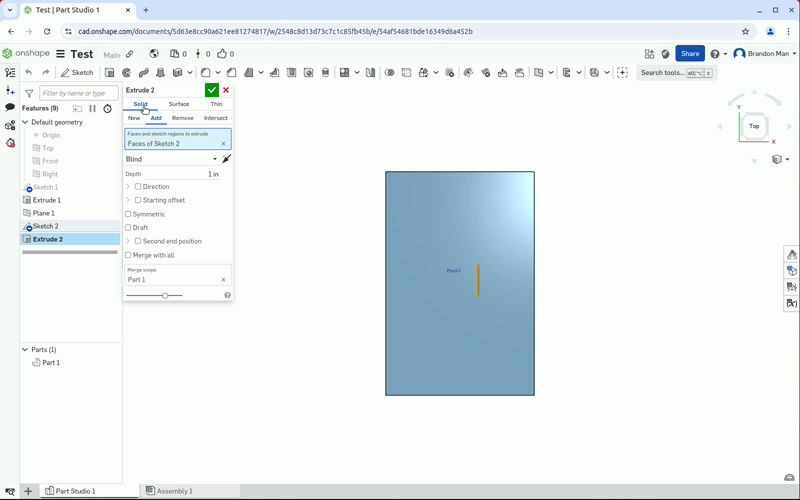
click(143, 106)
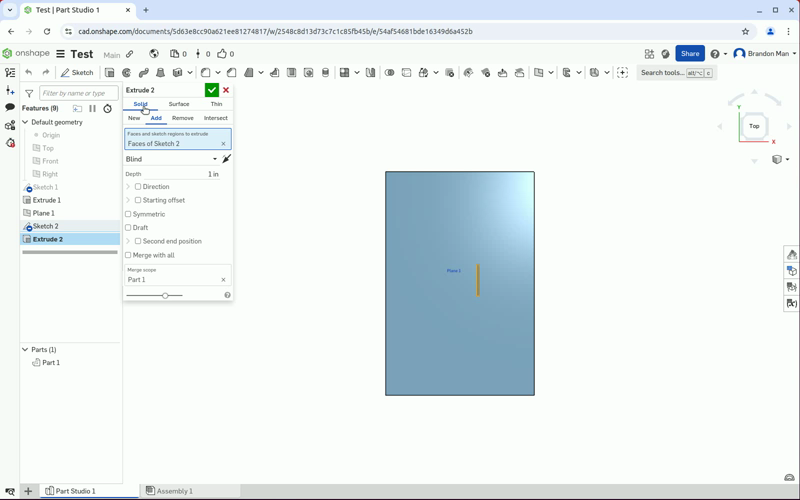
mouse_move(186, 120)
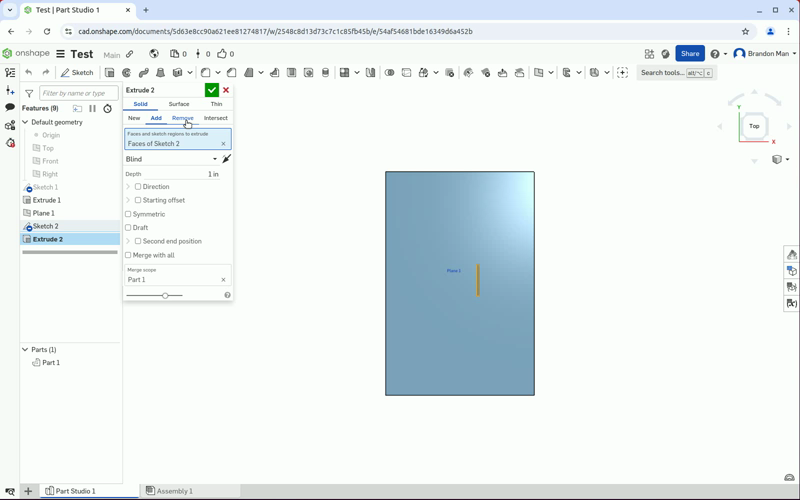
click(186, 120)
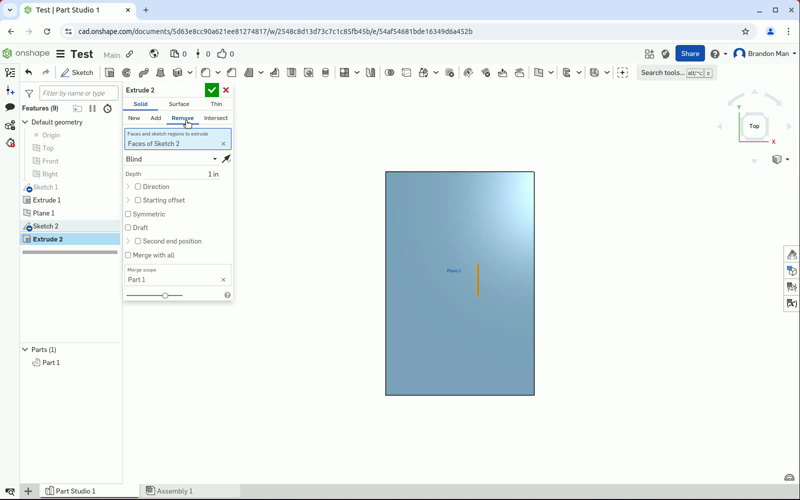
key(tab, 4)
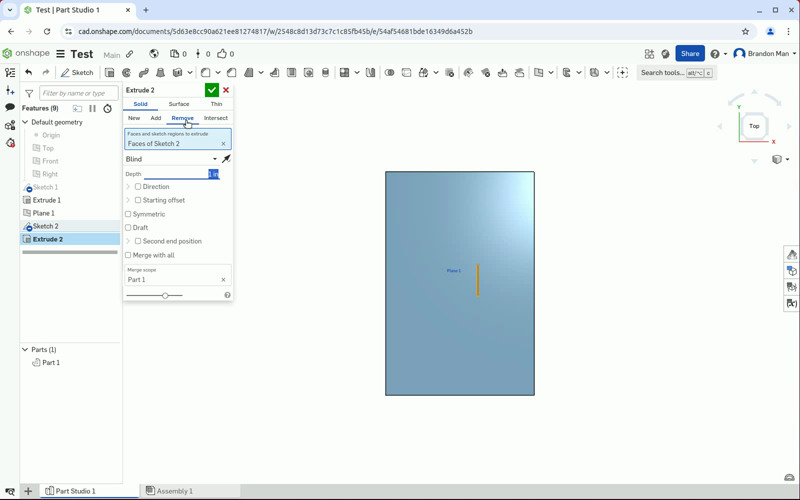
text(3.851)
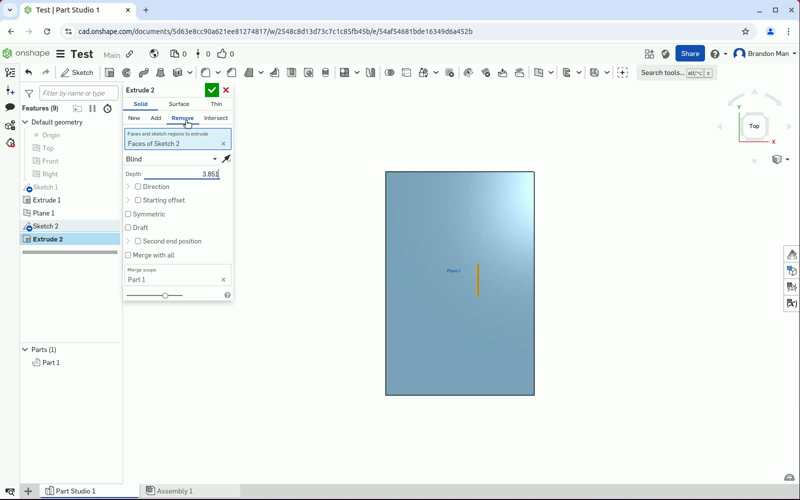
key(tab, 6)
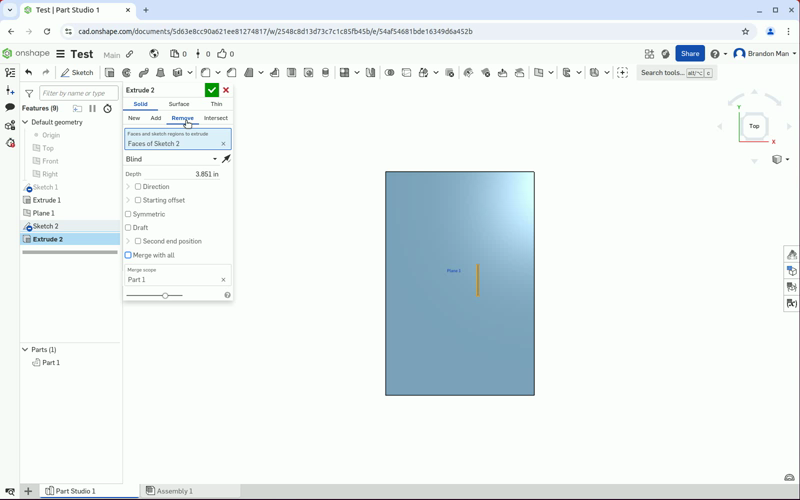
key(space)
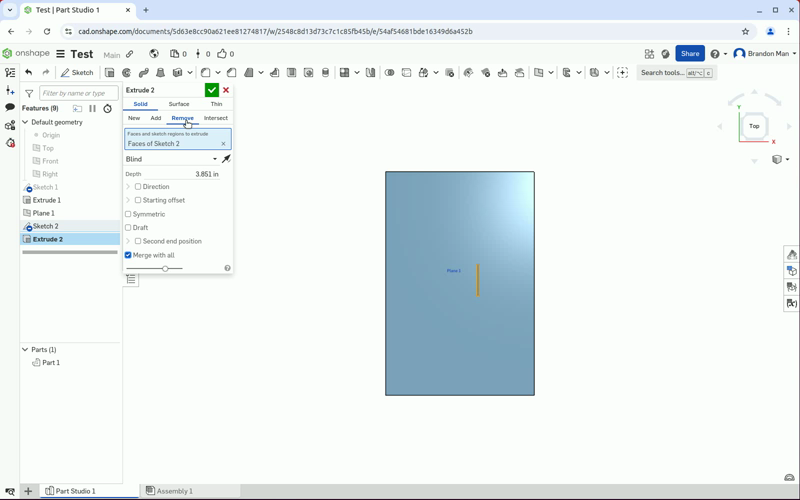
key(enter)
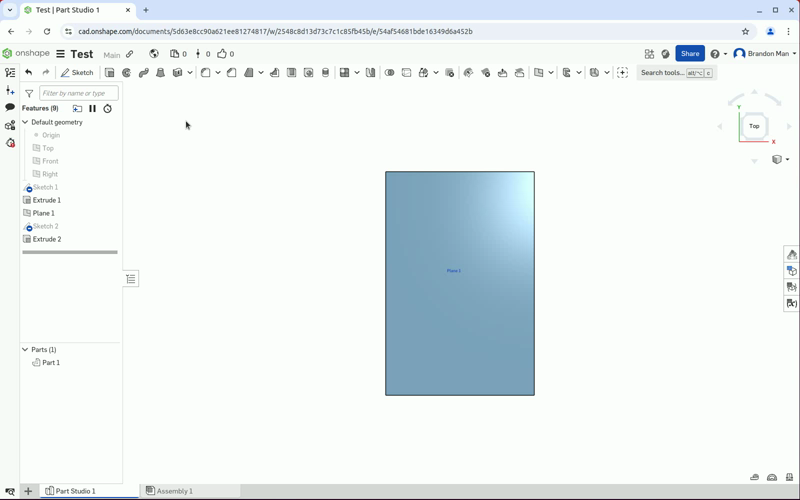
key(shift+h)
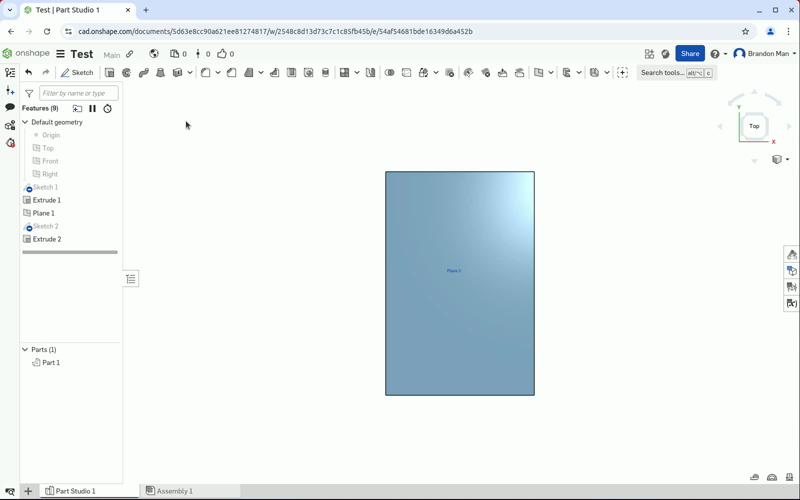
key(shift+h)
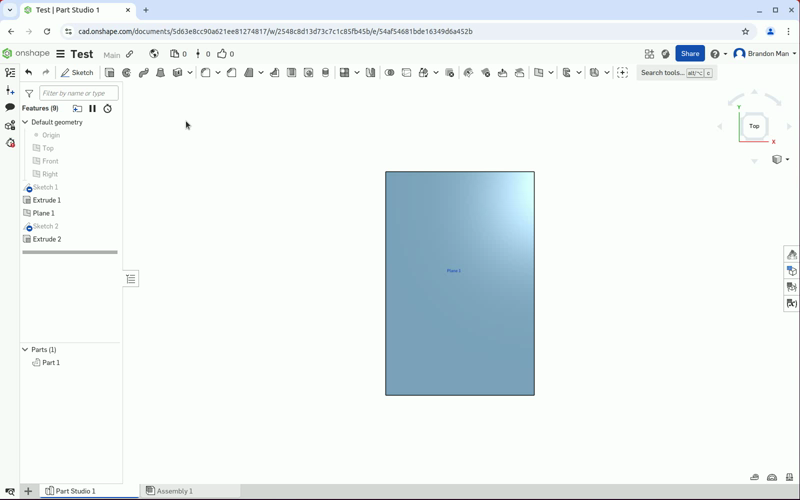
mouse_move(73, 189)
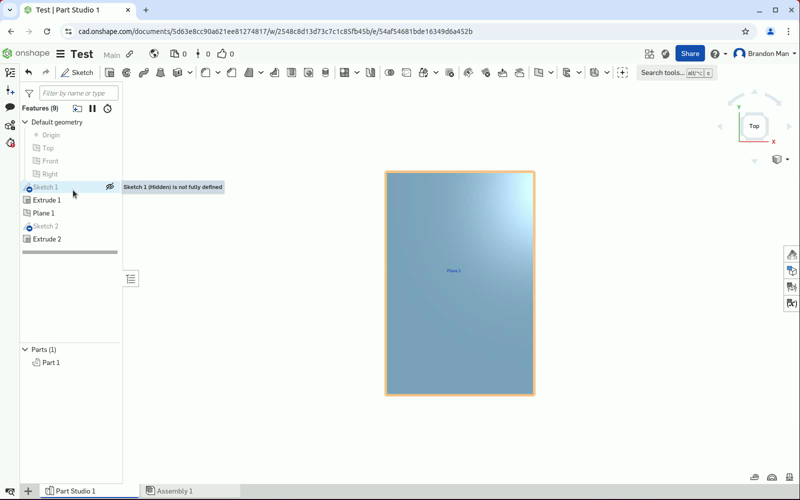
click(73, 189)
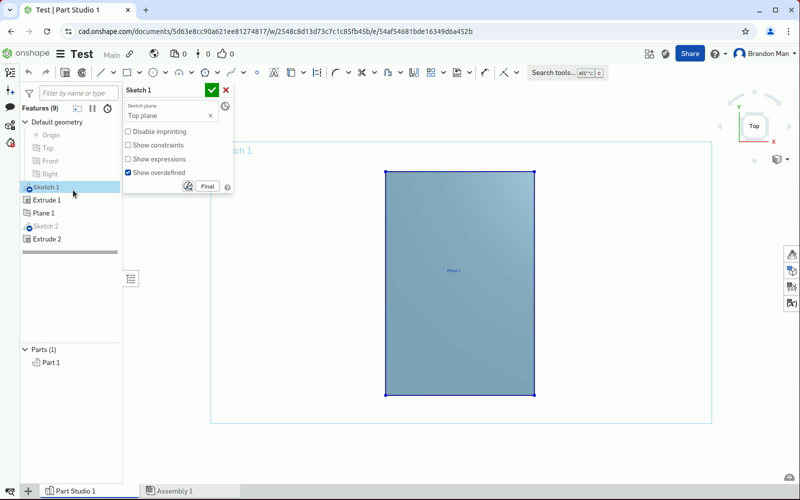
mouse_move(229, 92)
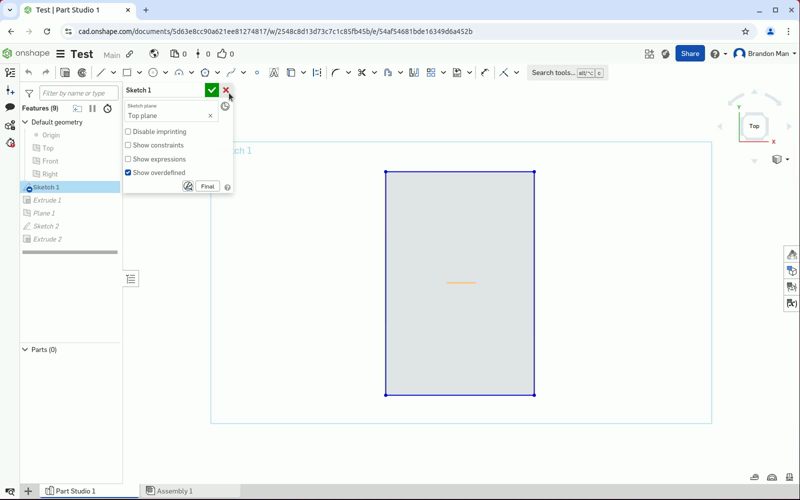
click(229, 92)
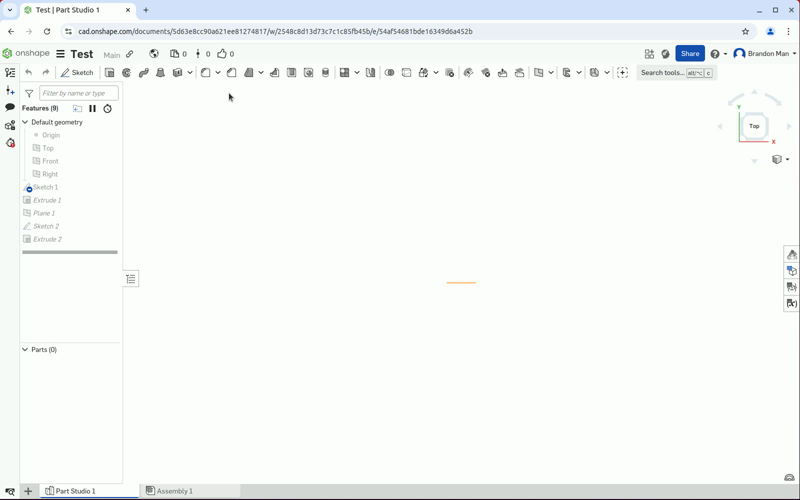
key(shift+s)
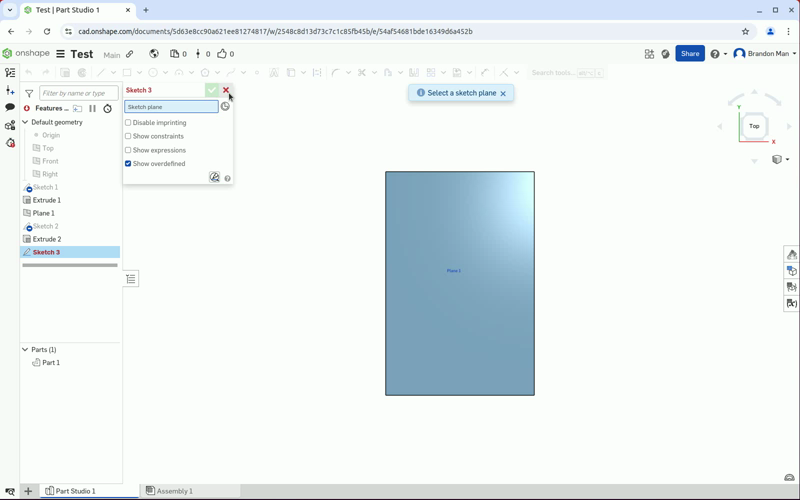
mouse_move(73, 215)
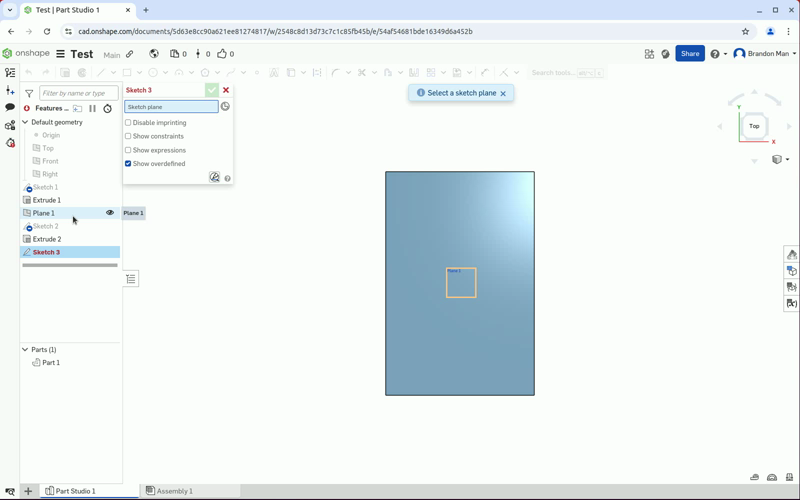
click(73, 215)
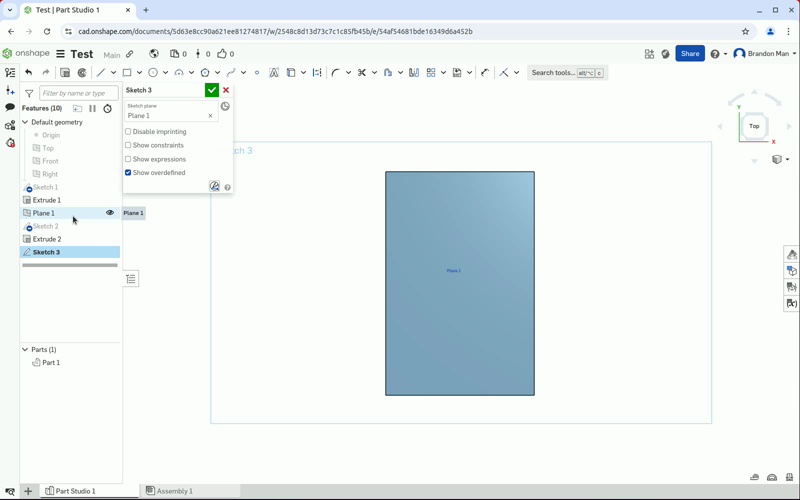
mouse_move(73, 352)
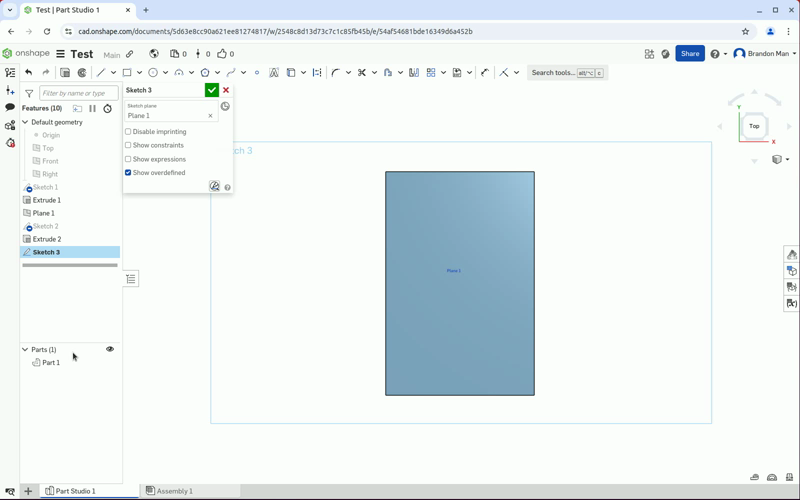
key(y)
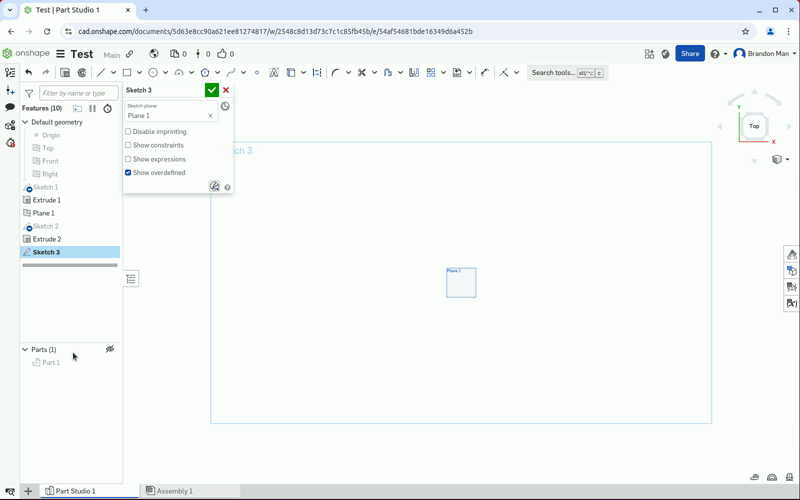
key(l)
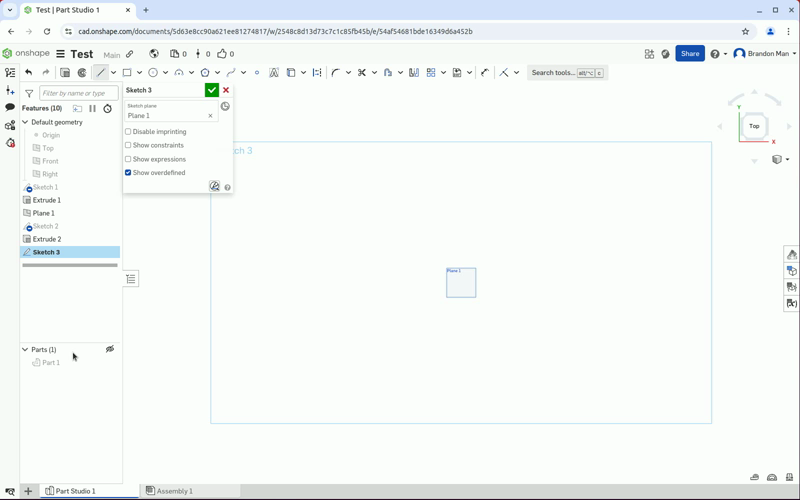
key_down(shift)
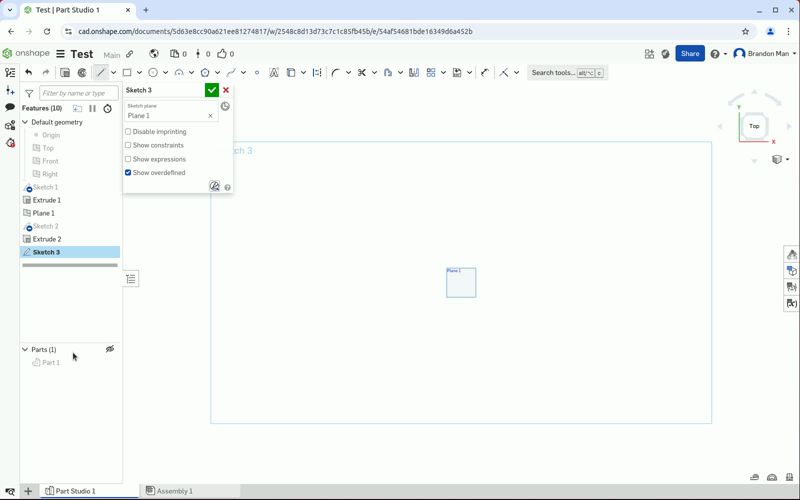
mouse_move(441, 295)
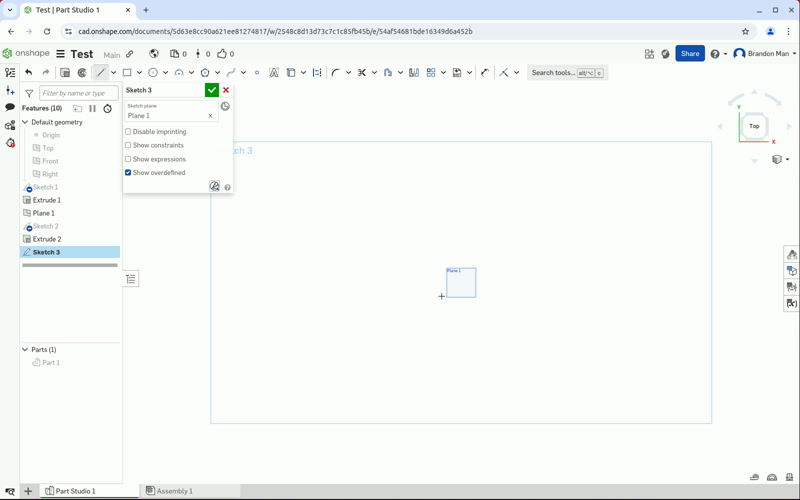
click(441, 295)
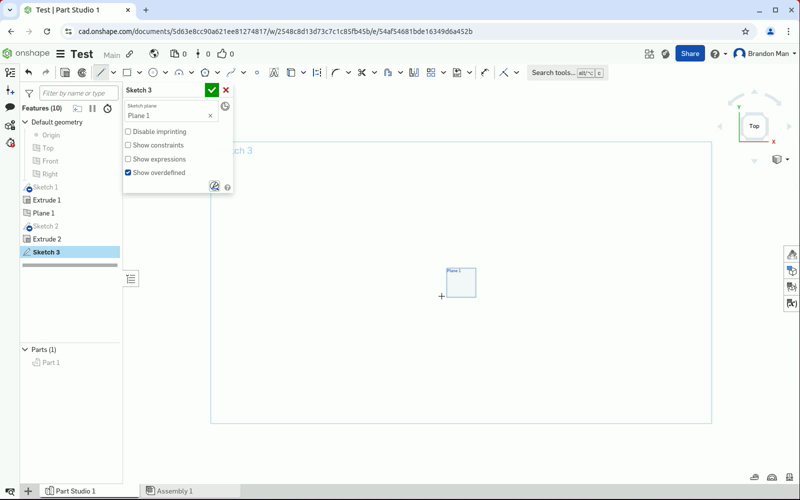
key_up(shift)
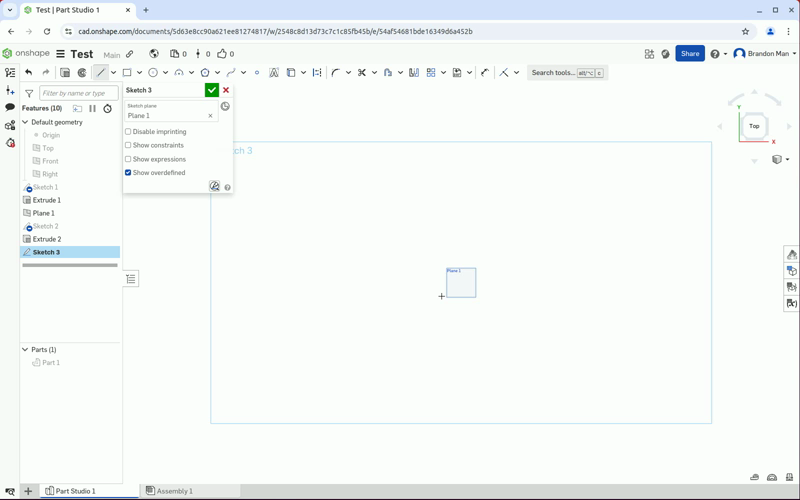
key_down(shift)
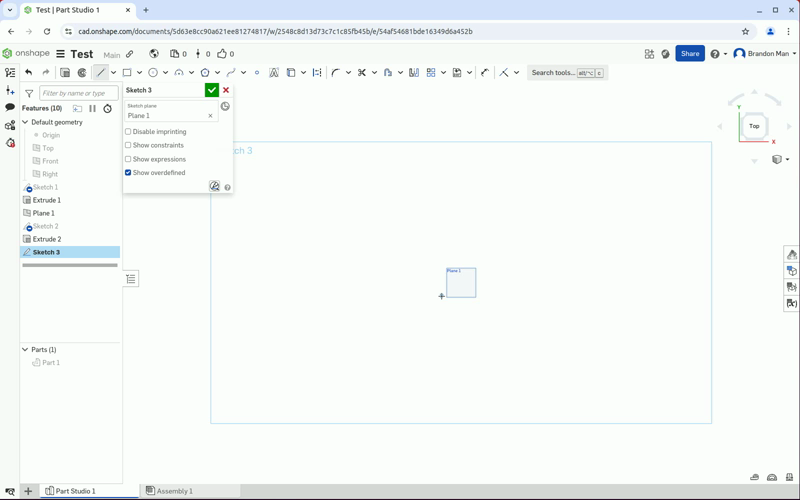
mouse_move(471, 295)
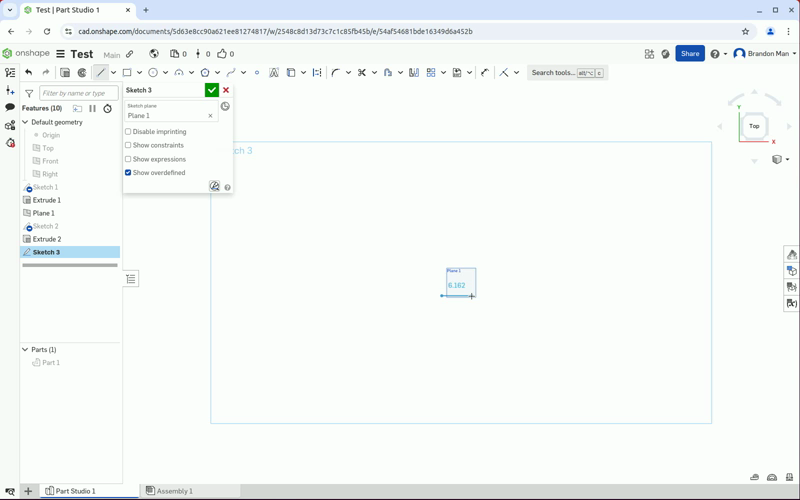
mouse_move(443, 295)
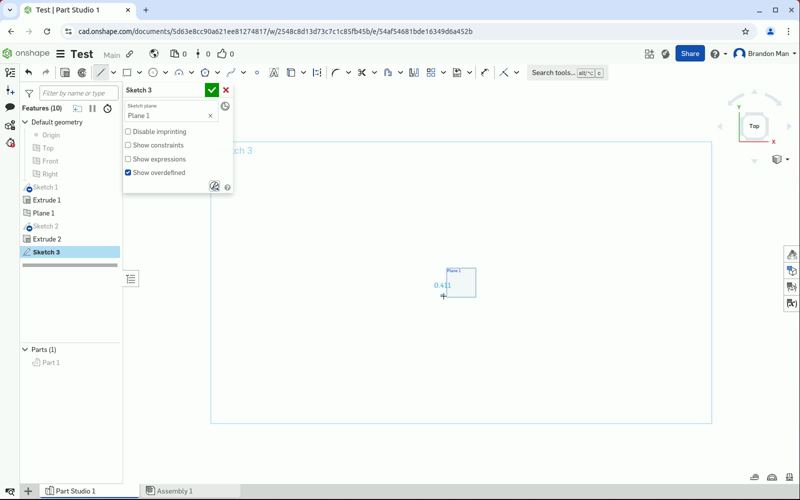
scroll(6)
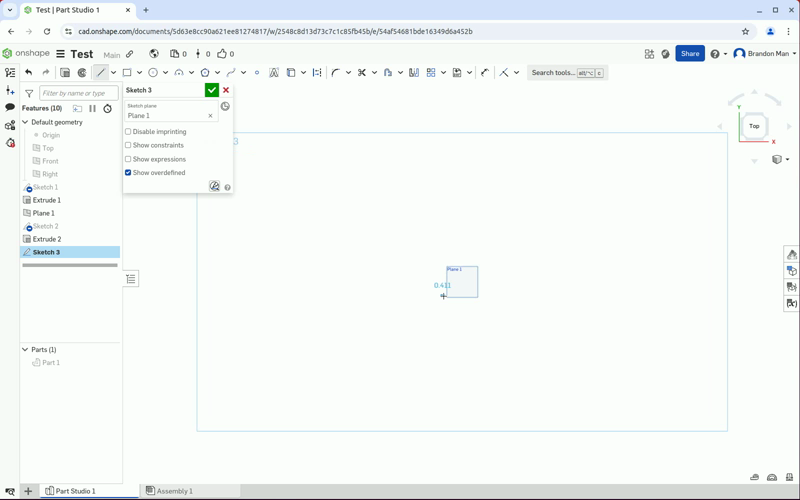
scroll(6)
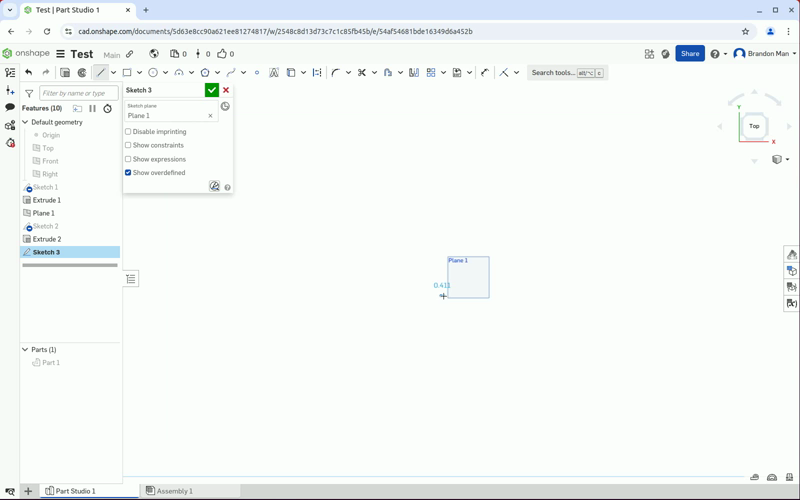
scroll(6)
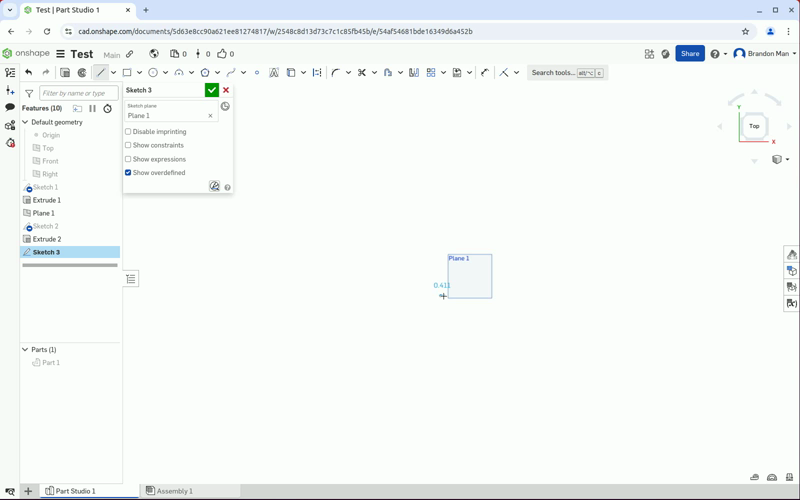
scroll(6)
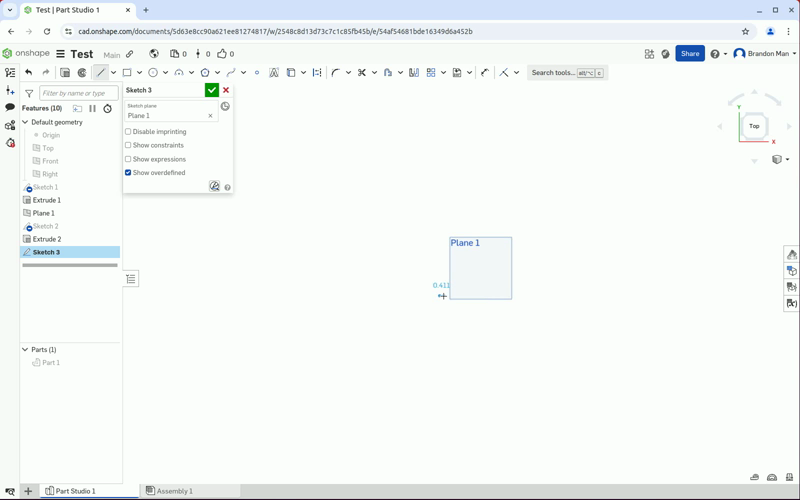
scroll(6)
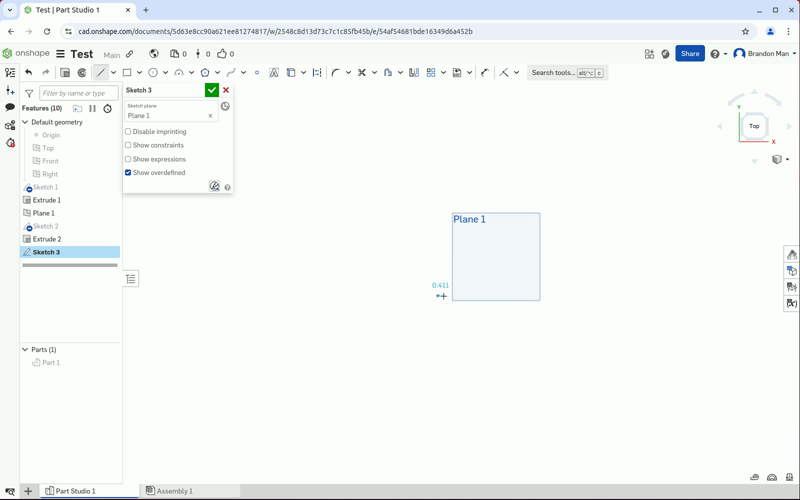
scroll(6)
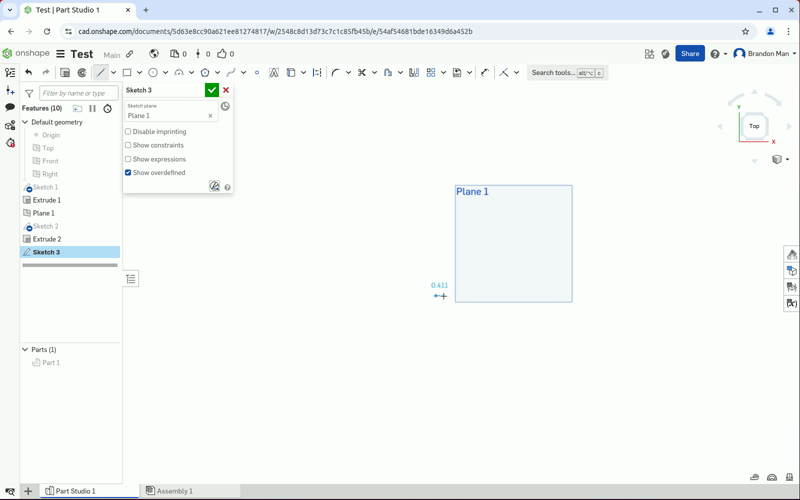
scroll(6)
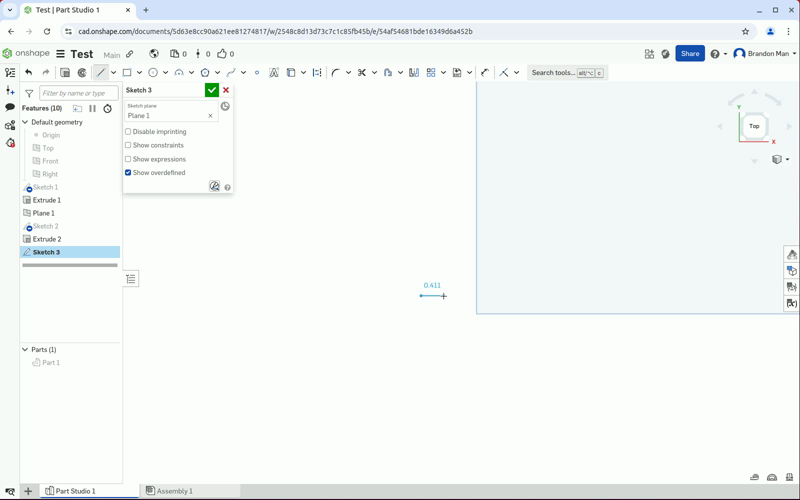
click(443, 295)
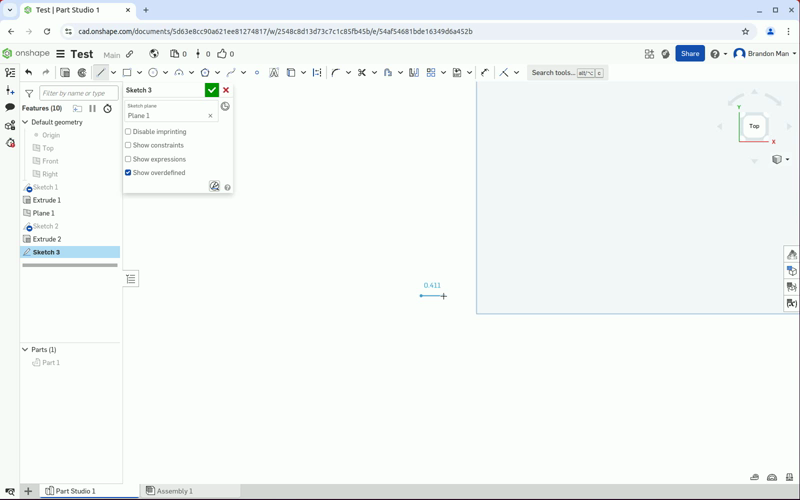
scroll(-6)
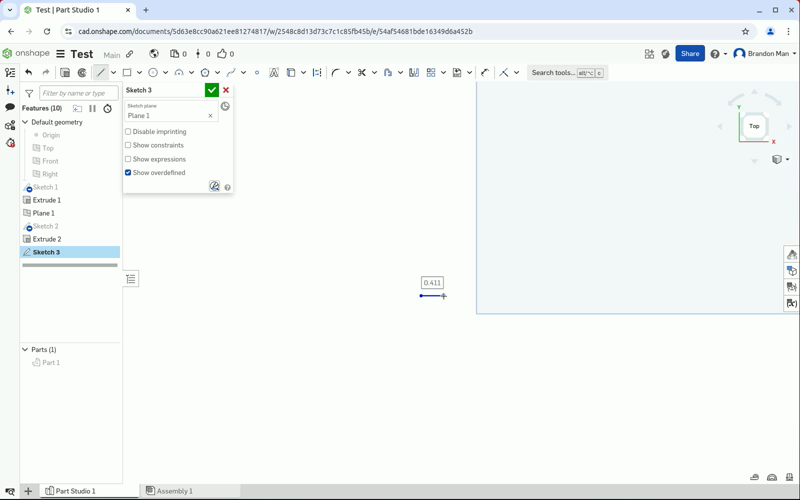
scroll(-6)
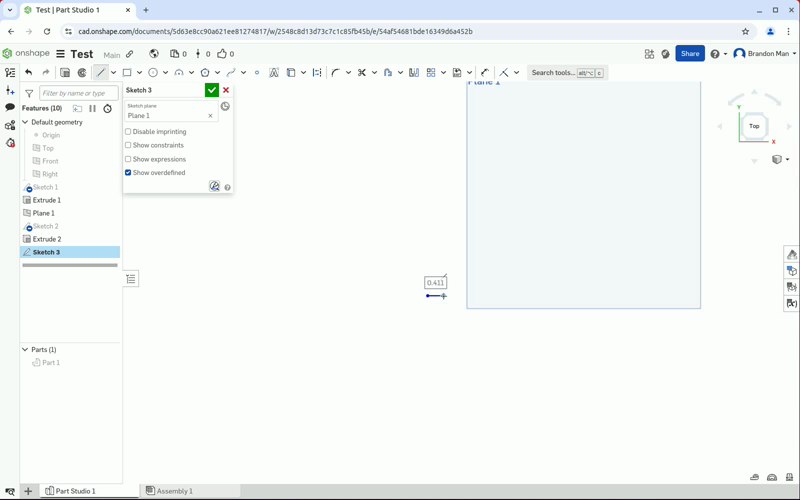
scroll(-6)
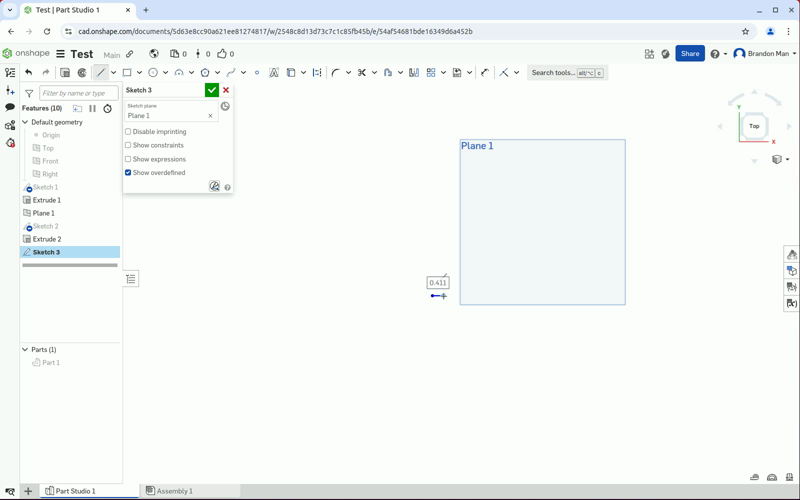
scroll(-6)
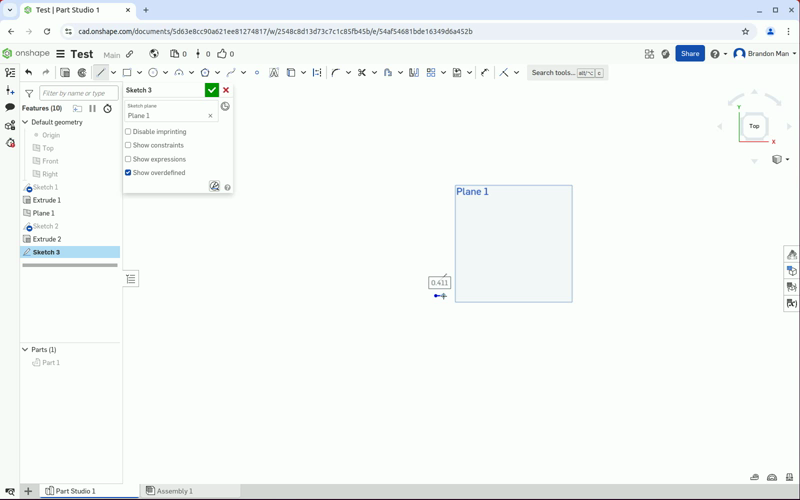
scroll(-6)
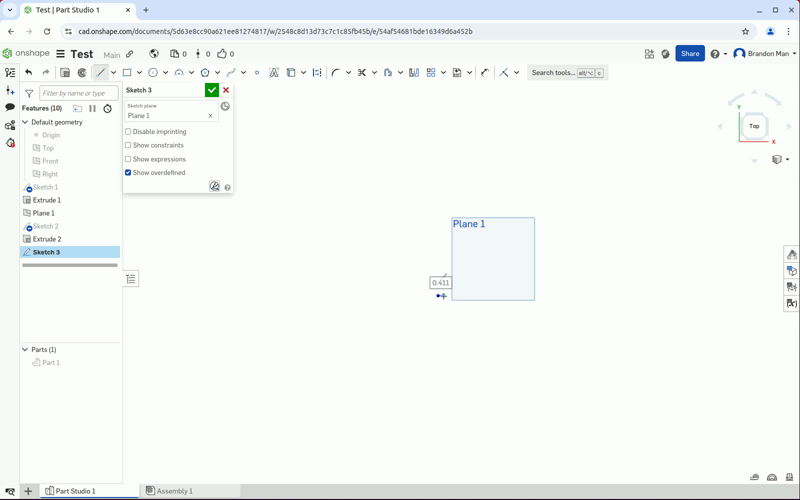
scroll(-6)
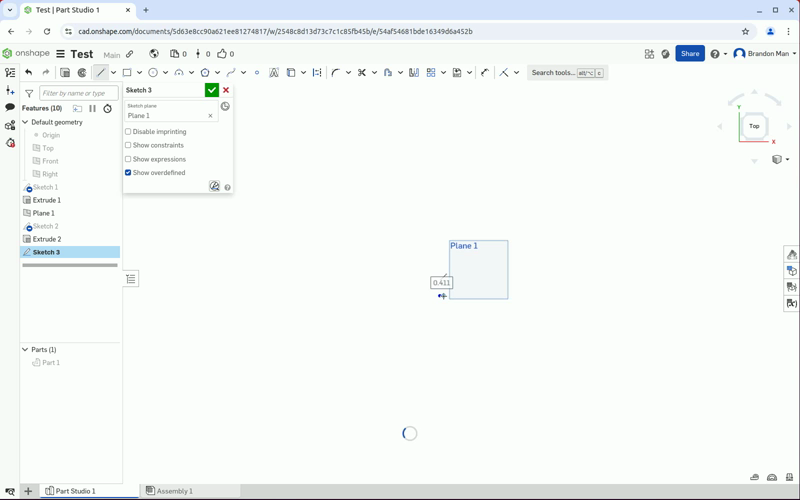
scroll(-6)
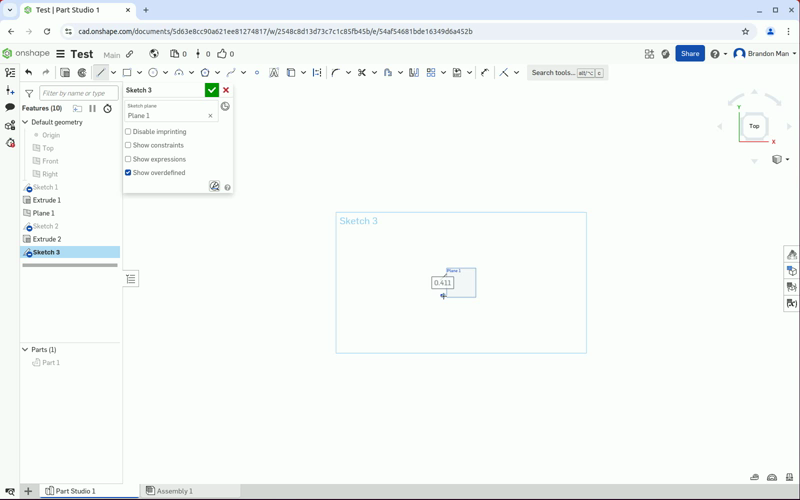
key_up(shift)
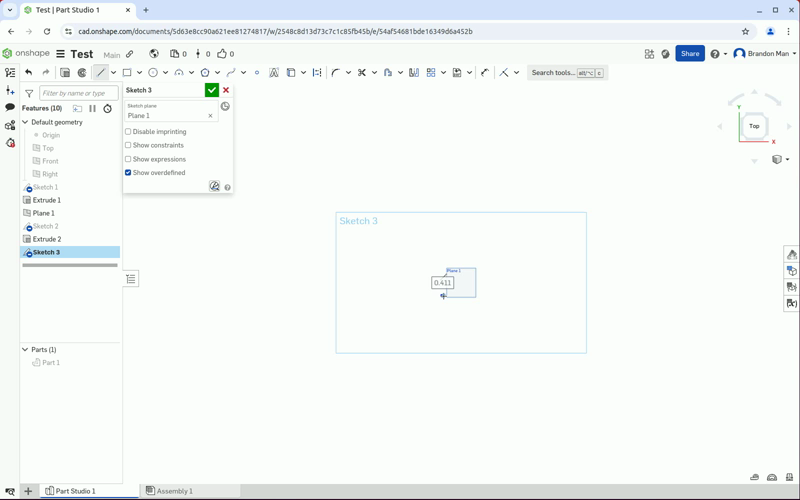
key_down(shift)
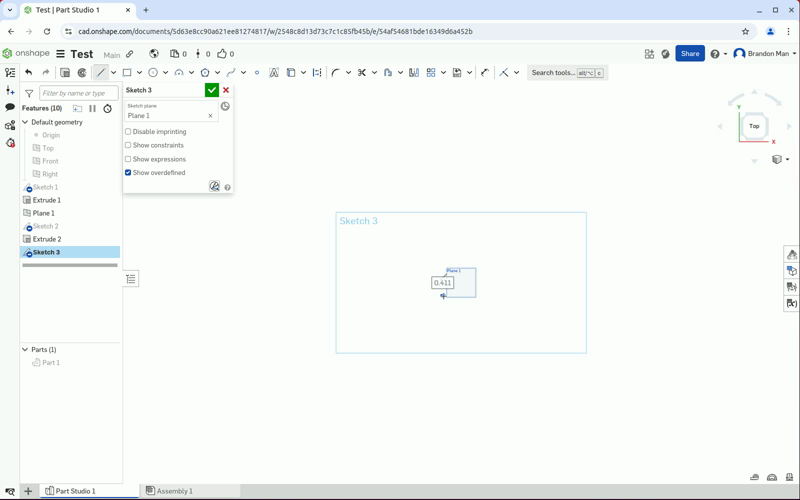
mouse_move(473, 295)
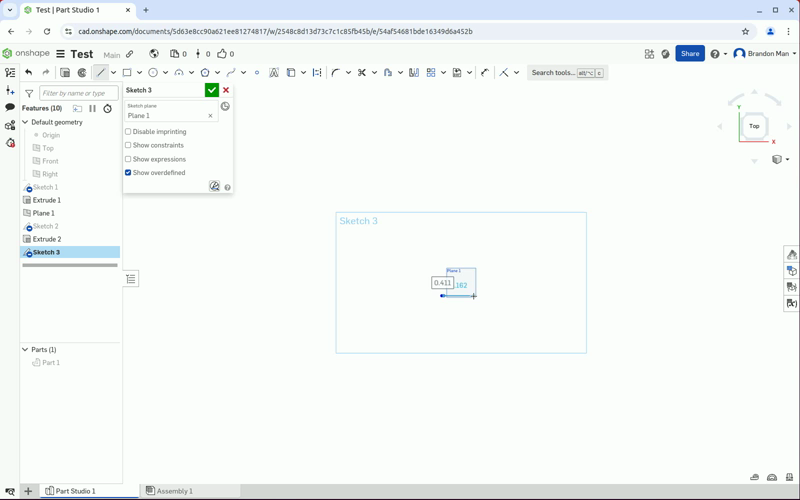
mouse_move(443, 264)
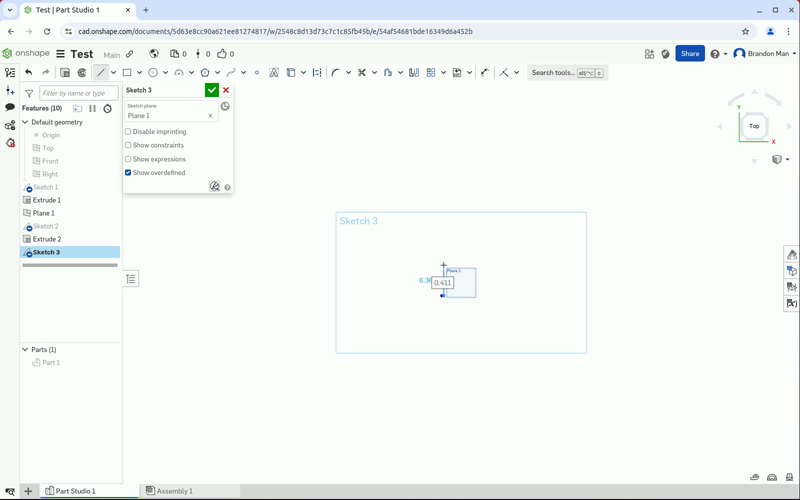
click(443, 264)
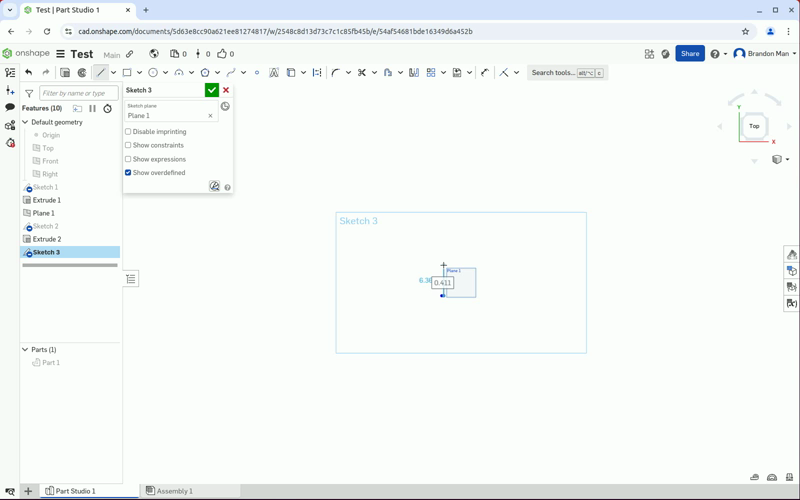
key_up(shift)
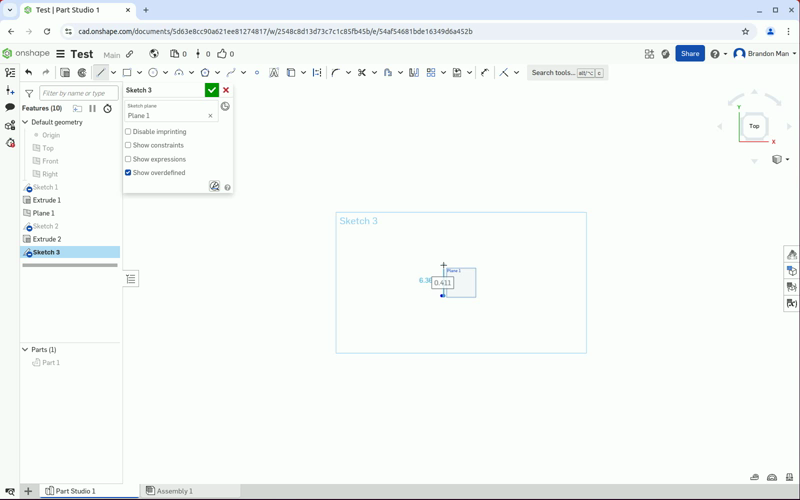
key_down(shift)
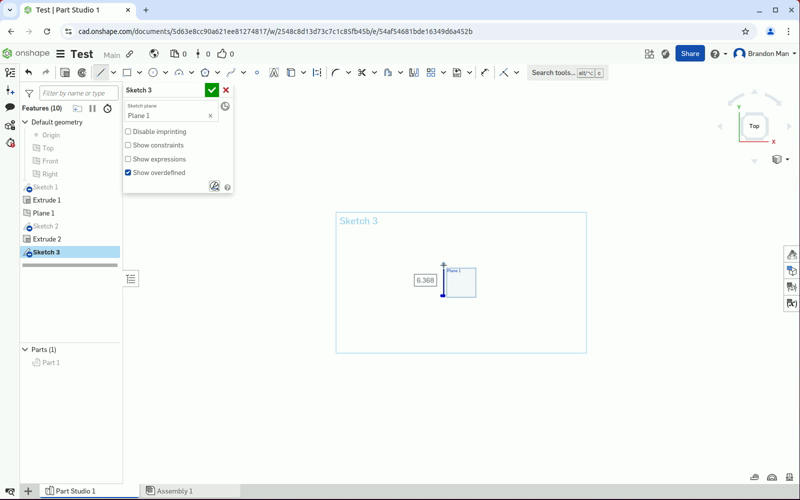
mouse_move(473, 264)
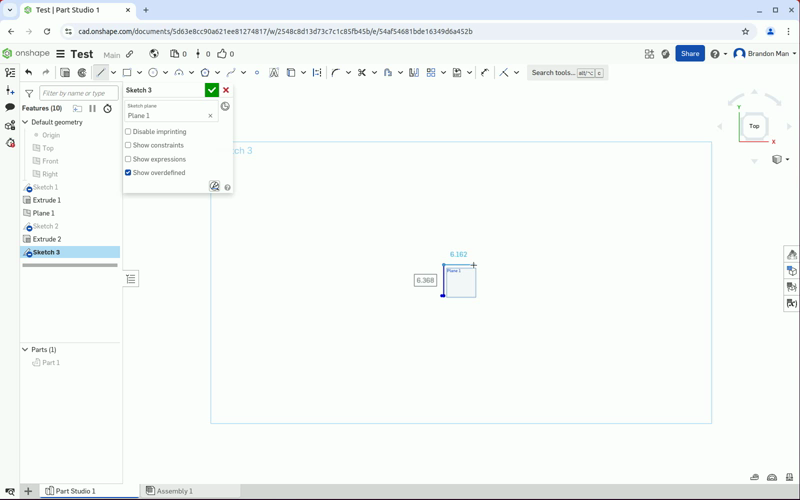
mouse_move(441, 264)
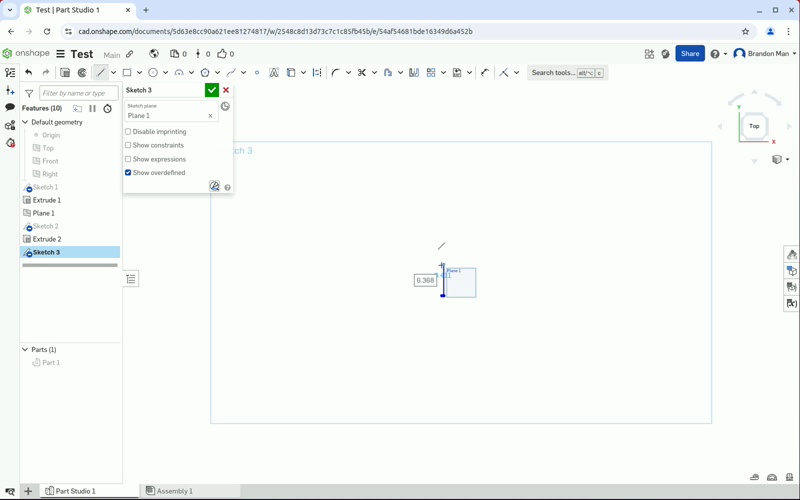
scroll(6)
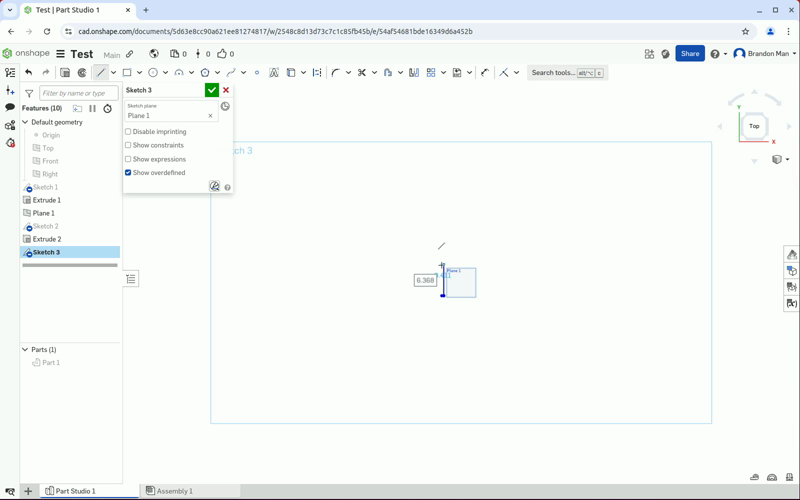
scroll(6)
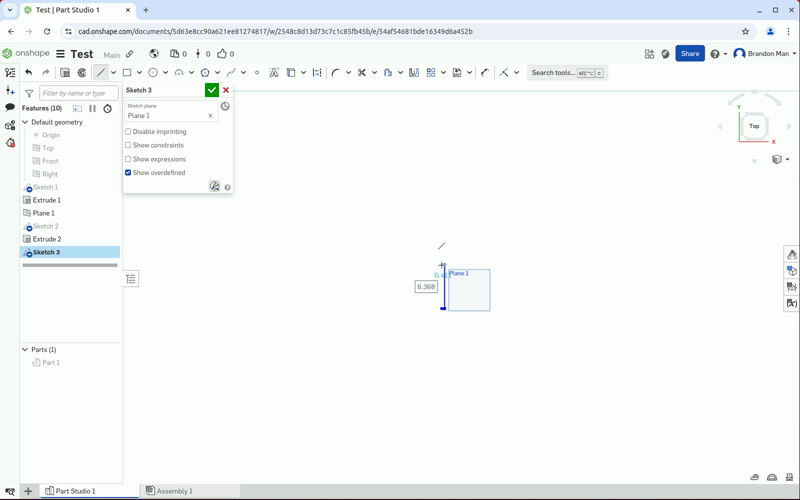
scroll(6)
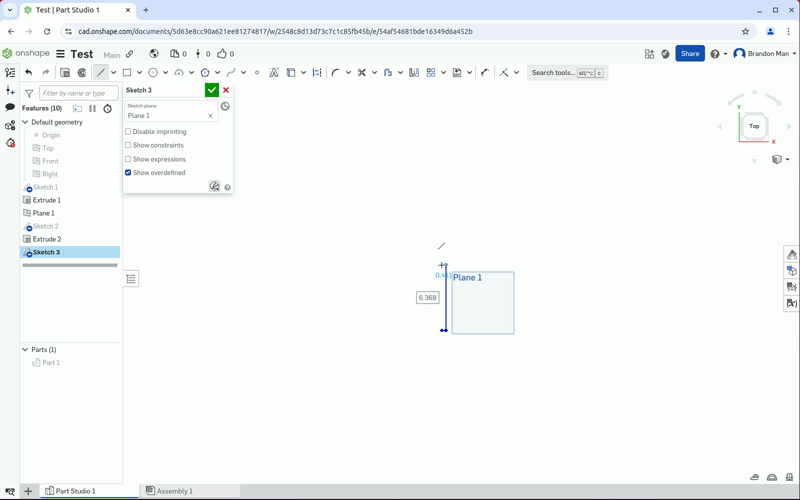
scroll(6)
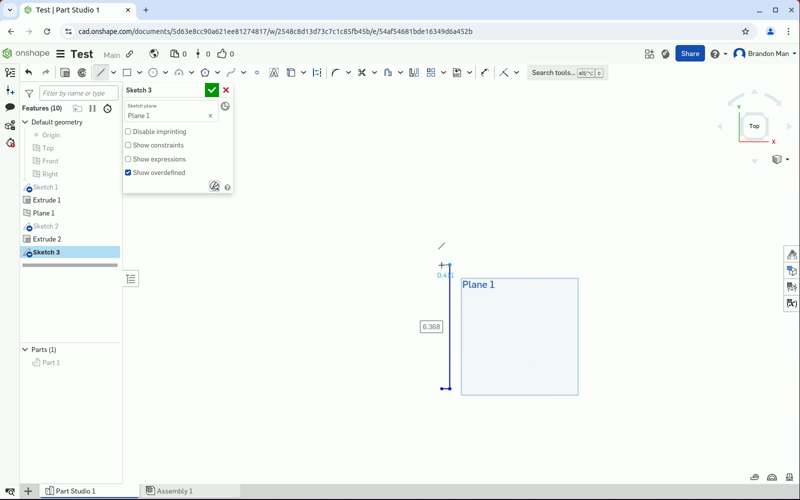
scroll(6)
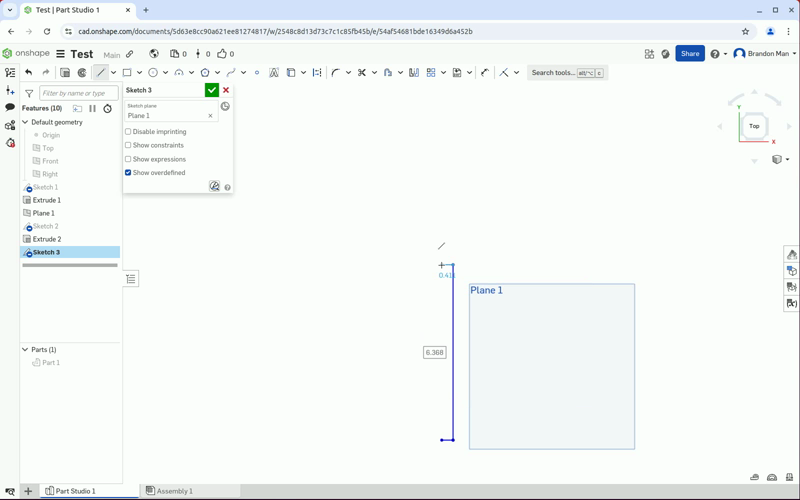
scroll(6)
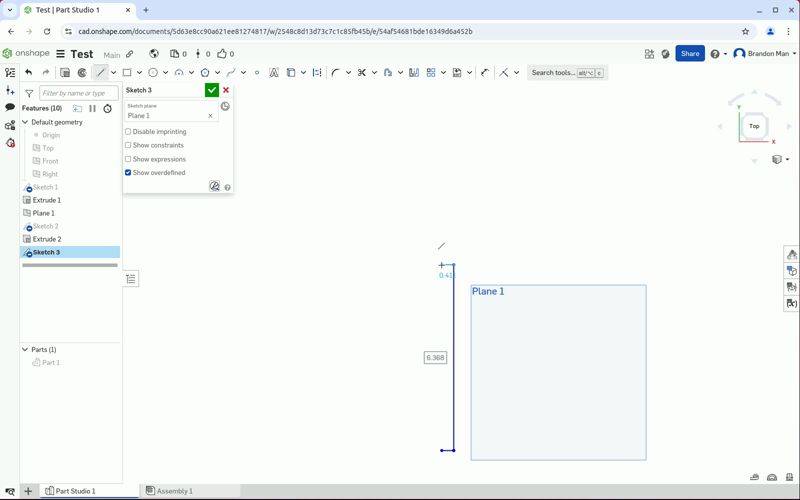
scroll(6)
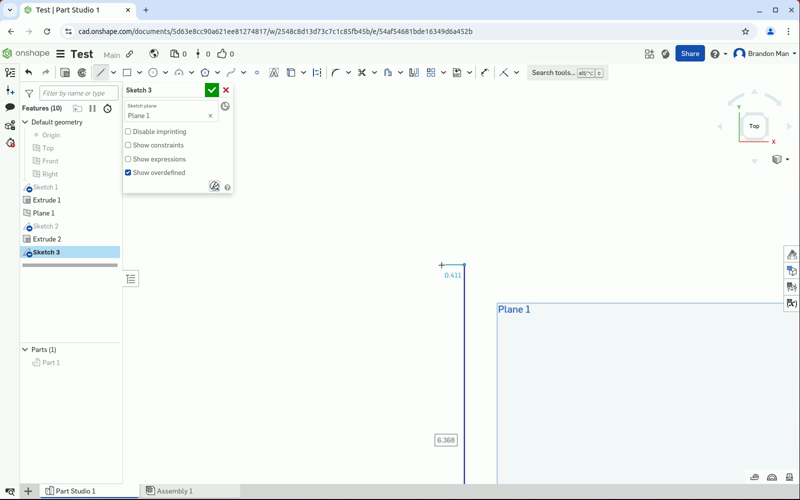
click(441, 264)
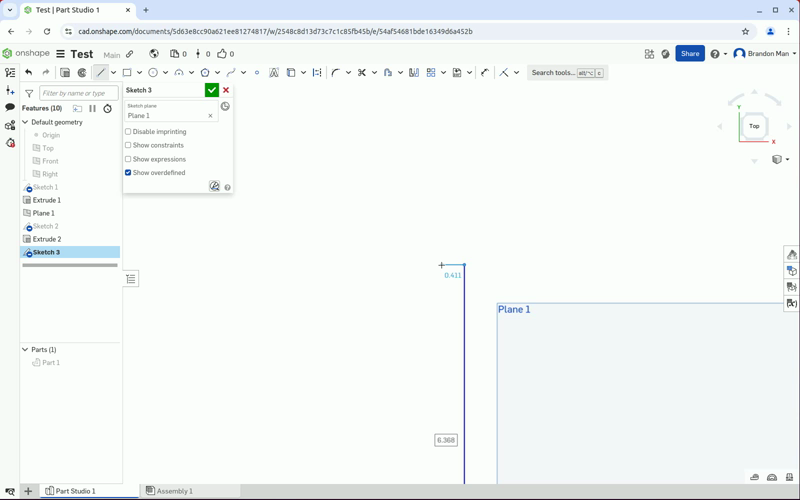
scroll(-6)
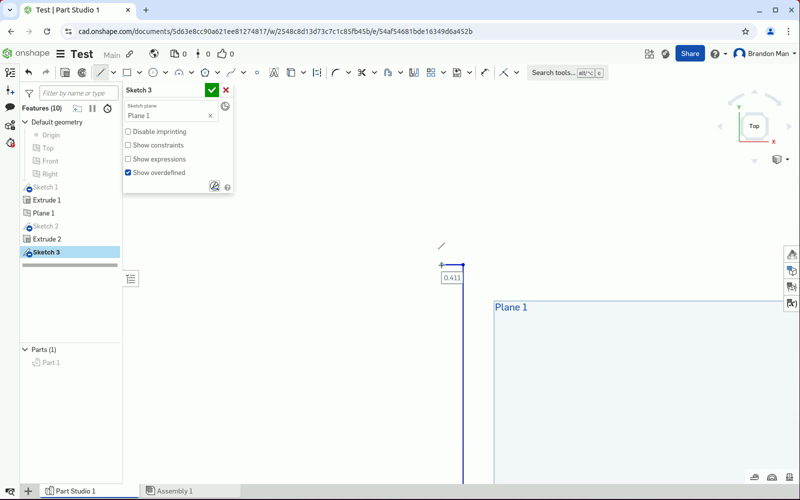
scroll(-6)
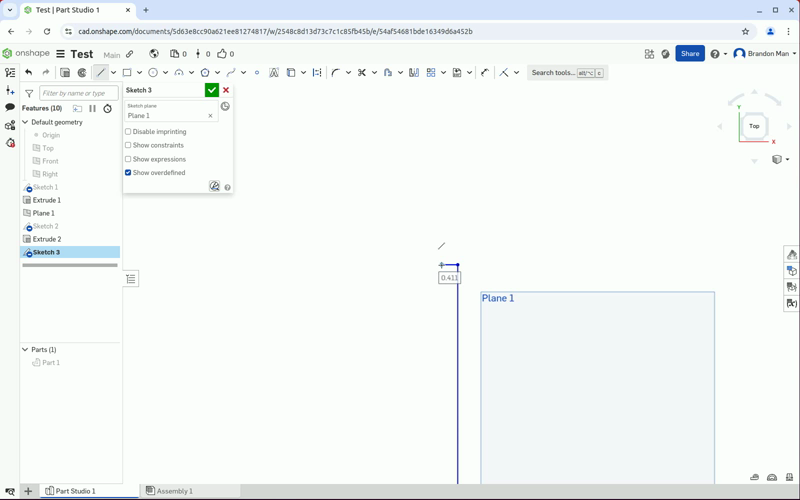
scroll(-6)
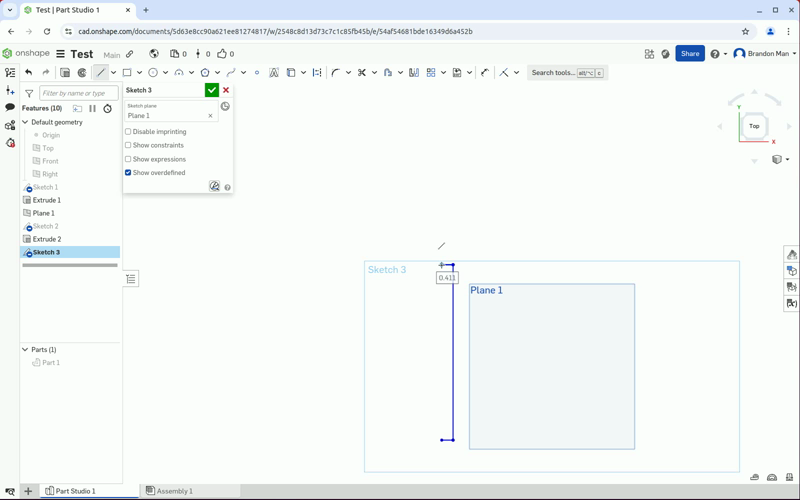
scroll(-6)
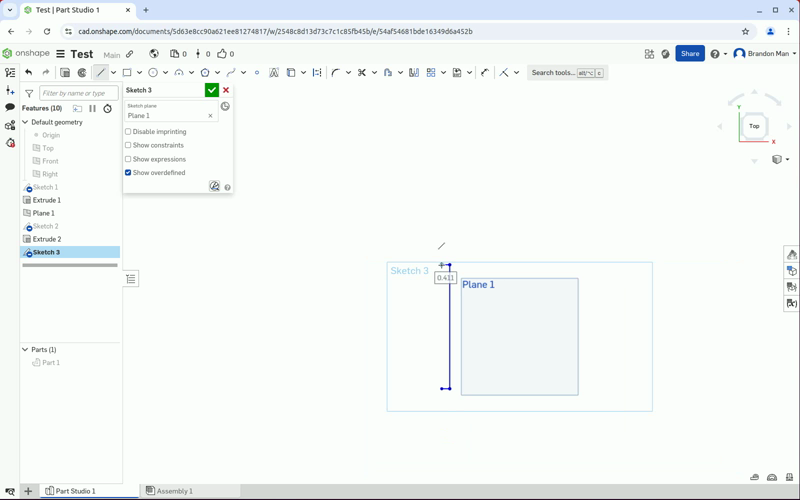
scroll(-6)
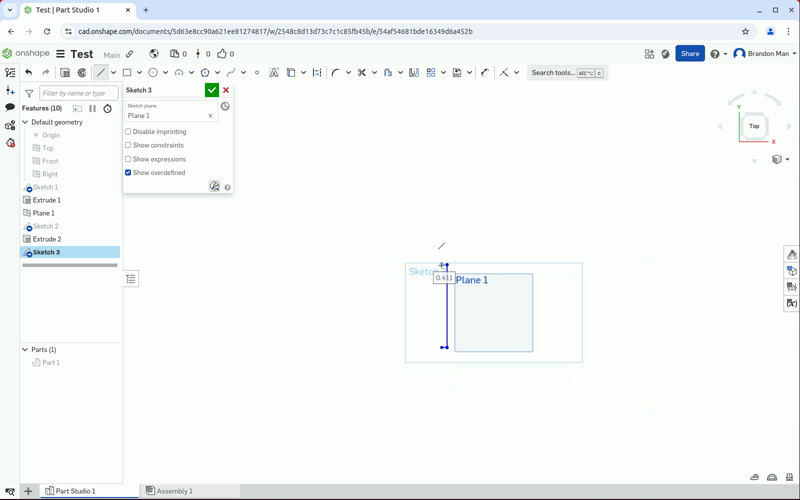
scroll(-6)
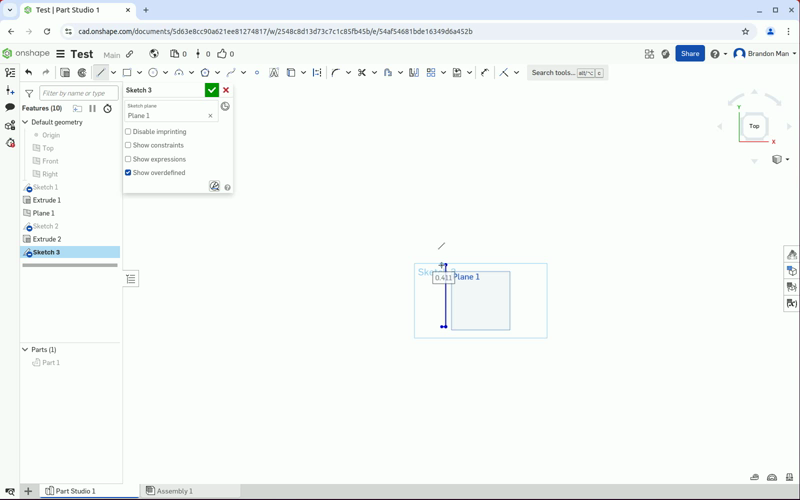
scroll(-6)
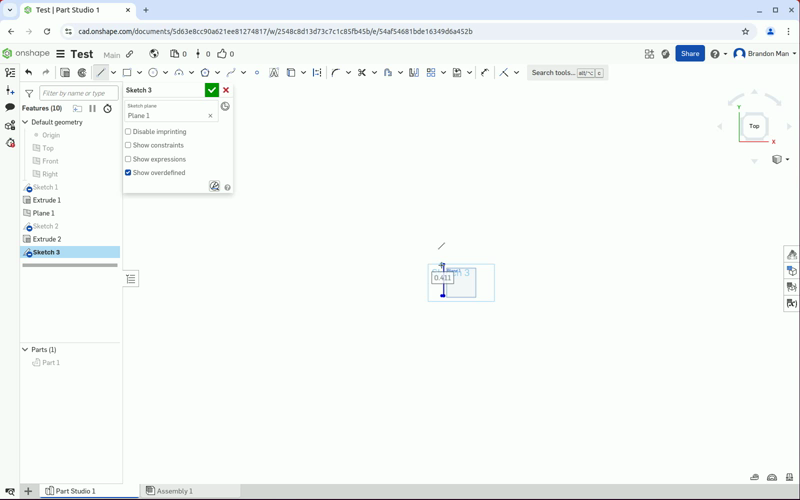
key_up(shift)
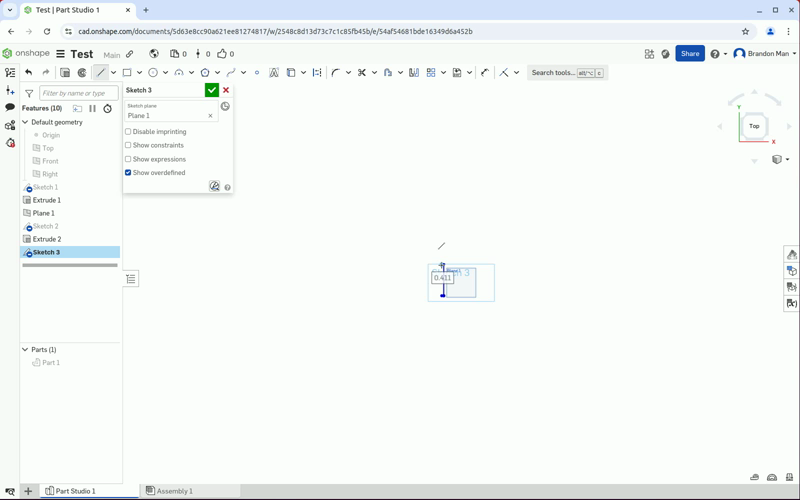
mouse_move(471, 264)
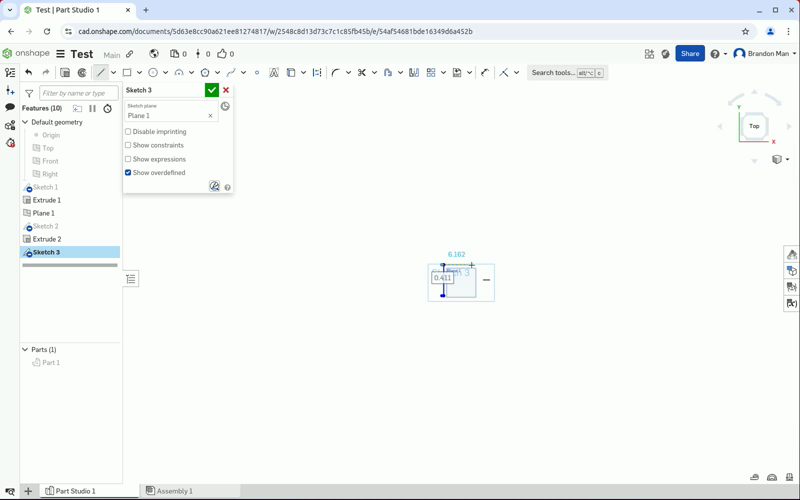
key_down(shift)
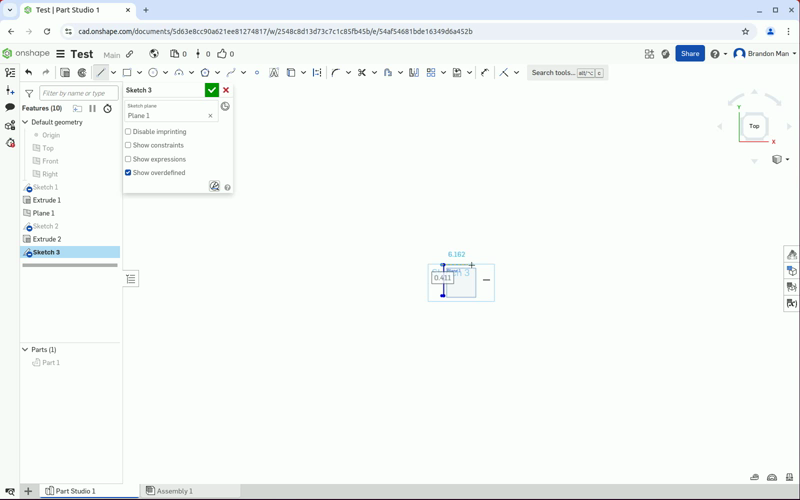
mouse_move(441, 295)
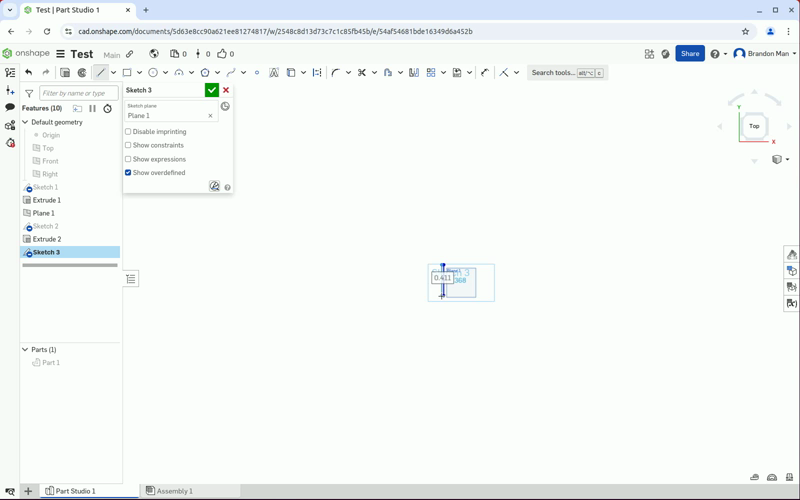
scroll(6)
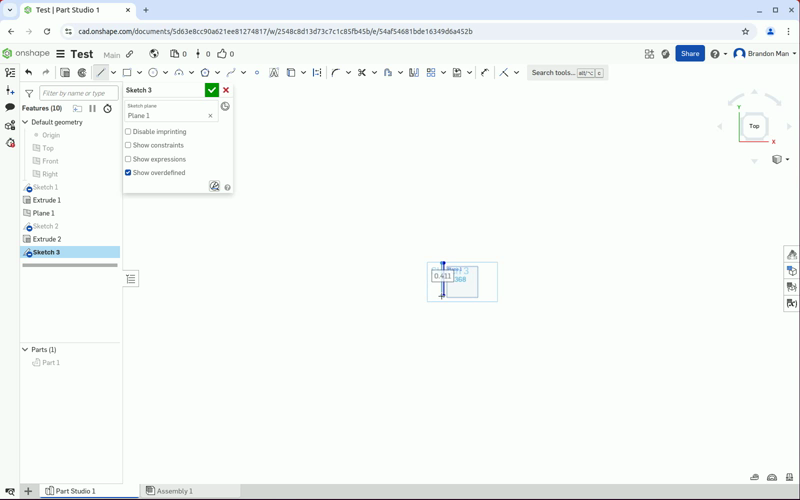
scroll(6)
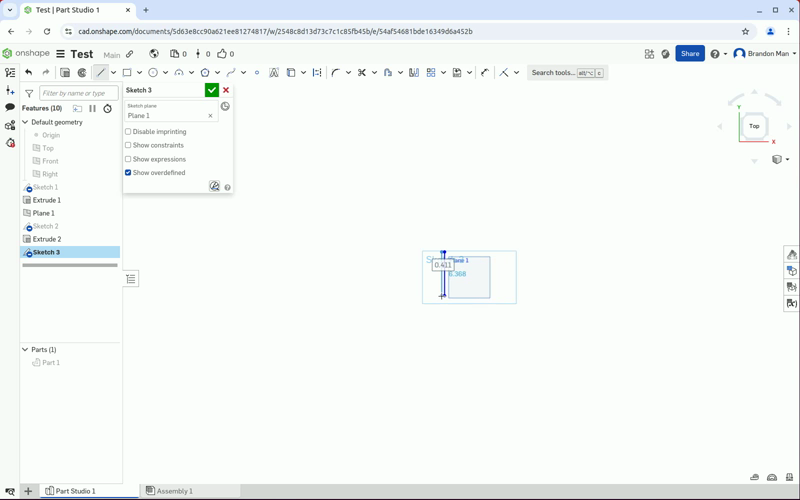
scroll(6)
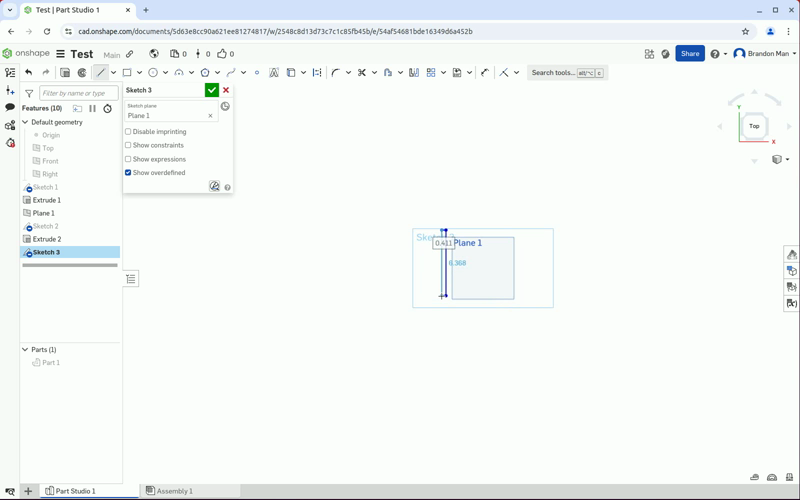
scroll(6)
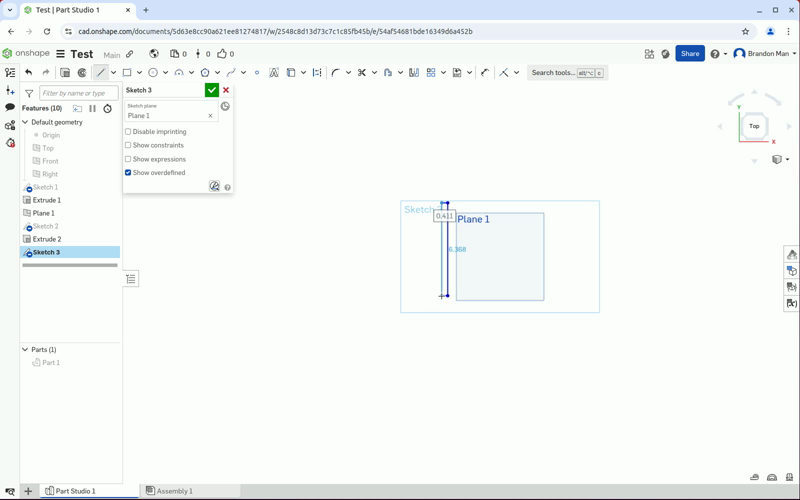
scroll(6)
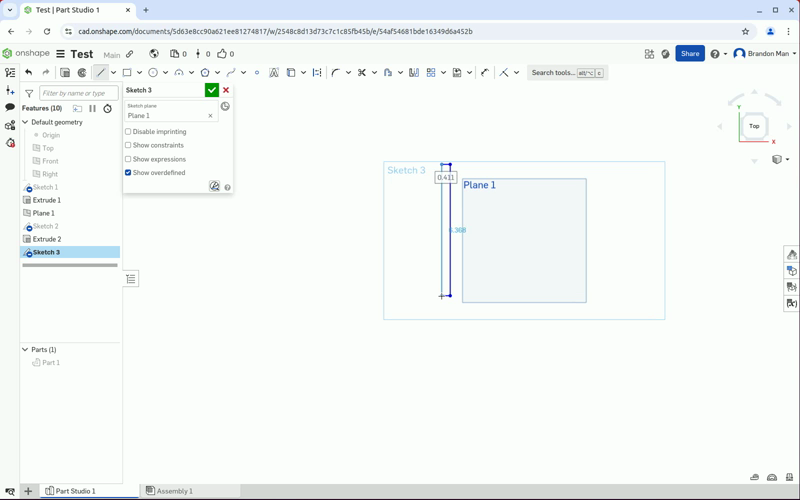
scroll(6)
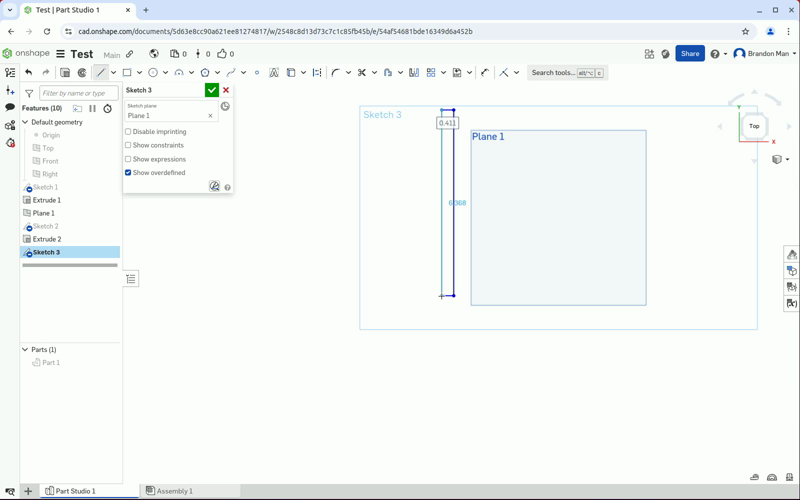
scroll(6)
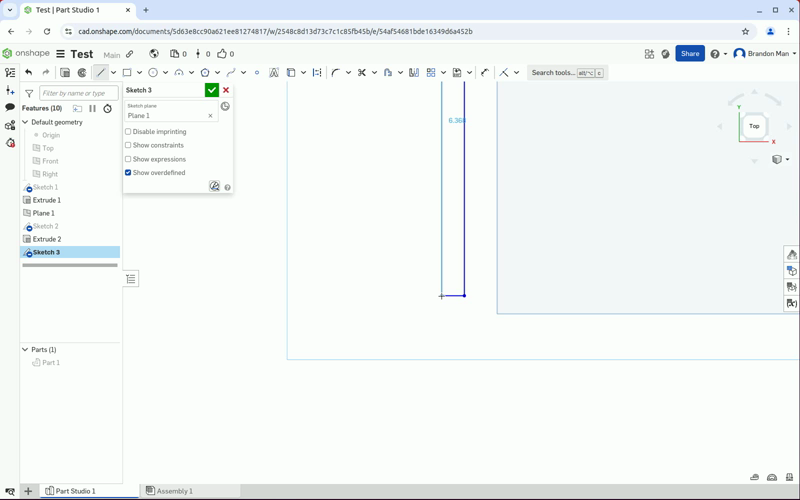
key_up(shift)
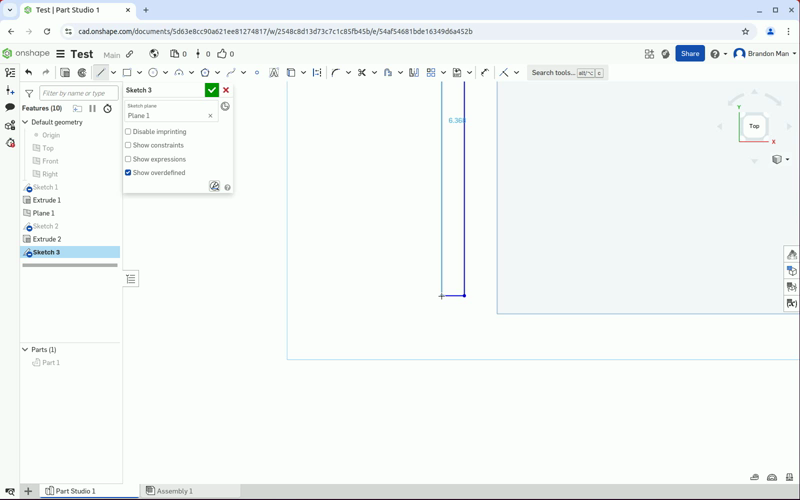
click(441, 295)
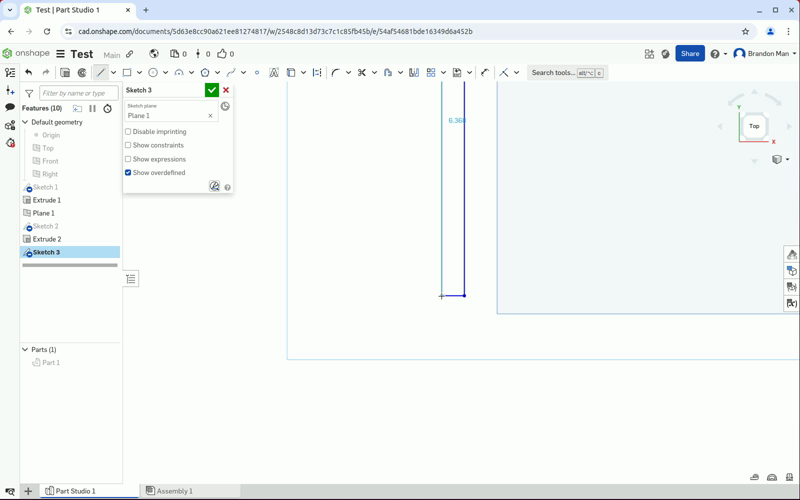
scroll(-6)
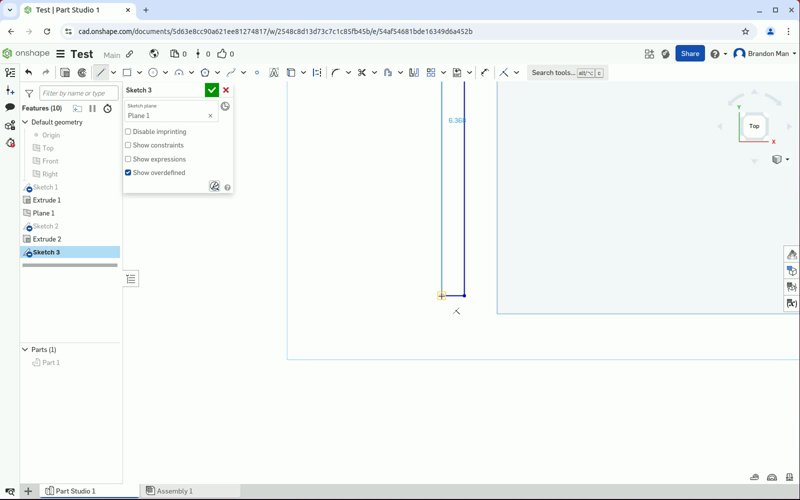
scroll(-6)
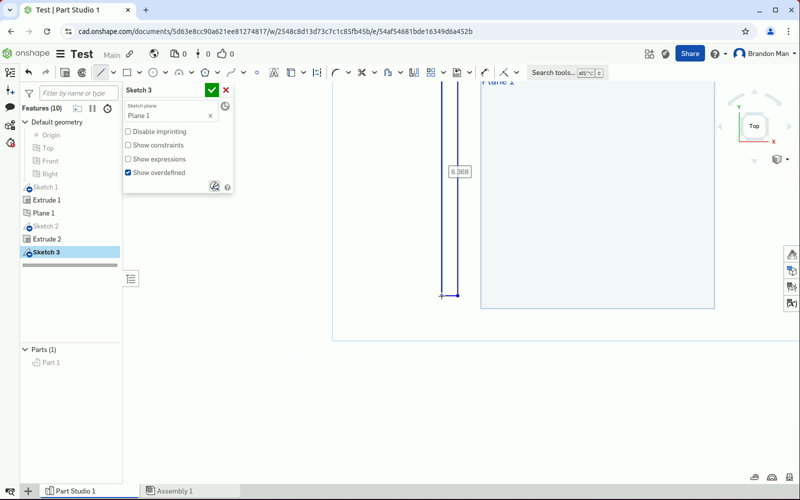
scroll(-6)
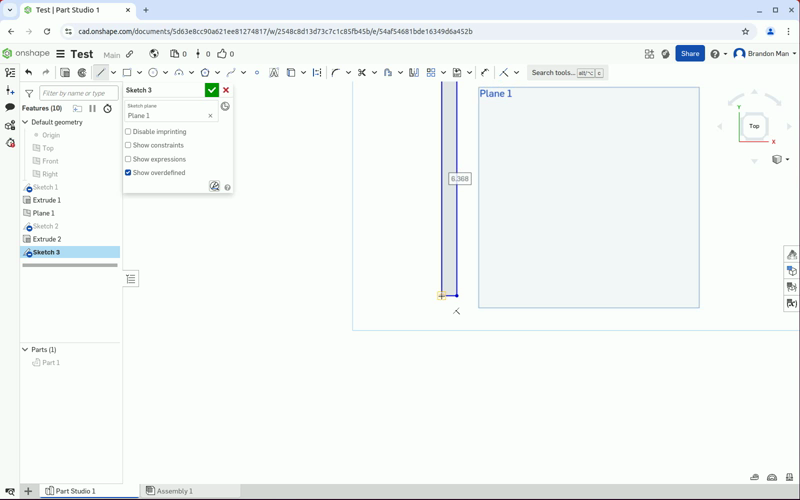
scroll(-6)
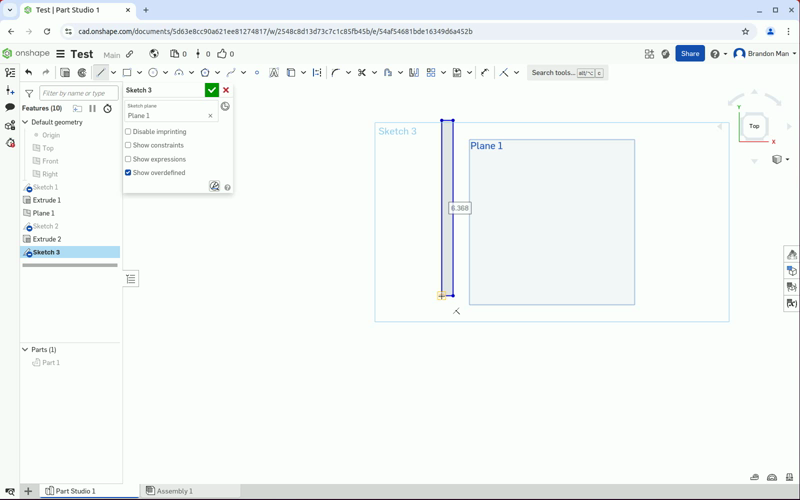
scroll(-6)
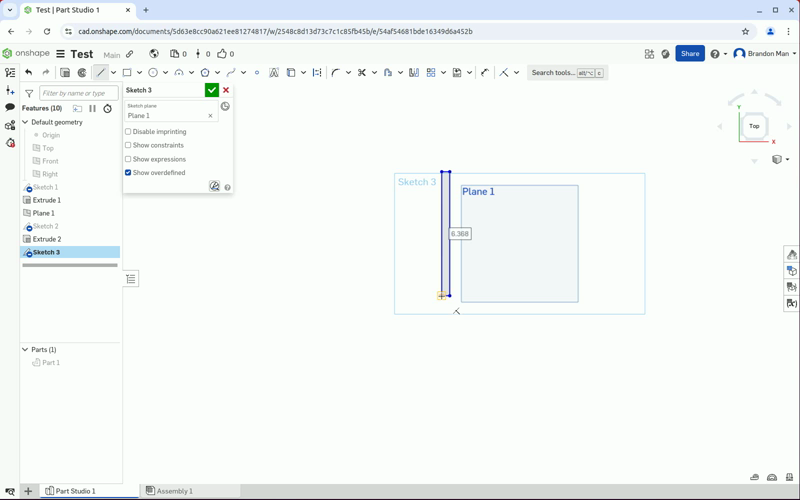
scroll(-6)
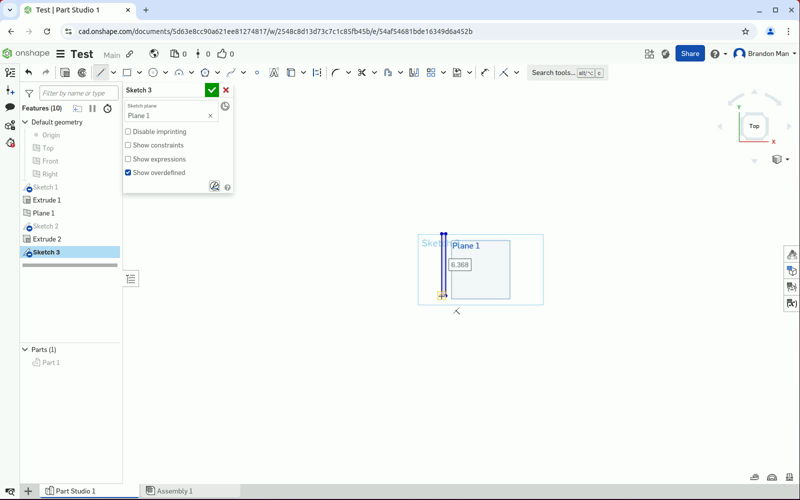
scroll(-6)
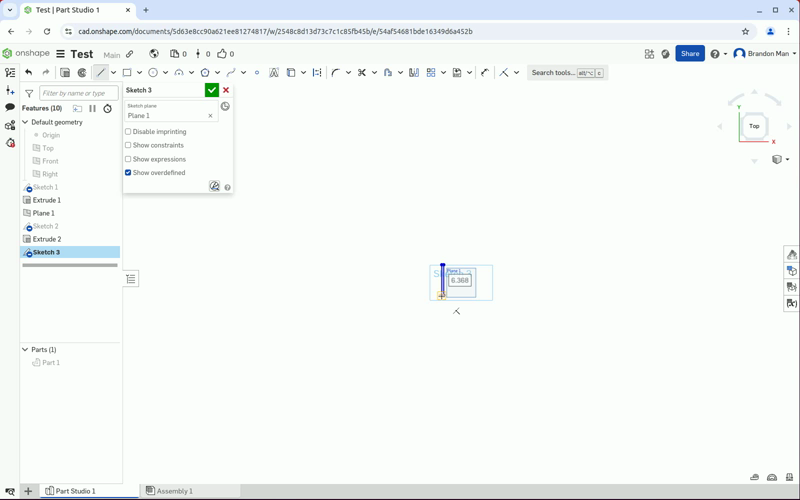
key(esc)
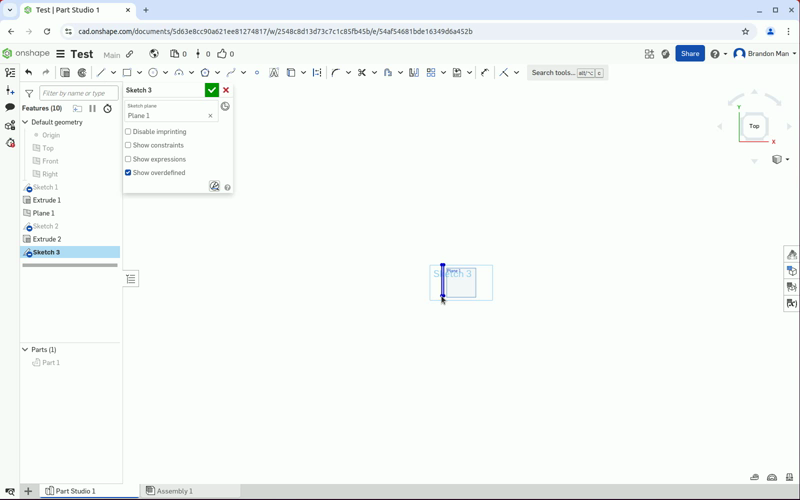
mouse_move(441, 277)
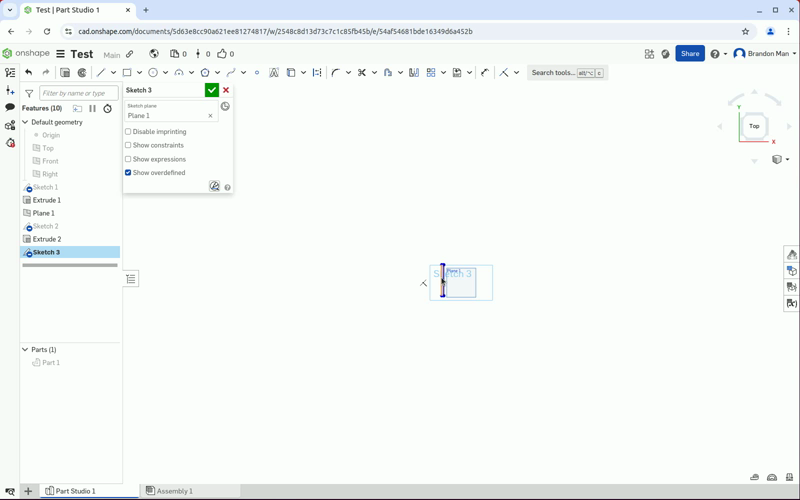
scroll(6)
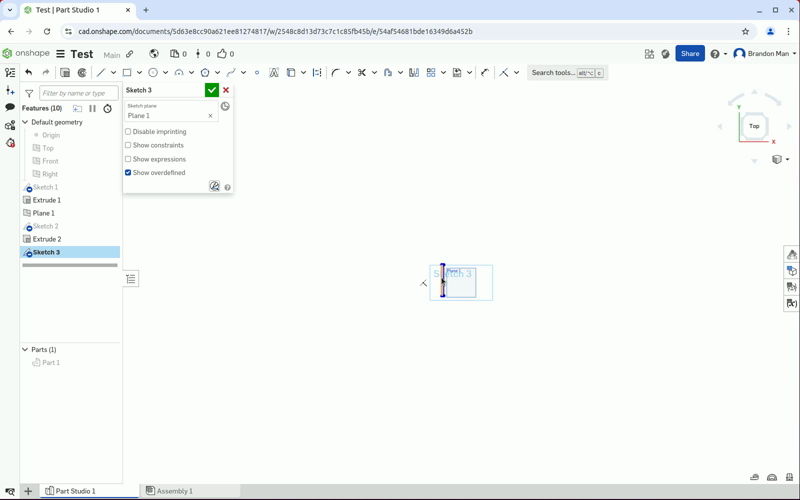
scroll(6)
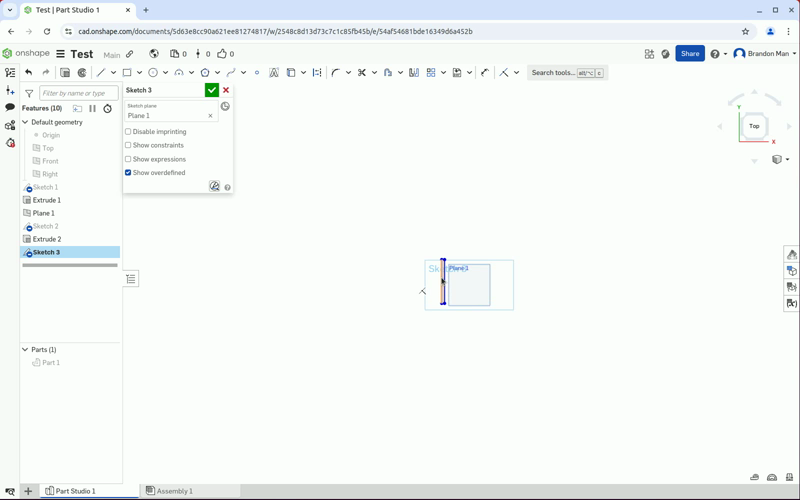
scroll(6)
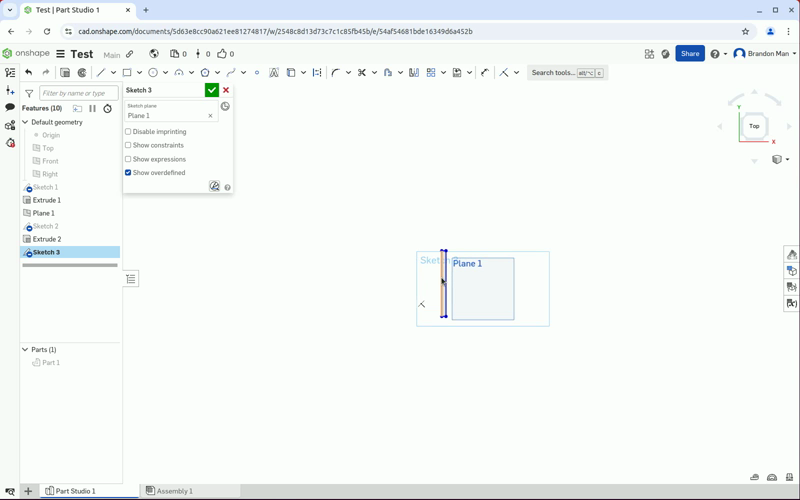
scroll(6)
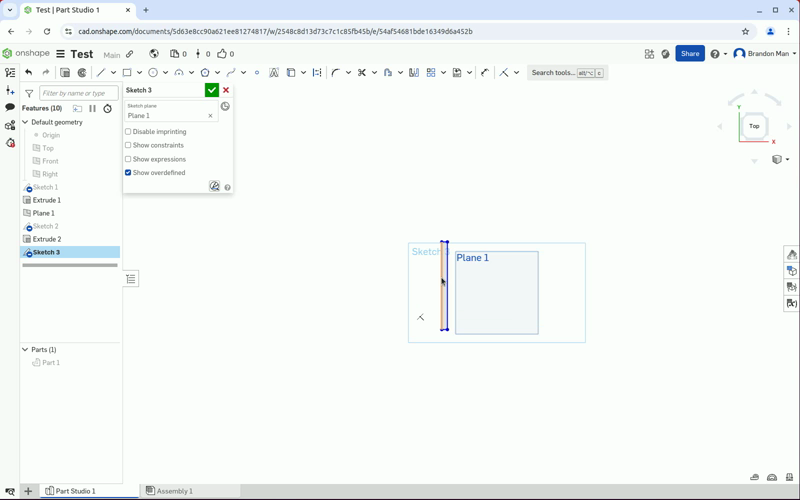
scroll(6)
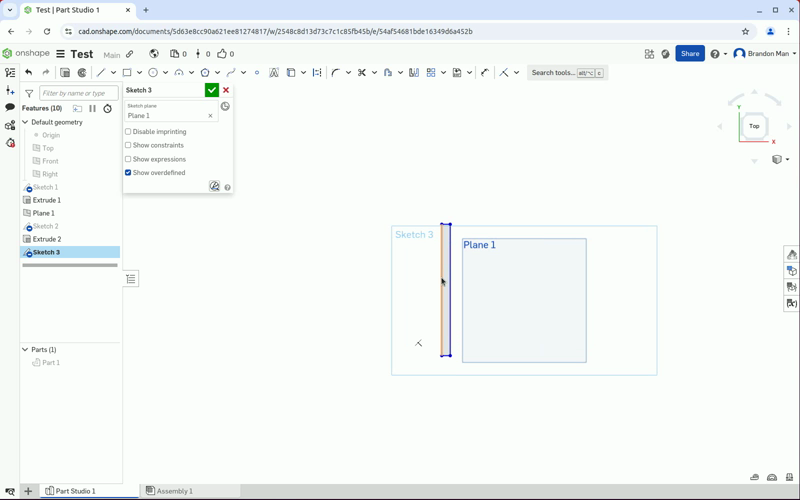
scroll(6)
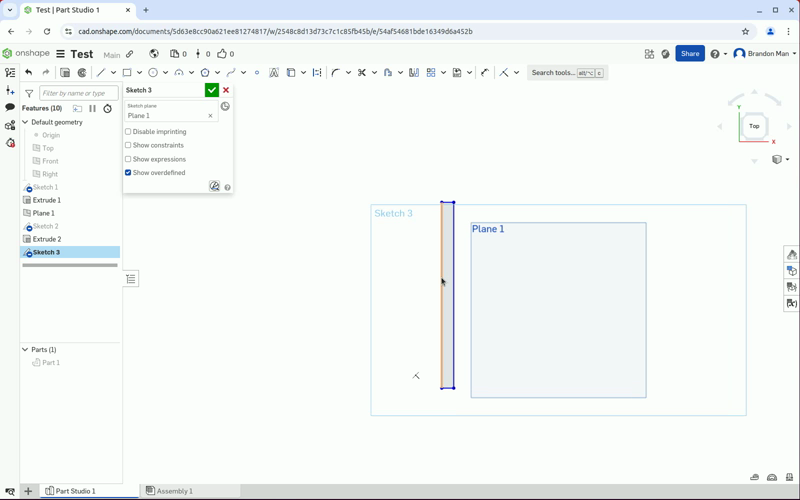
scroll(6)
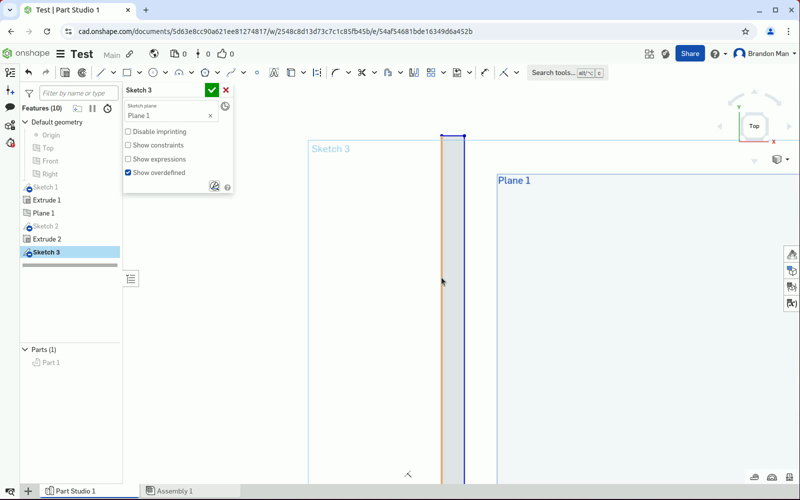
click(441, 277)
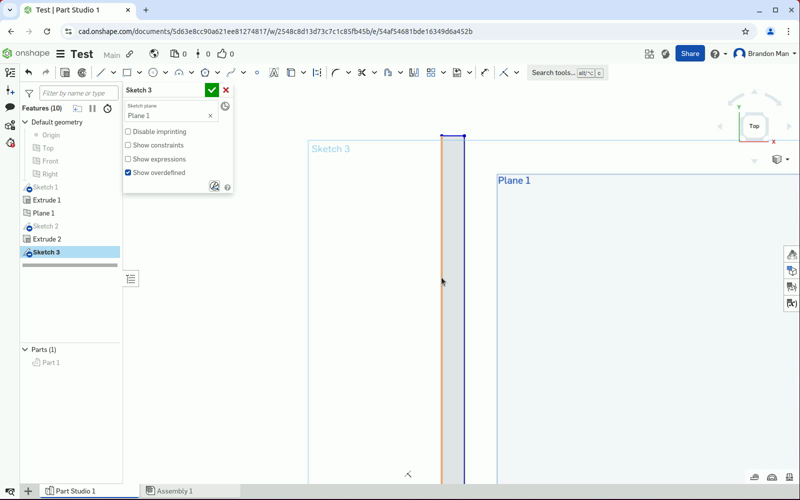
scroll(-6)
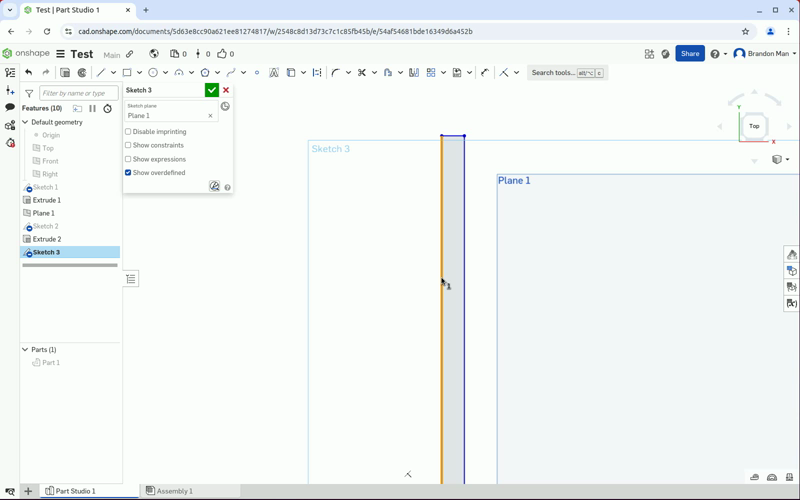
scroll(-6)
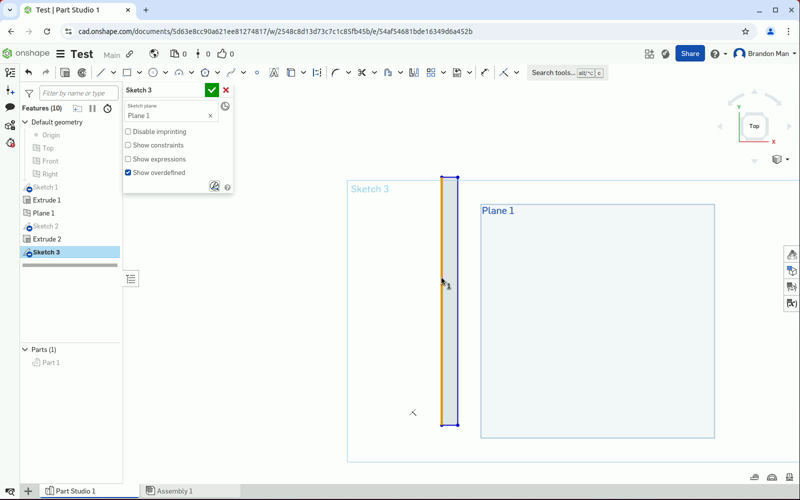
scroll(-6)
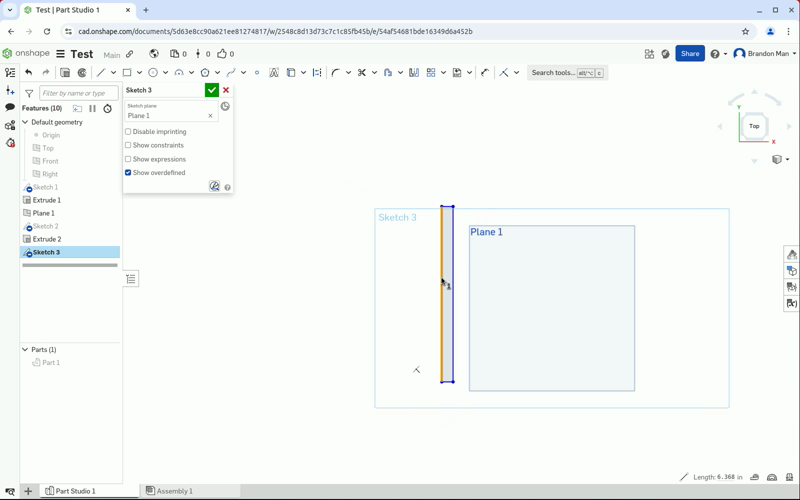
scroll(-6)
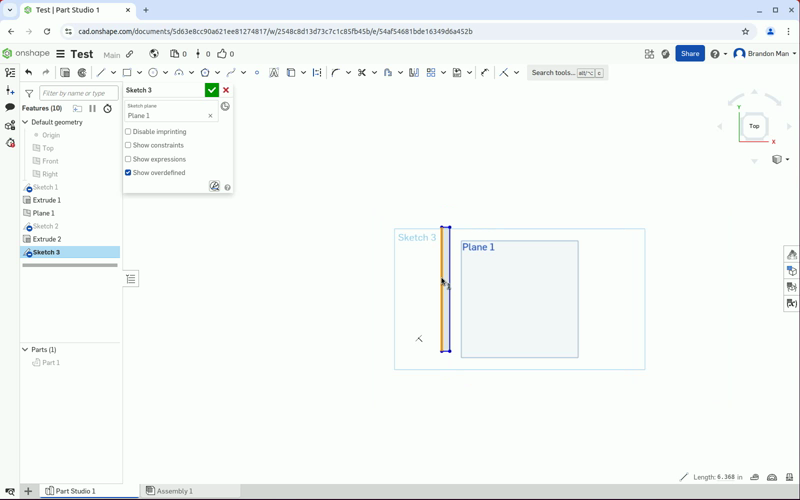
scroll(-6)
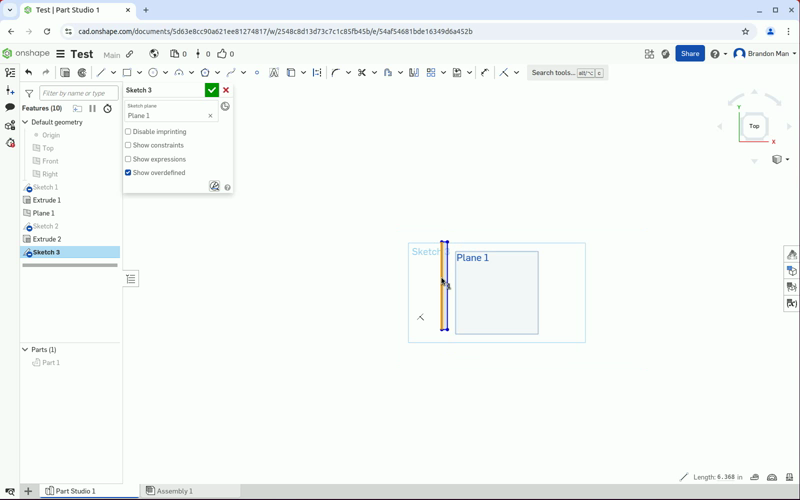
scroll(-6)
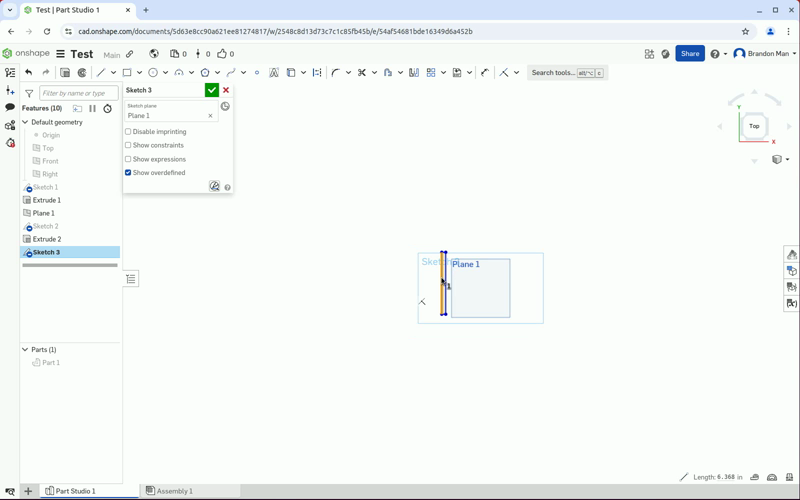
scroll(-6)
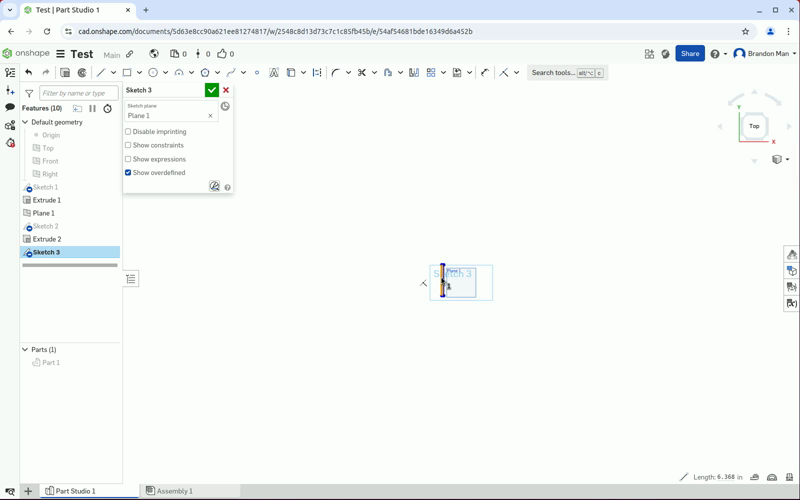
mouse_move(73, 352)
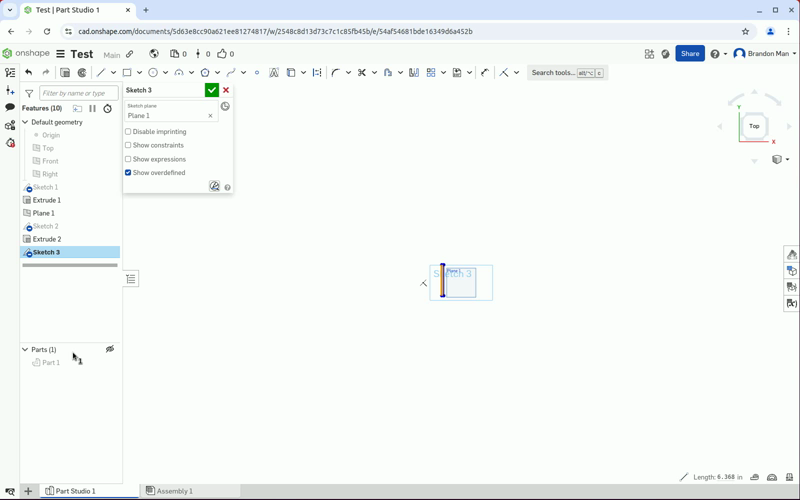
key(shift+y)
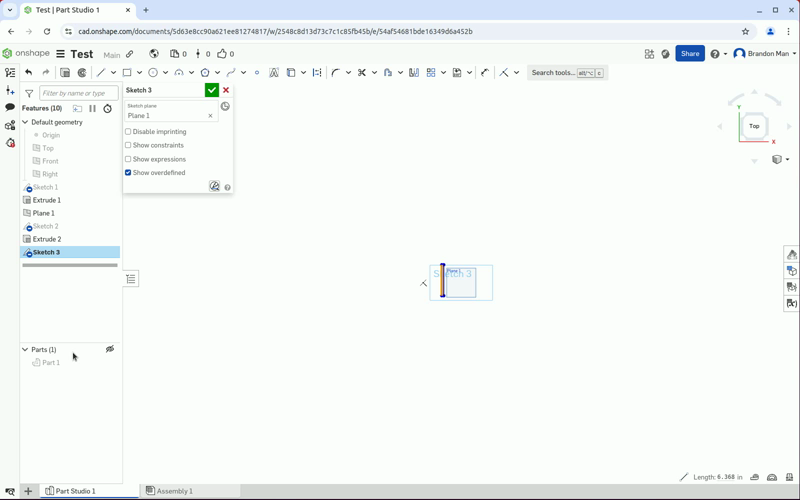
key(shift+e)
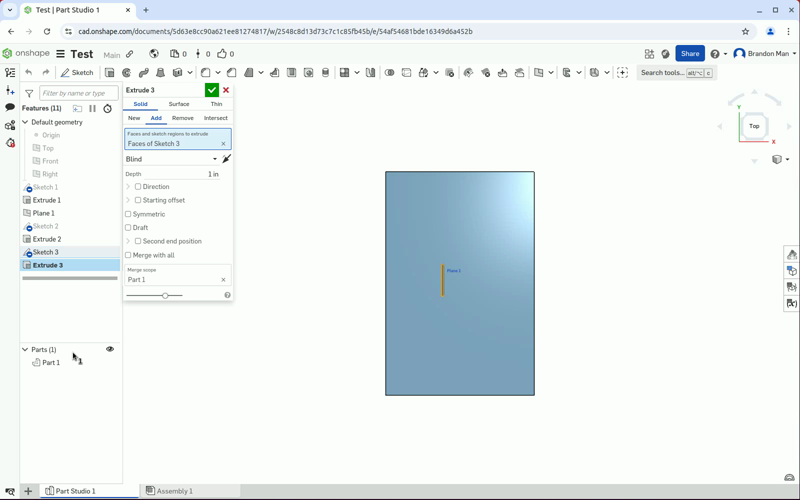
mouse_move(143, 106)
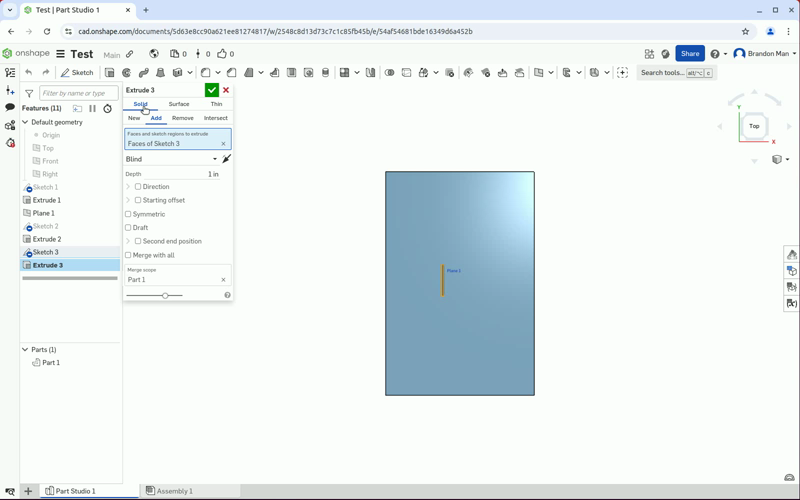
click(143, 106)
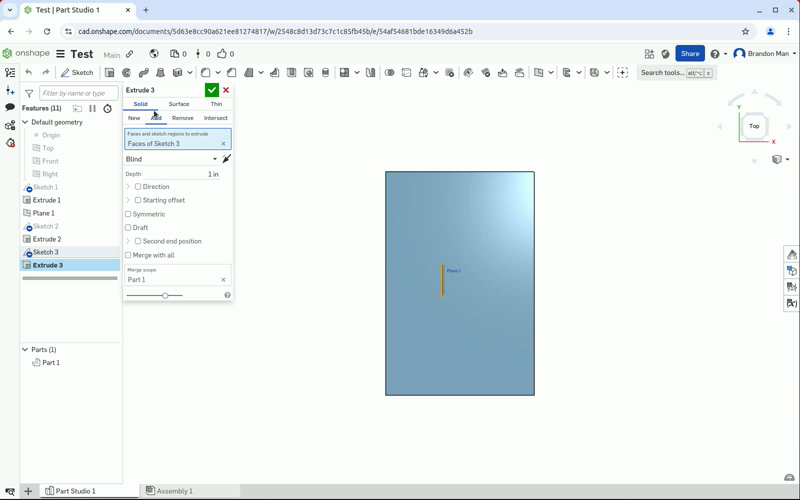
mouse_move(186, 120)
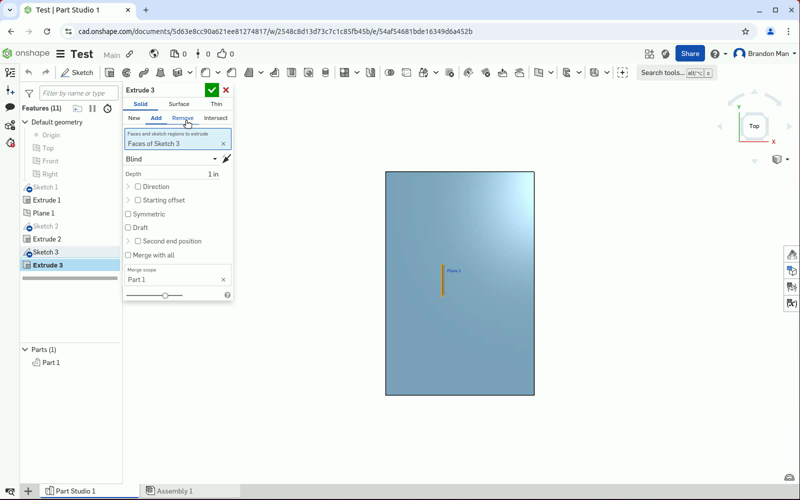
click(186, 120)
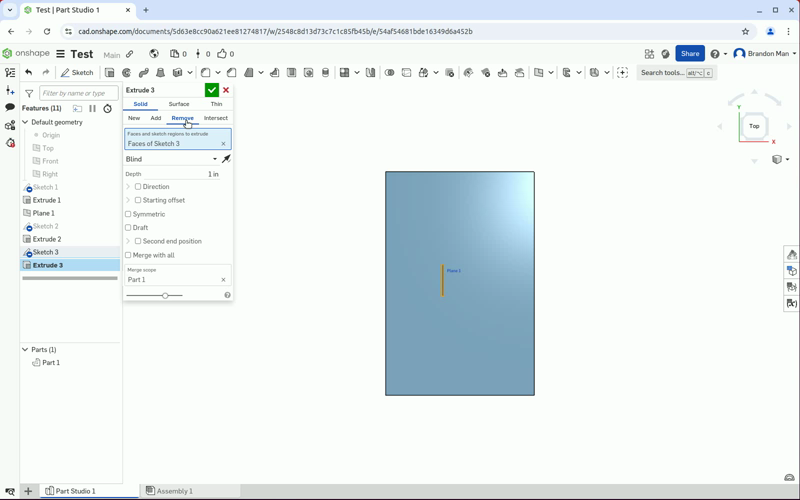
key(tab, 4)
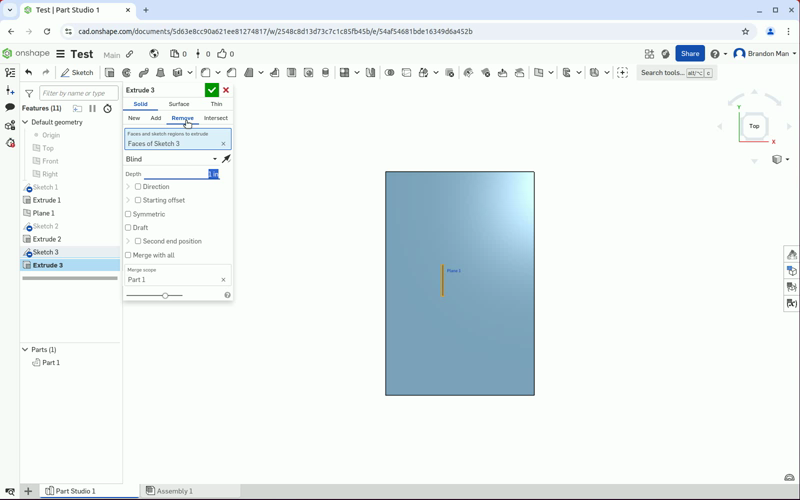
text(3.851)
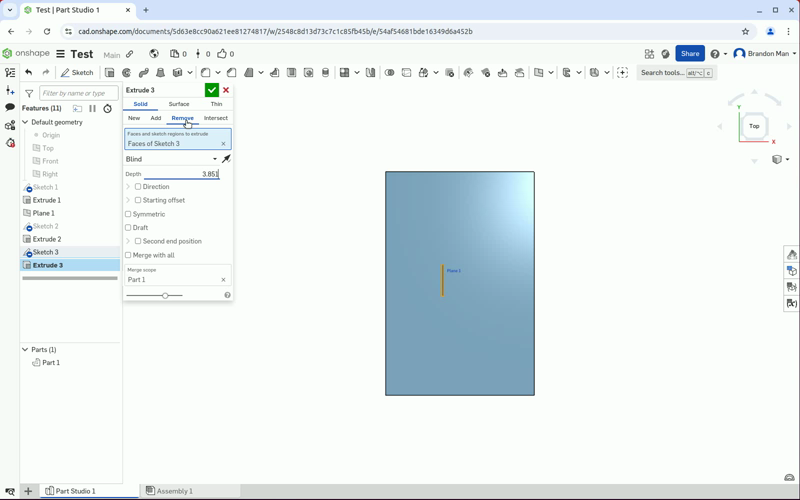
key(tab, 6)
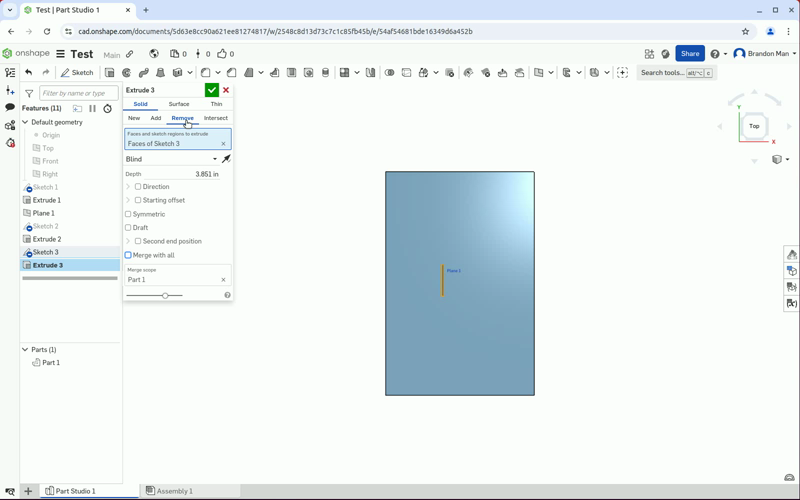
key(space)
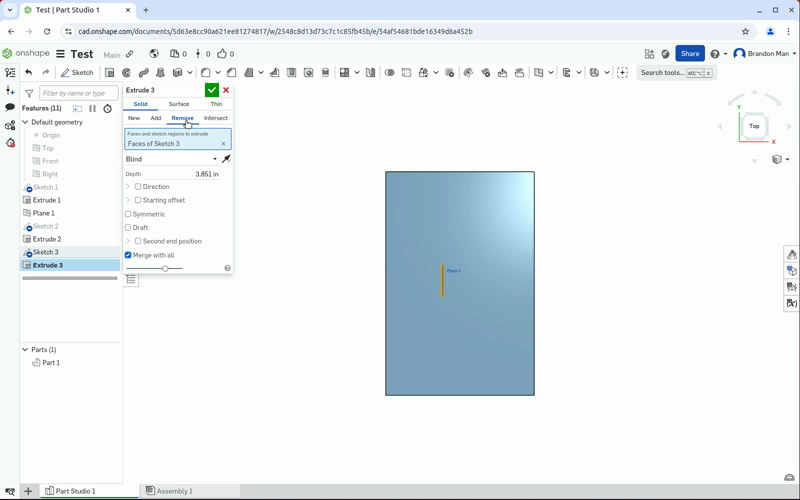
key(enter)
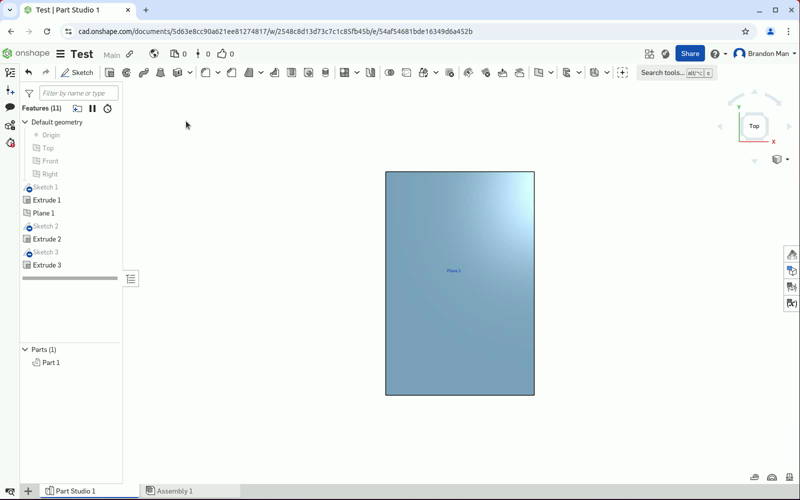
key(shift+h)
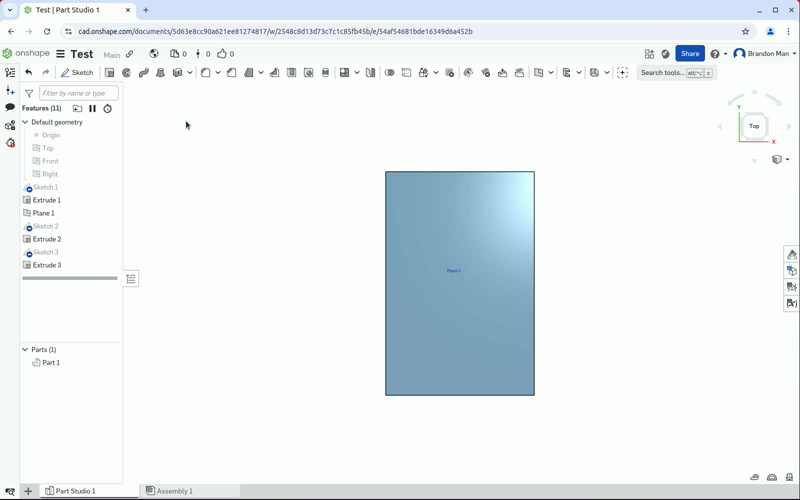
key(shift+h)
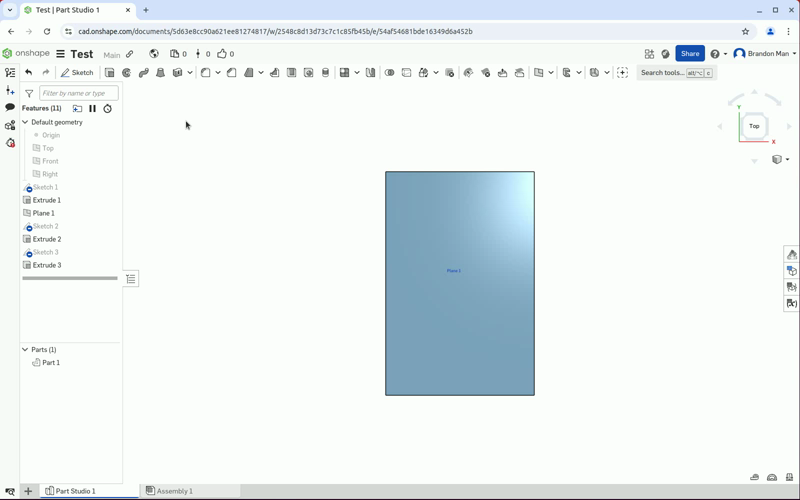
mouse_move(73, 189)
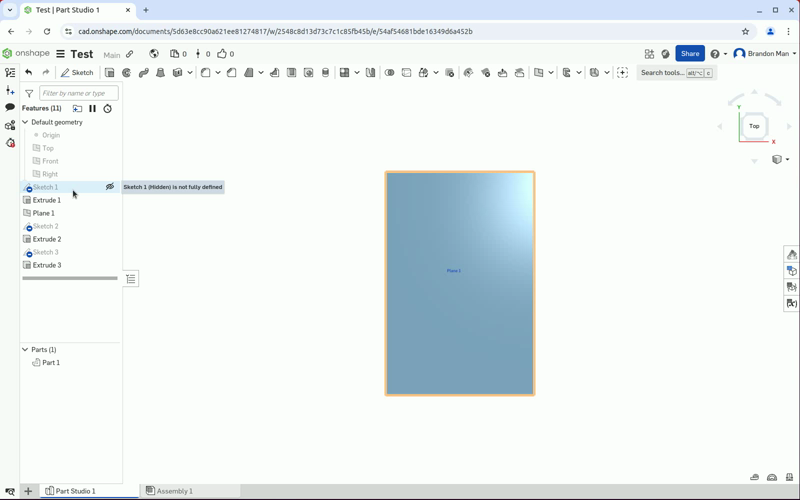
click(73, 189)
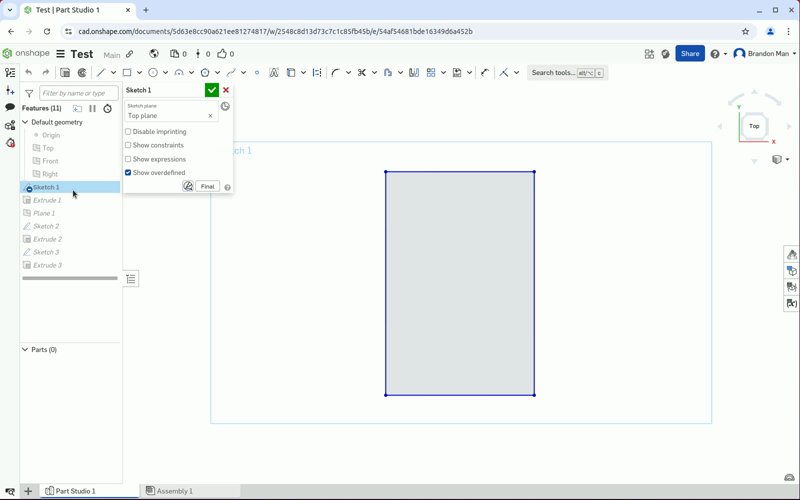
mouse_move(229, 92)
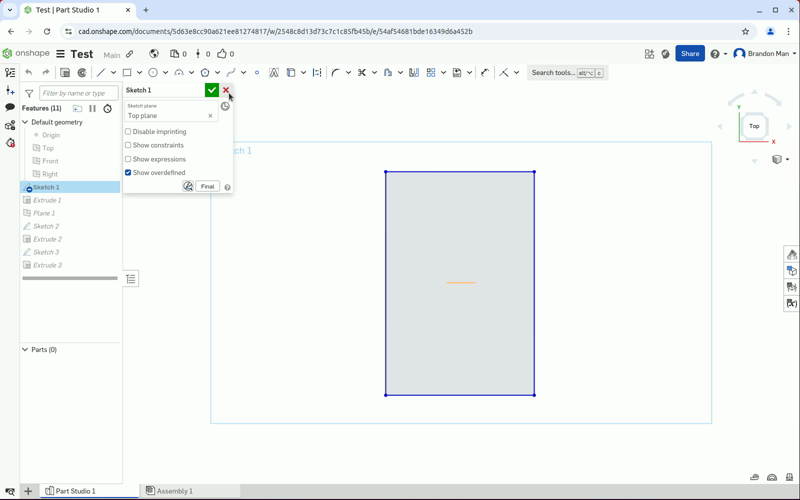
click(229, 92)
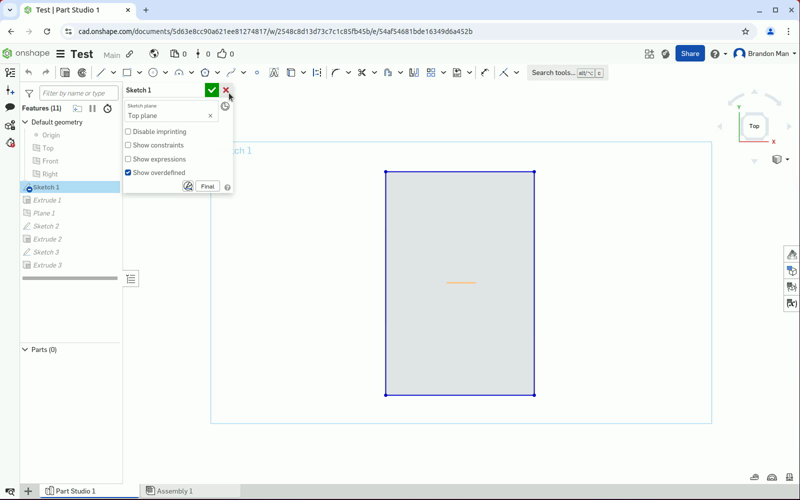
key(shift+s)
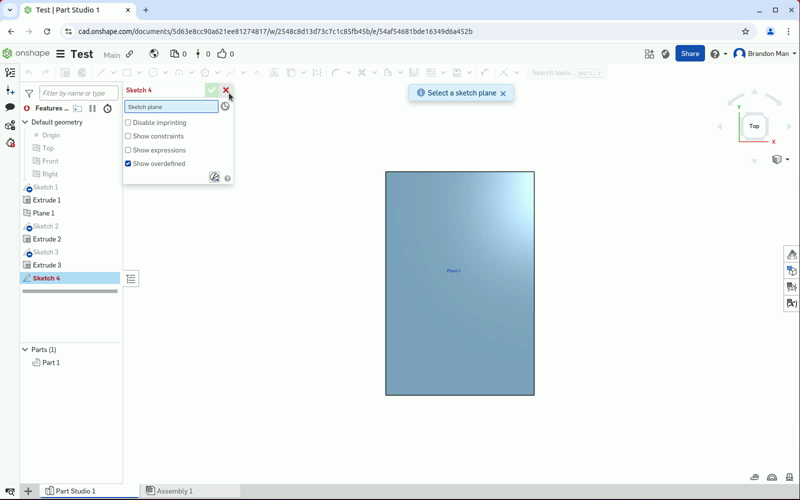
mouse_move(73, 215)
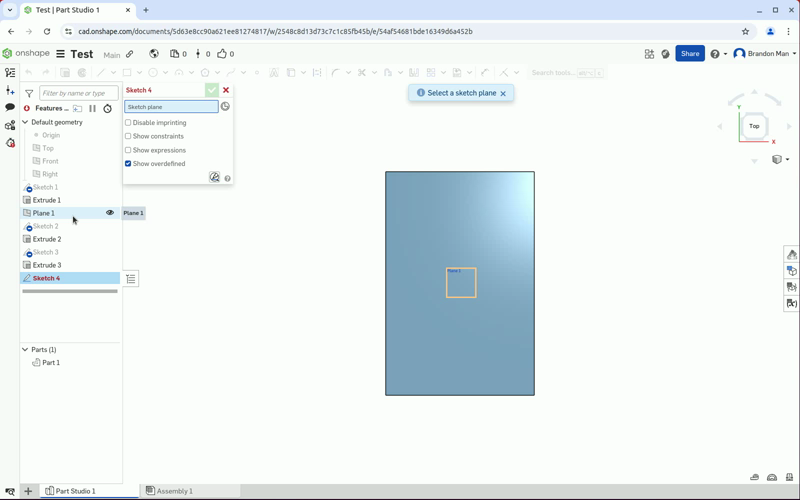
click(73, 215)
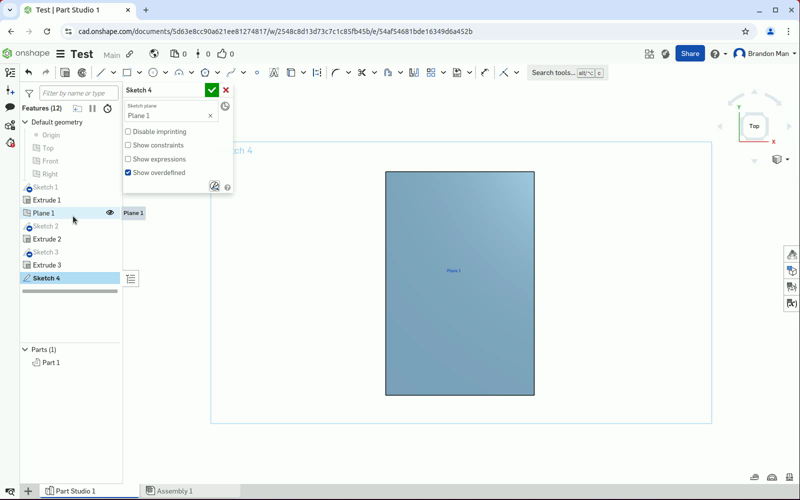
mouse_move(73, 352)
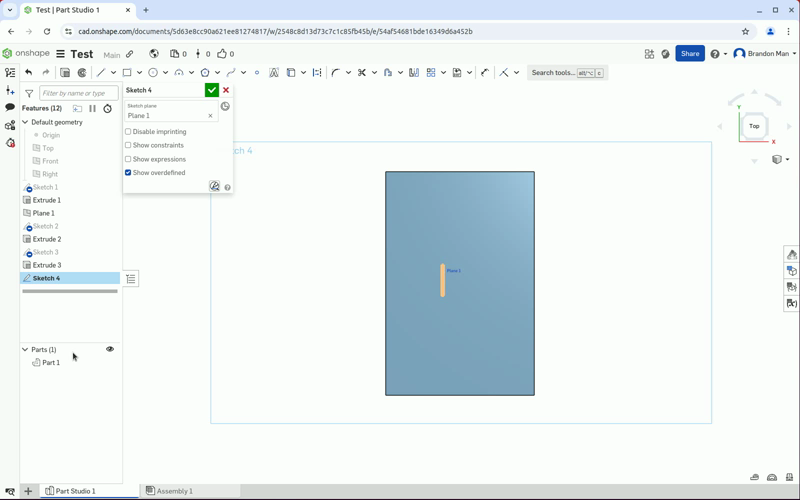
key(y)
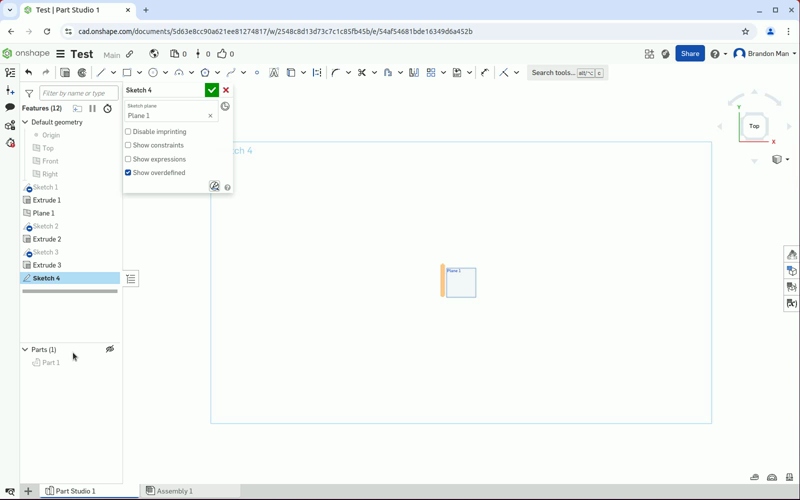
key(l)
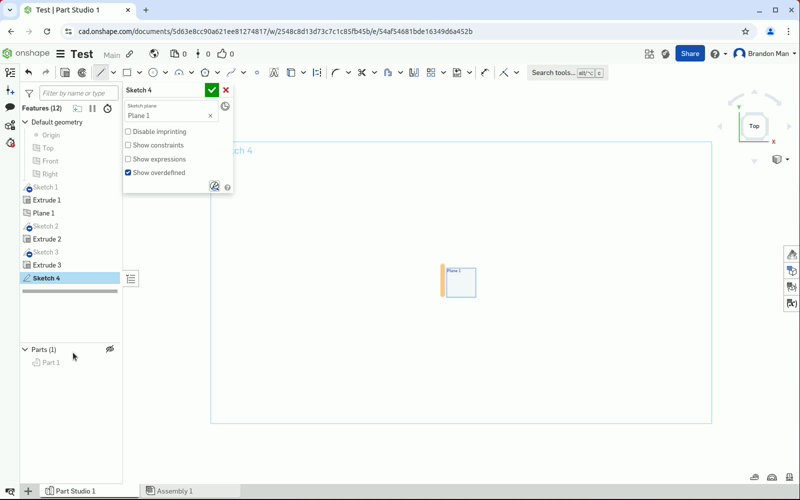
key_down(shift)
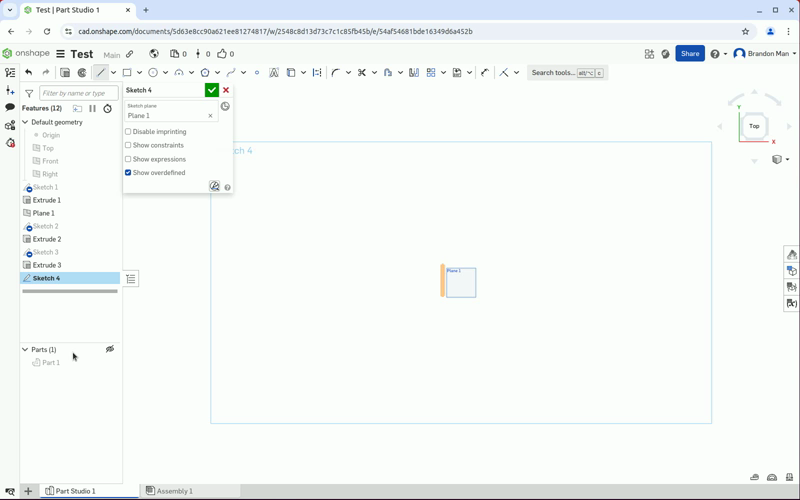
mouse_move(444, 366)
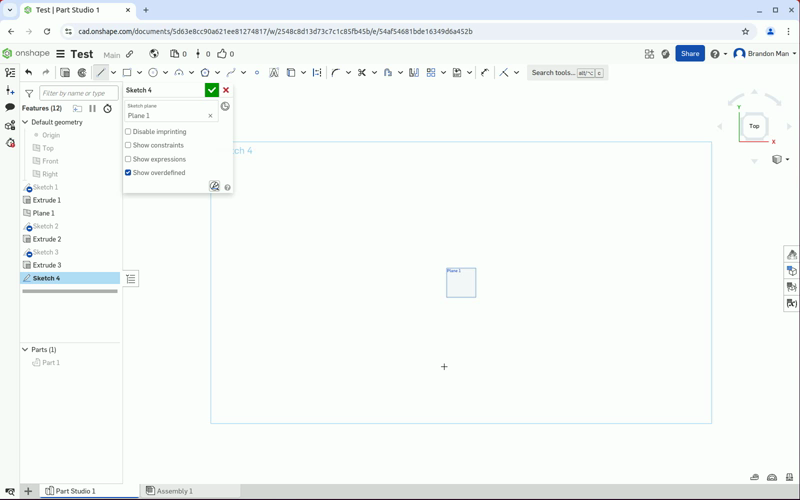
click(444, 366)
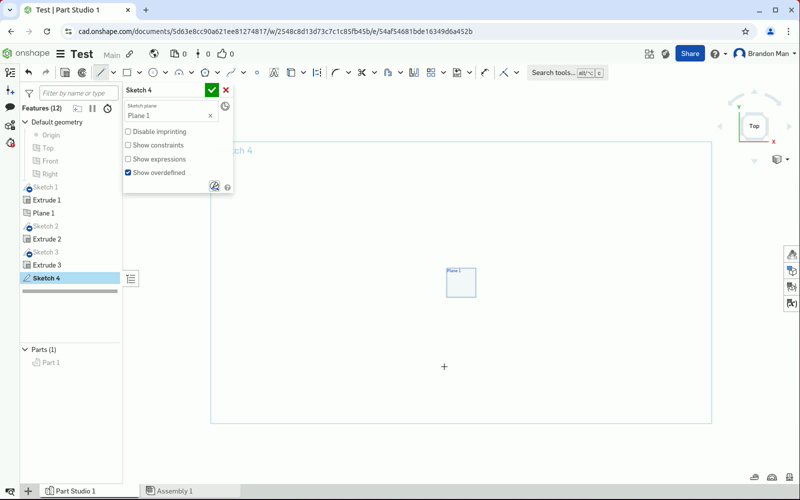
key_up(shift)
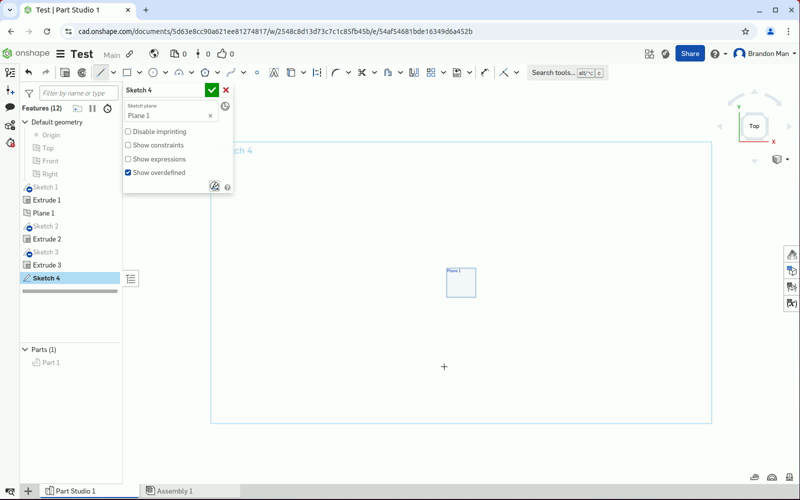
key_down(shift)
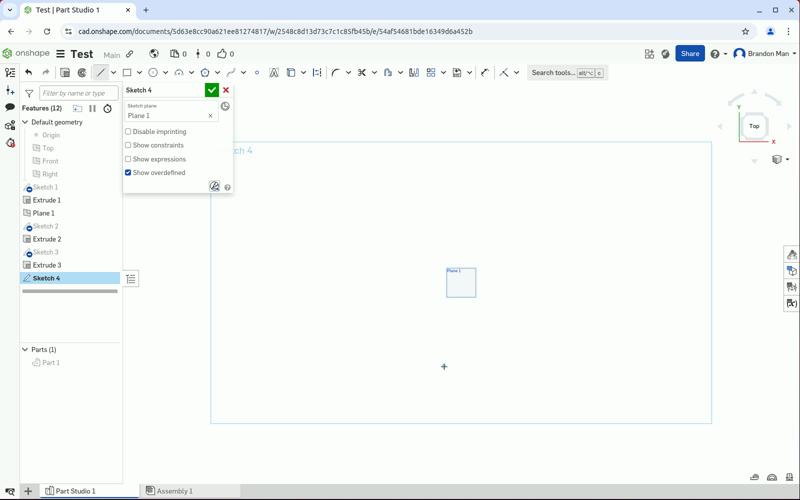
mouse_move(474, 366)
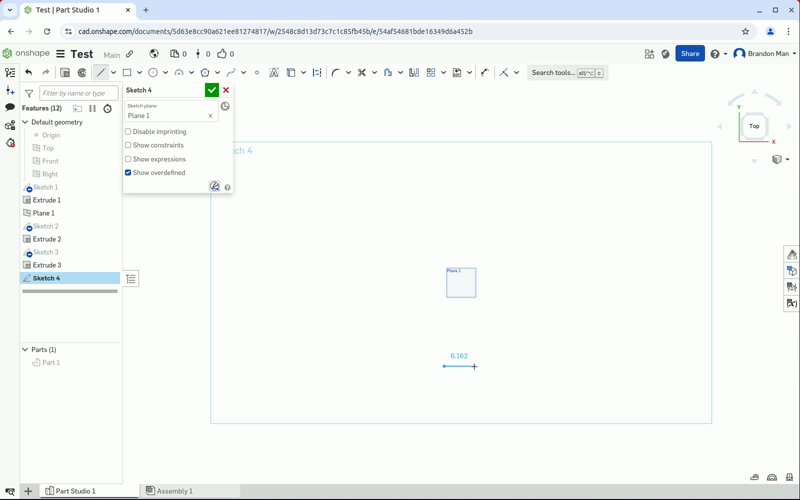
mouse_move(477, 366)
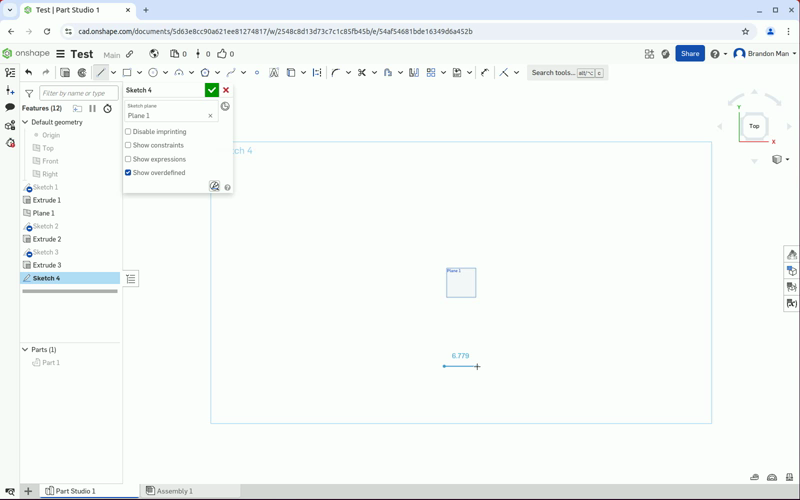
click(477, 366)
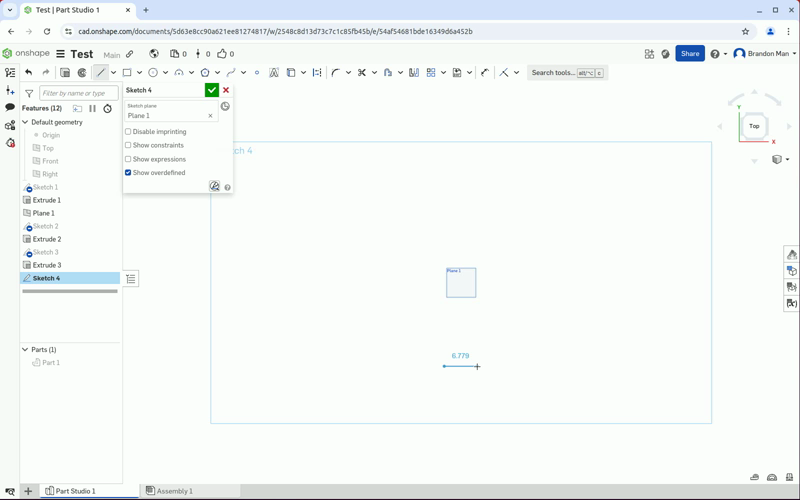
key_up(shift)
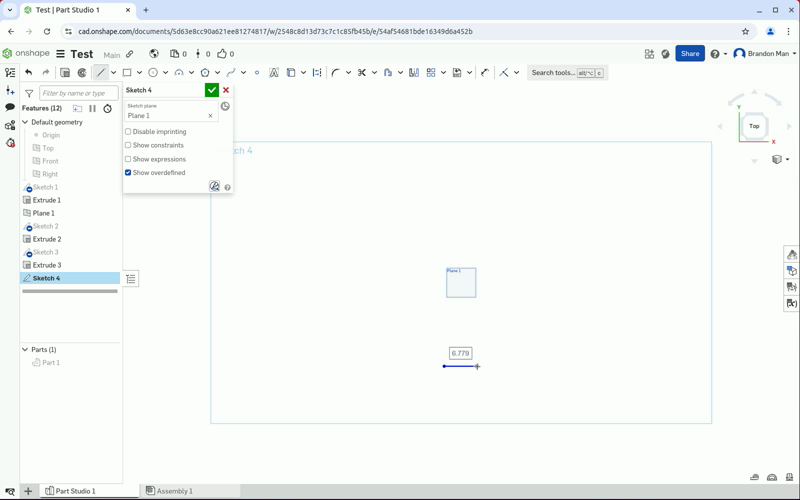
key_down(shift)
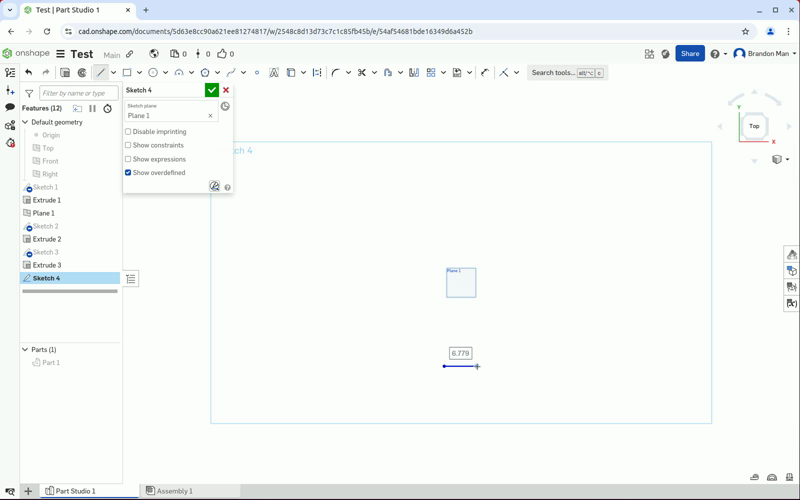
mouse_move(477, 296)
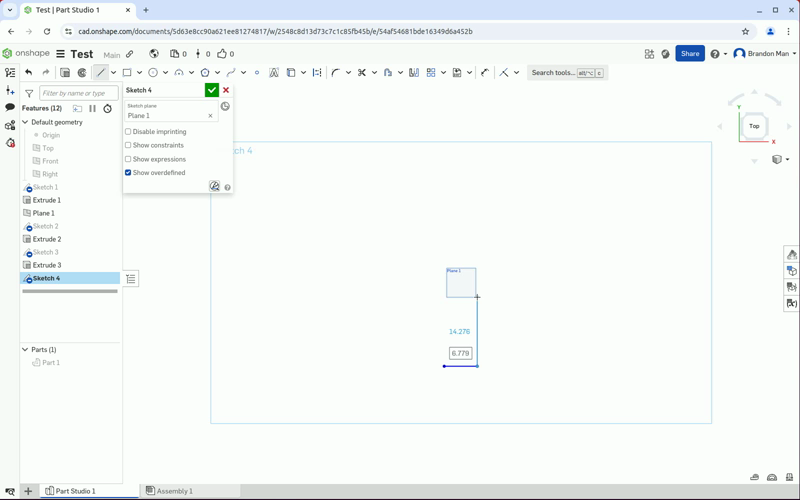
click(477, 296)
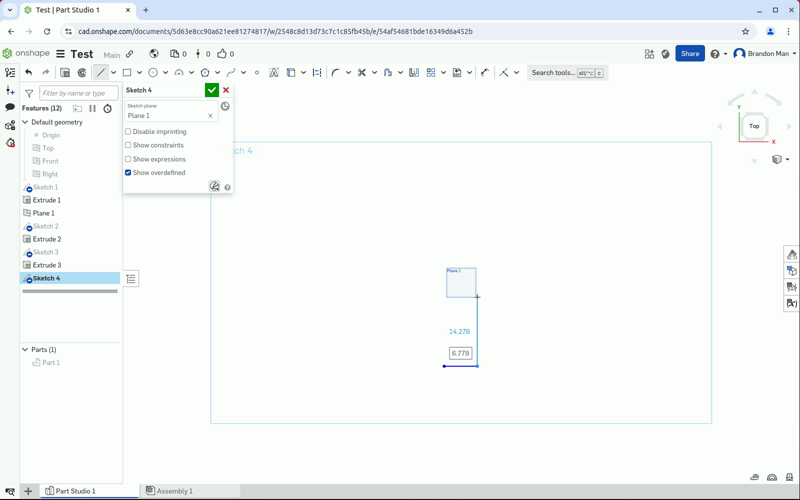
key_up(shift)
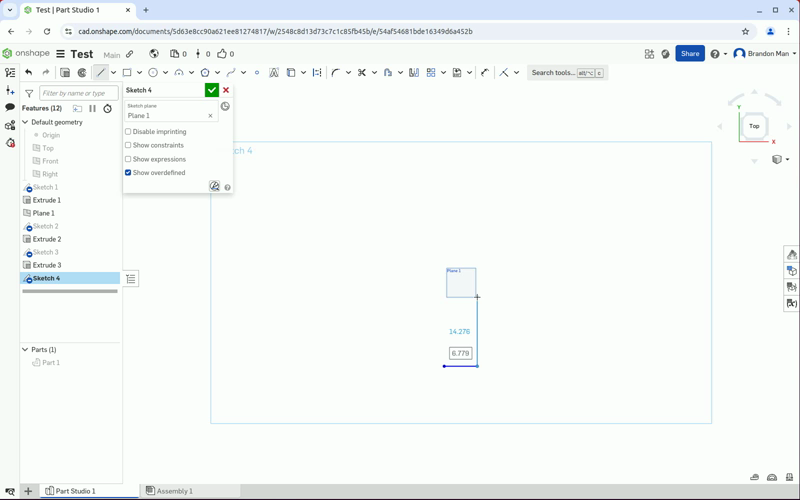
key_down(shift)
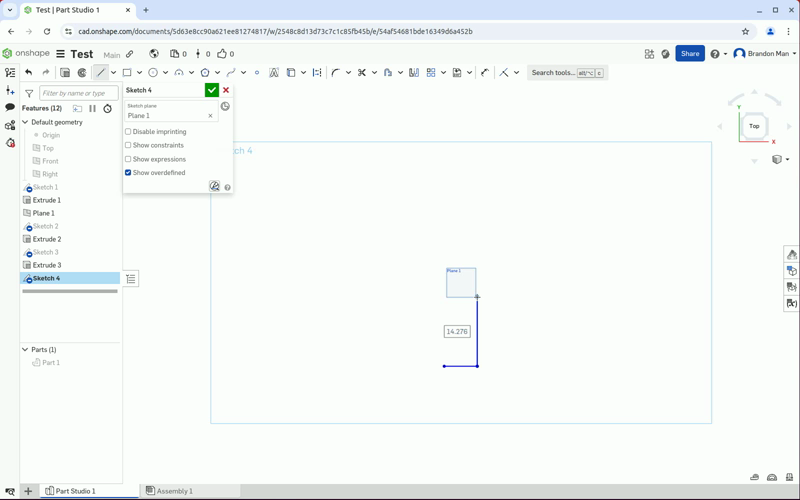
mouse_move(507, 296)
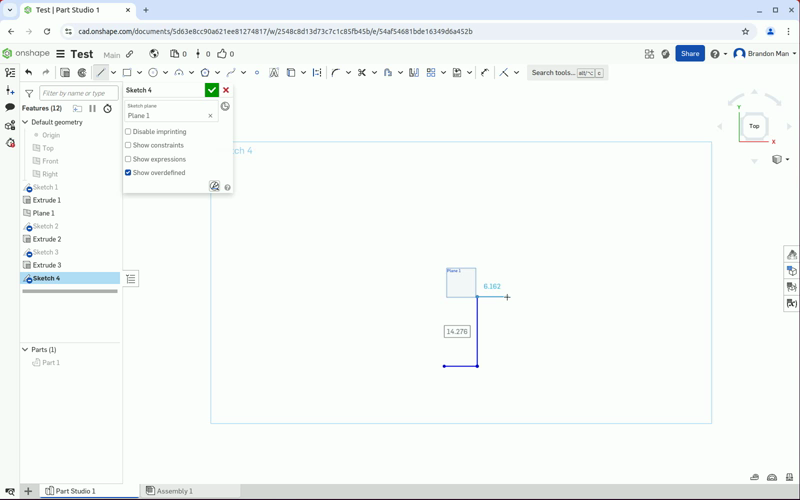
mouse_move(477, 267)
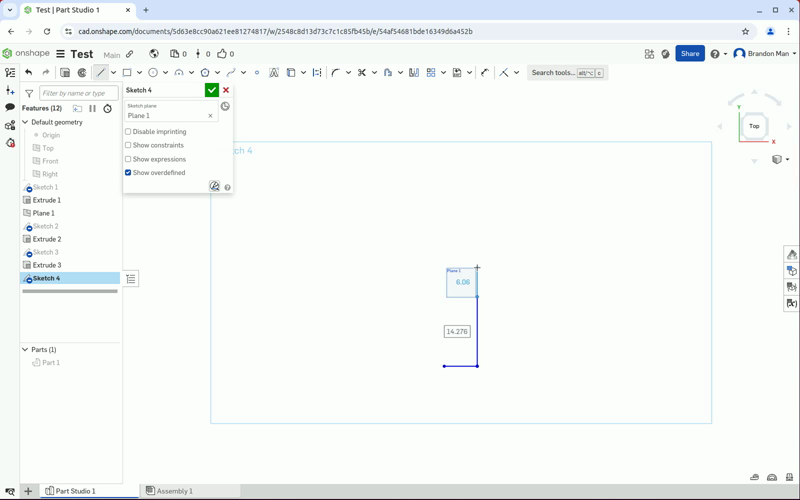
click(477, 267)
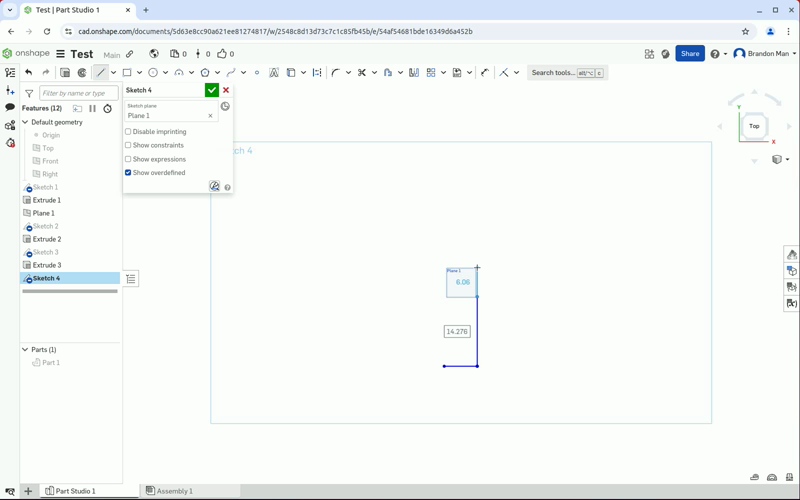
key_up(shift)
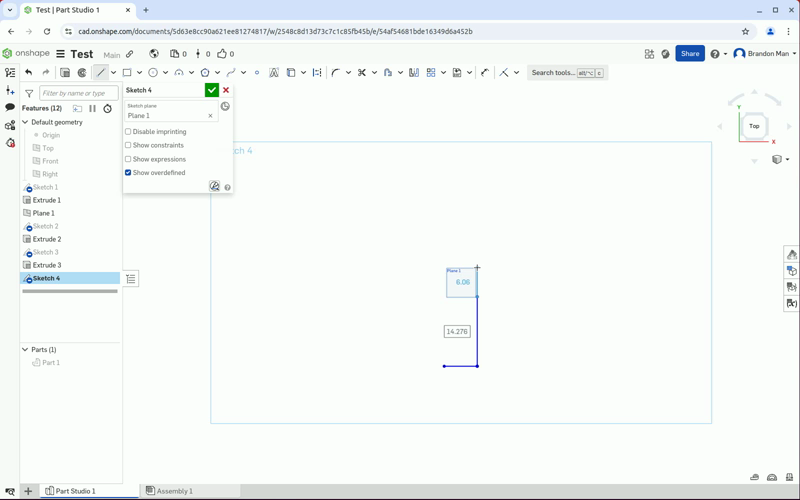
key_down(shift)
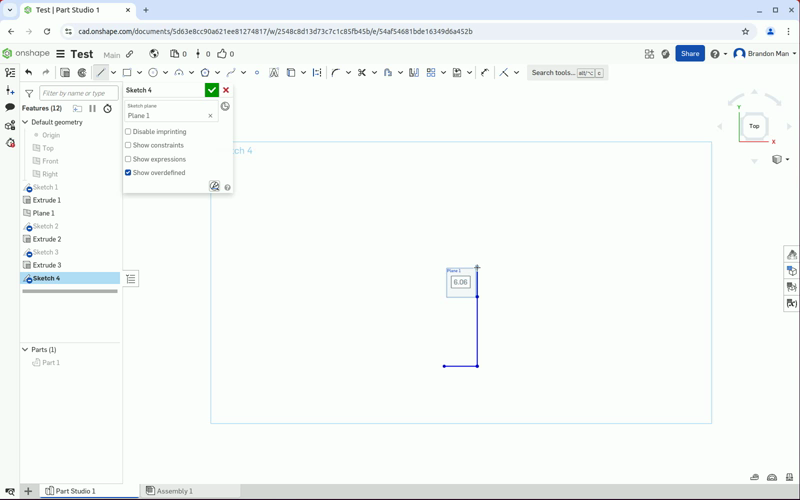
mouse_move(477, 201)
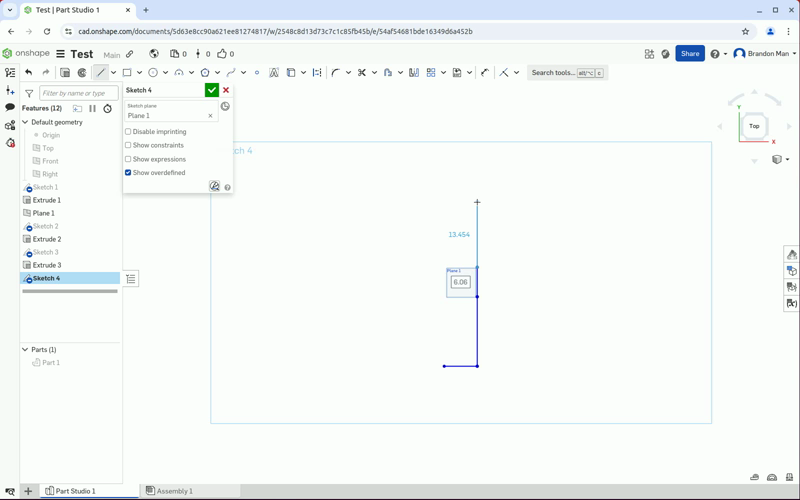
click(477, 201)
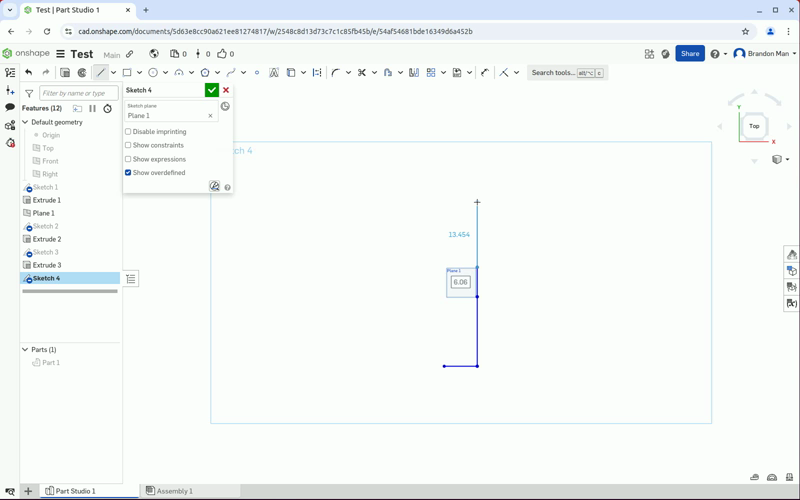
key_up(shift)
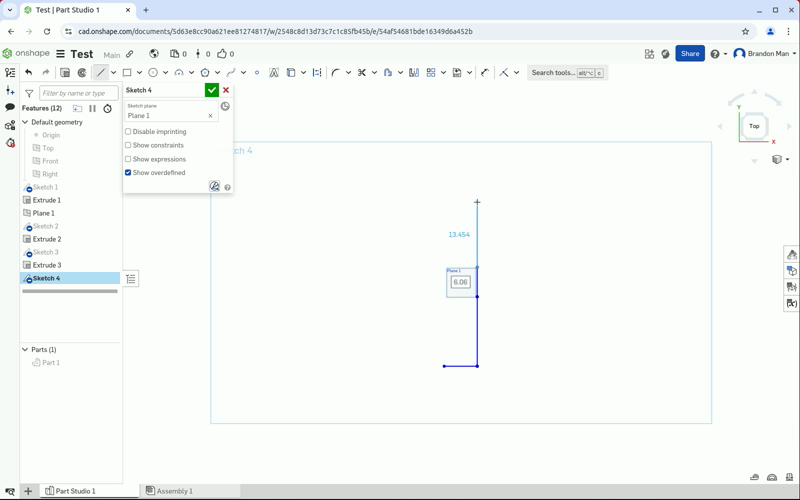
key_down(shift)
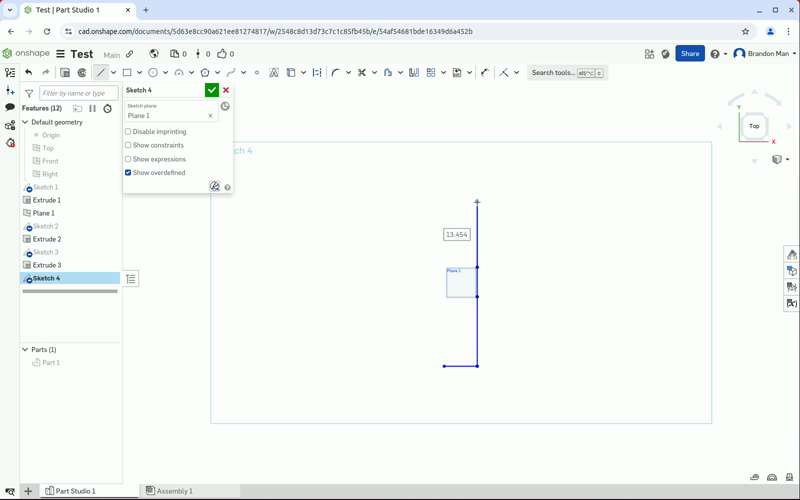
mouse_move(507, 201)
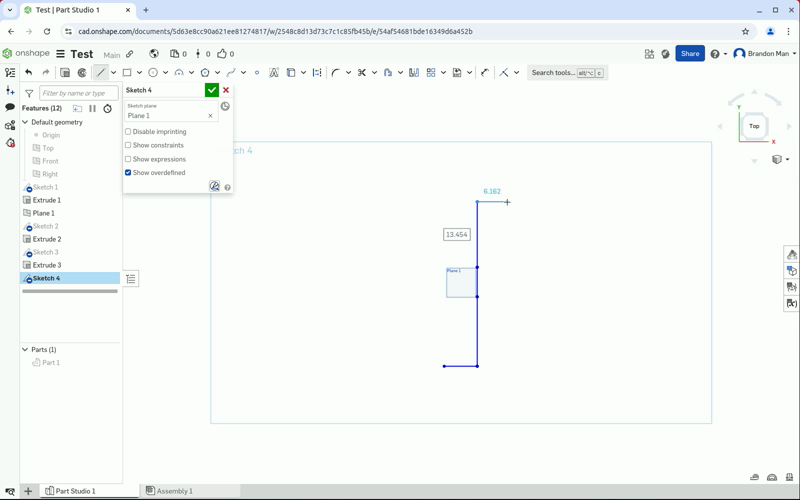
mouse_move(444, 201)
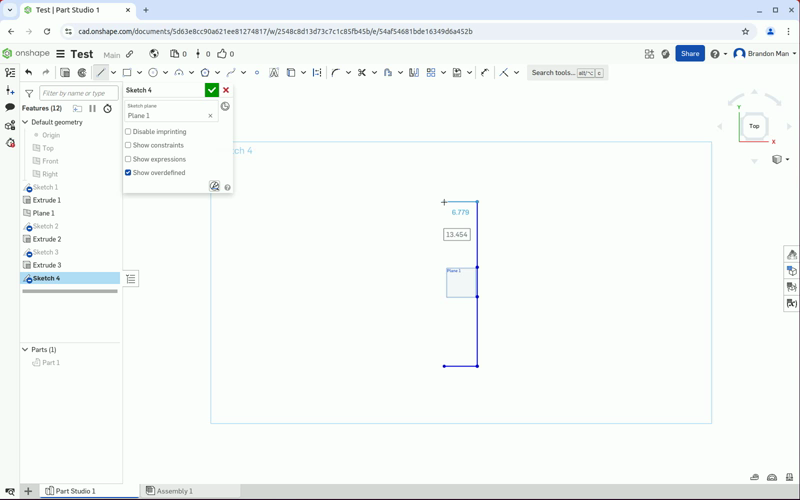
click(444, 201)
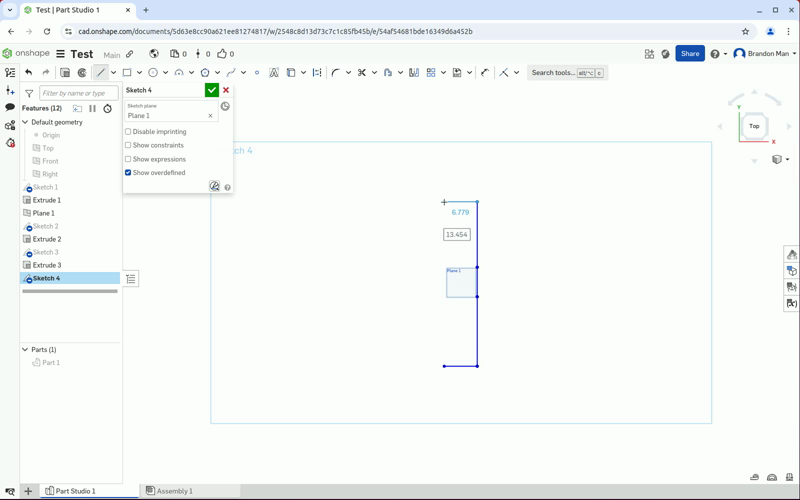
key_up(shift)
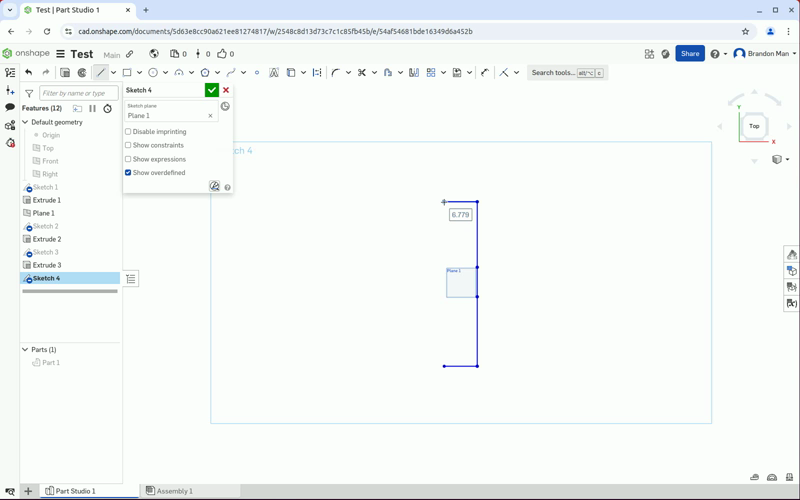
key_down(shift)
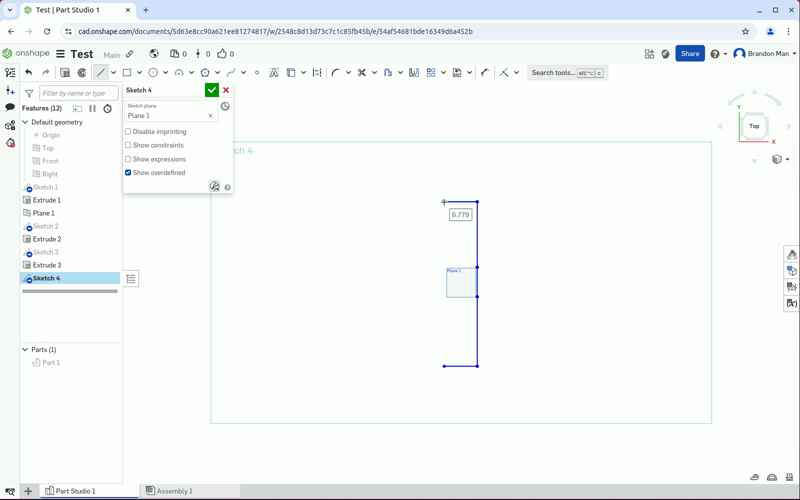
mouse_move(444, 267)
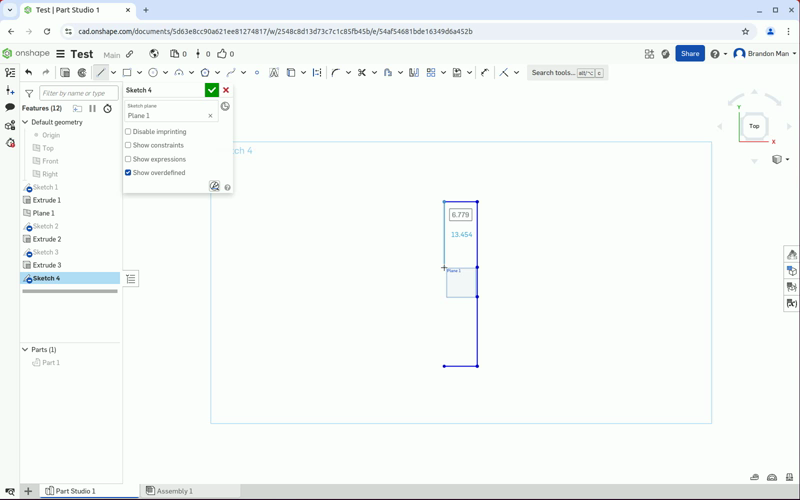
click(444, 267)
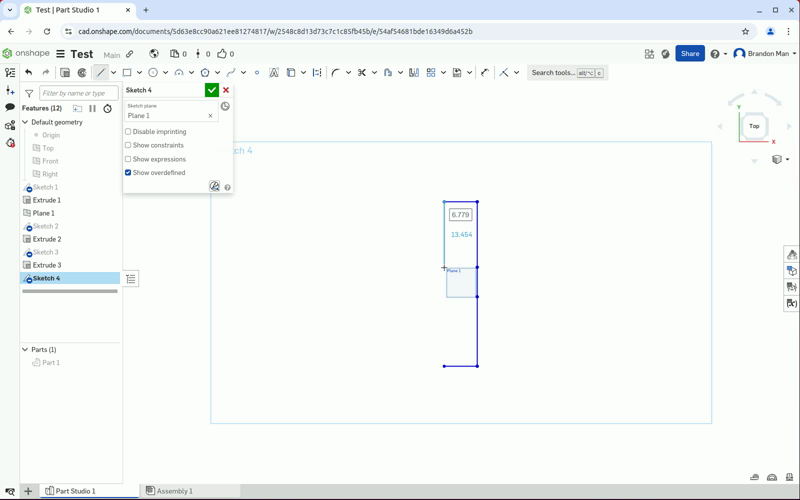
key_up(shift)
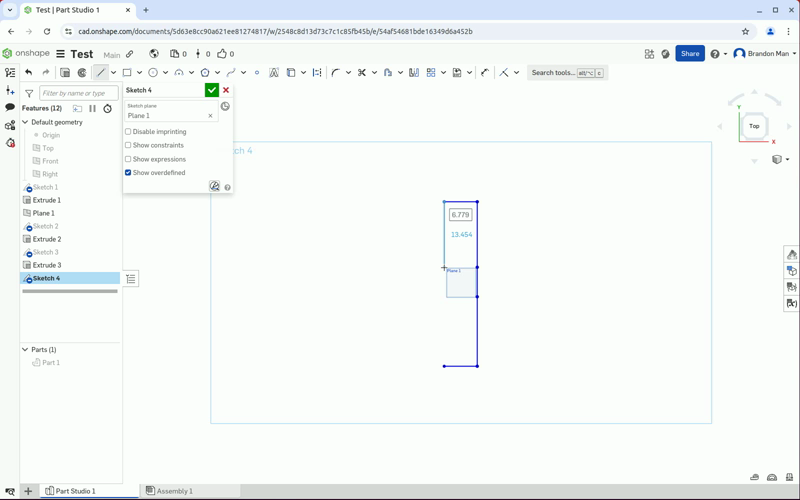
key_down(shift)
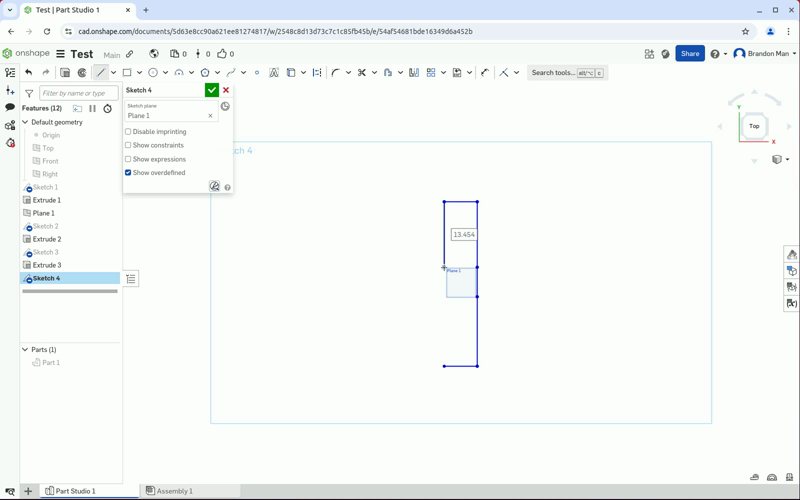
mouse_move(474, 267)
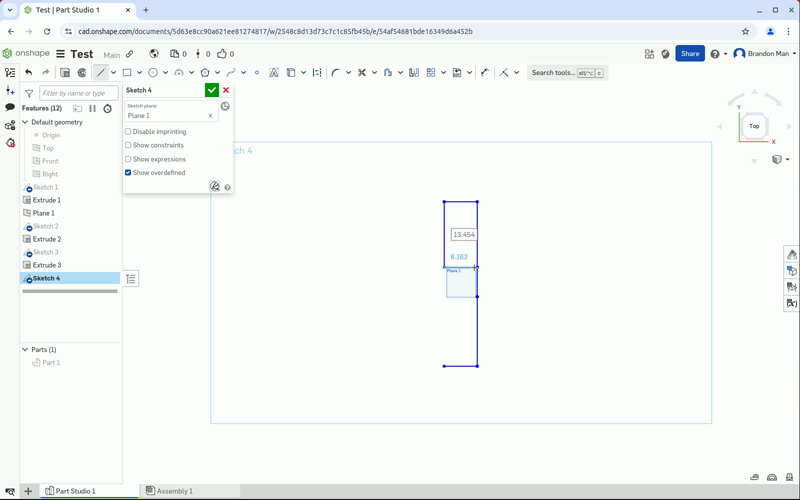
mouse_move(444, 296)
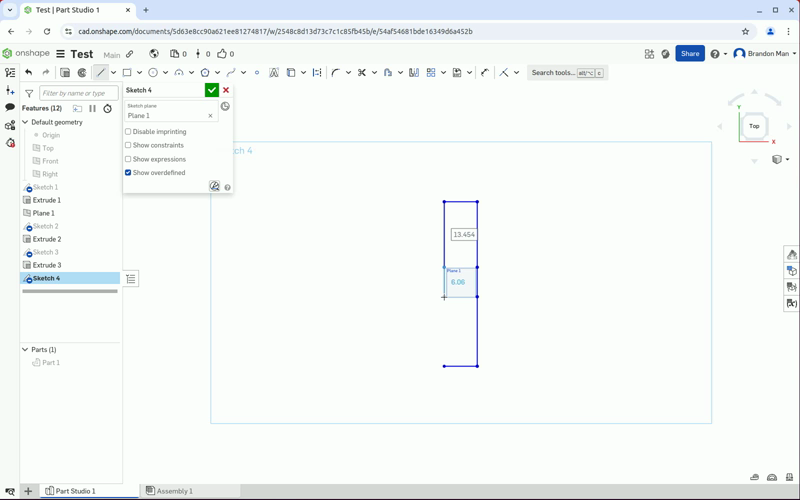
click(444, 296)
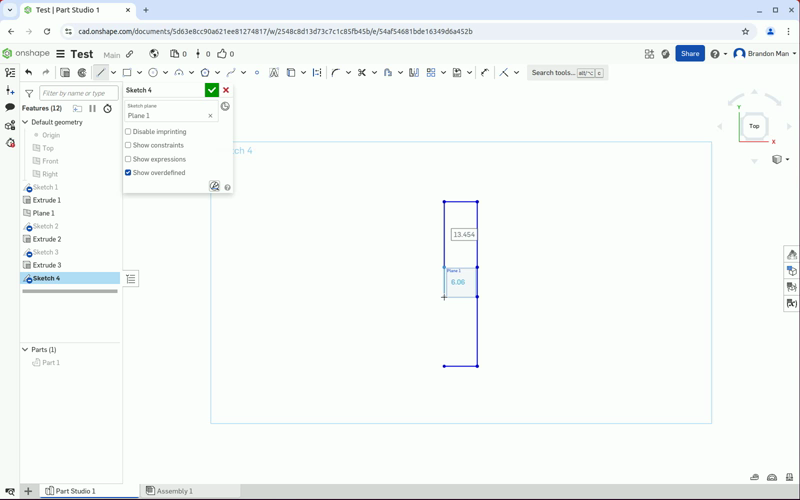
key_up(shift)
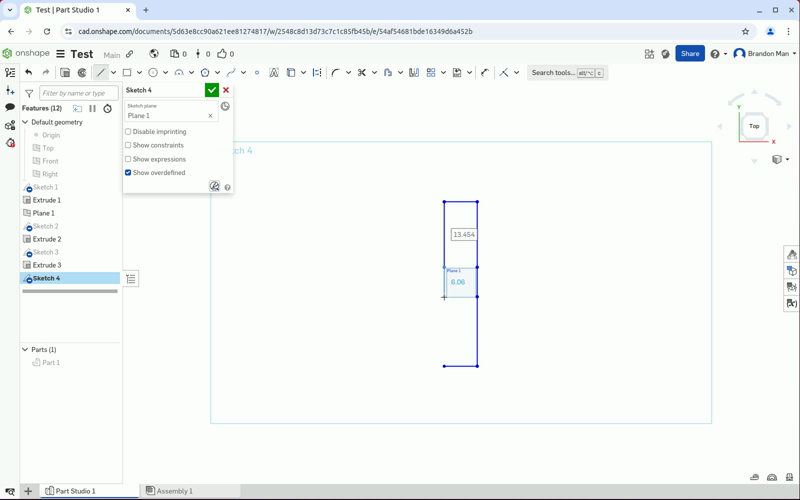
key_down(shift)
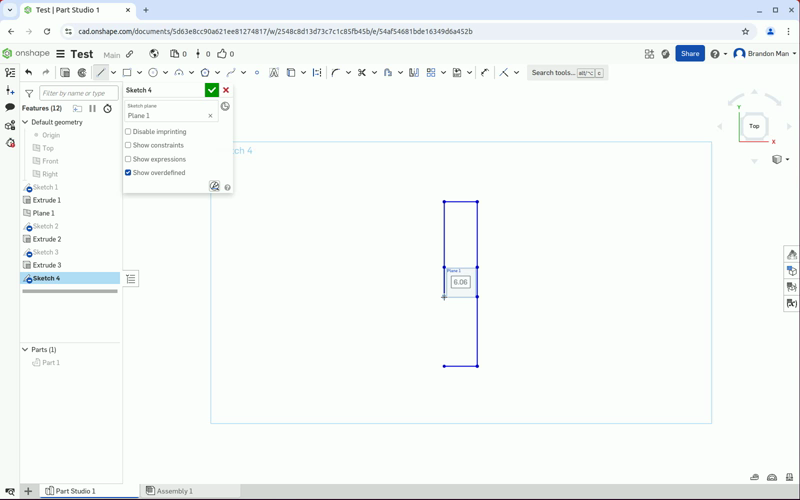
mouse_move(444, 366)
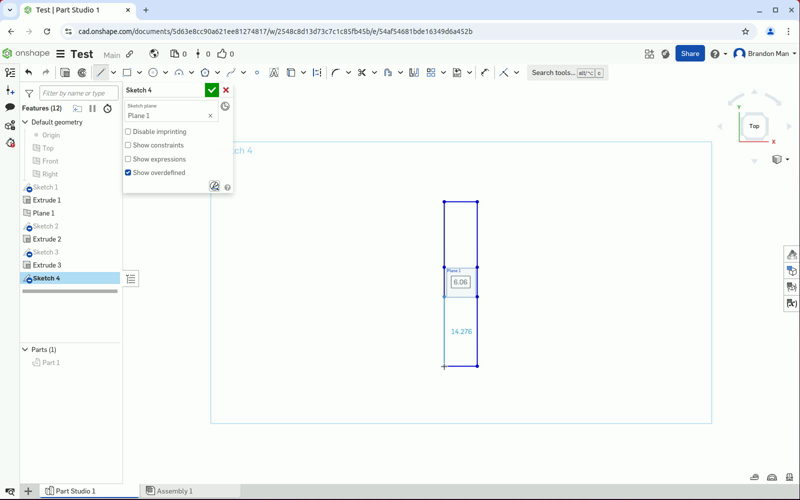
key_up(shift)
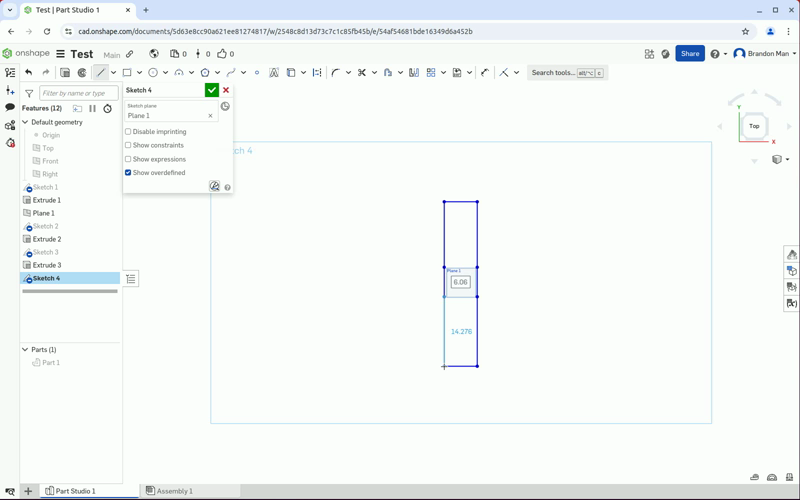
click(444, 366)
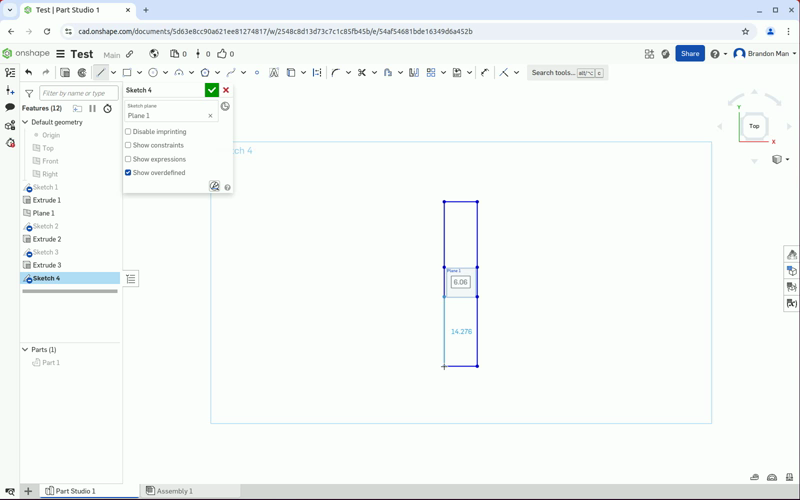
key(esc)
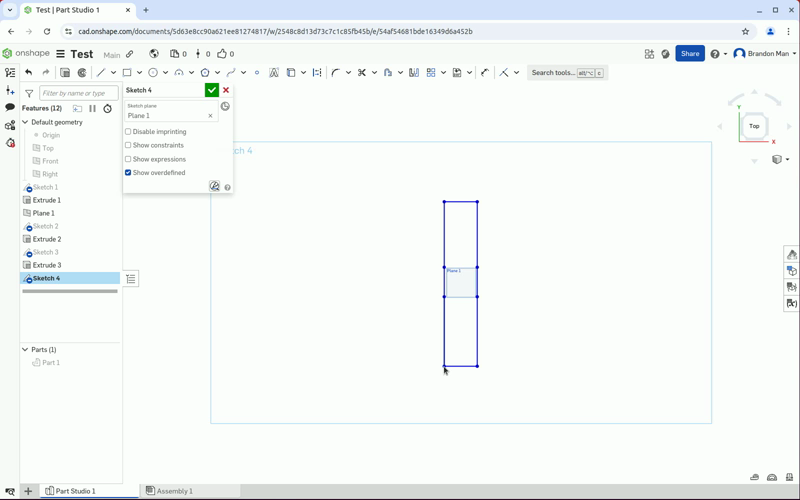
mouse_move(459, 311)
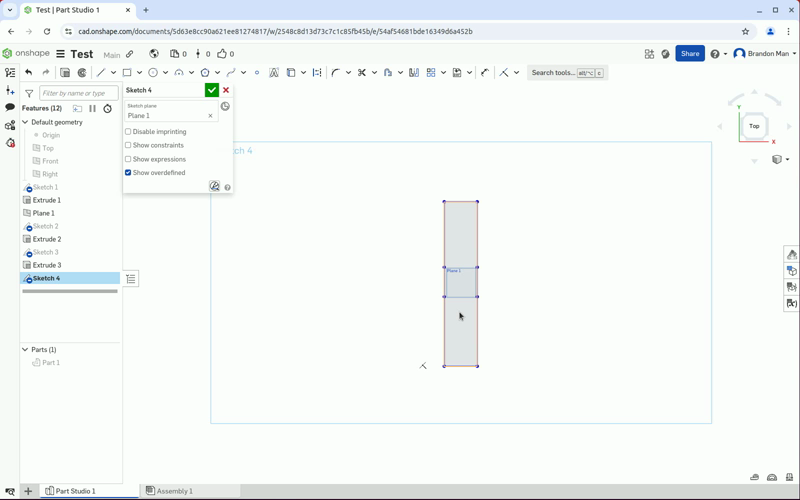
click(459, 311)
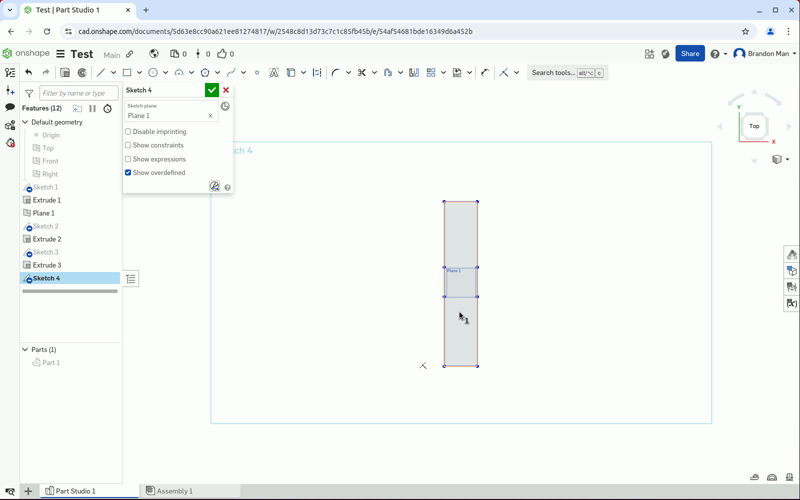
mouse_move(73, 352)
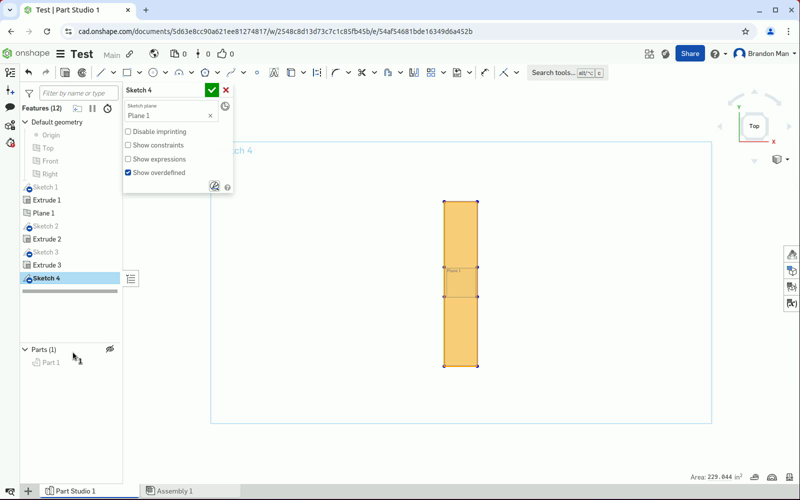
key(shift+y)
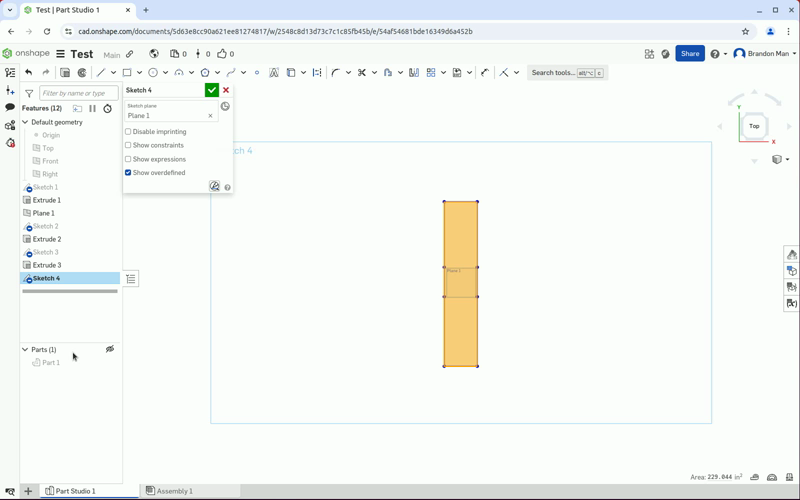
key(shift+e)
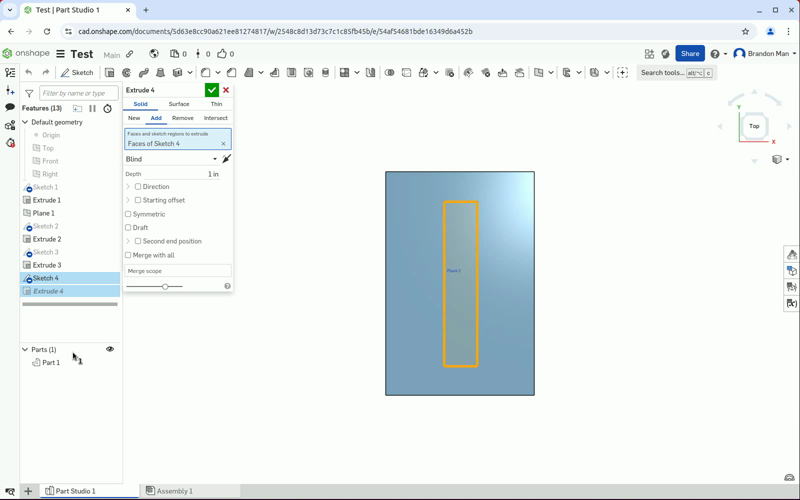
mouse_move(143, 106)
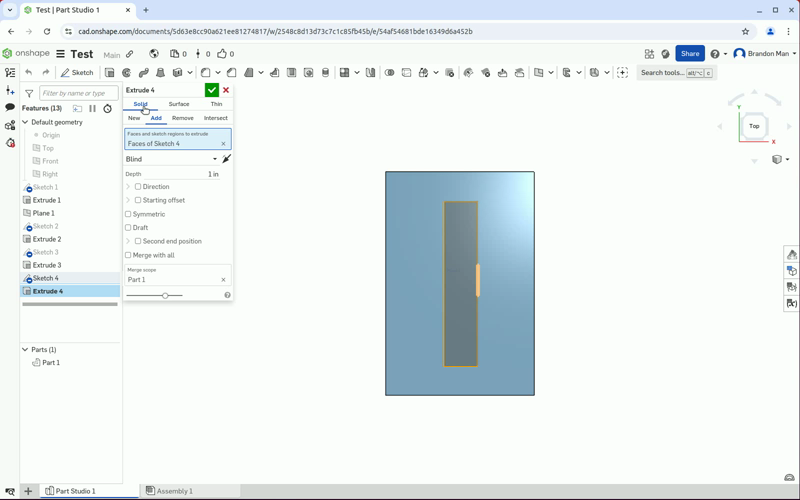
click(143, 106)
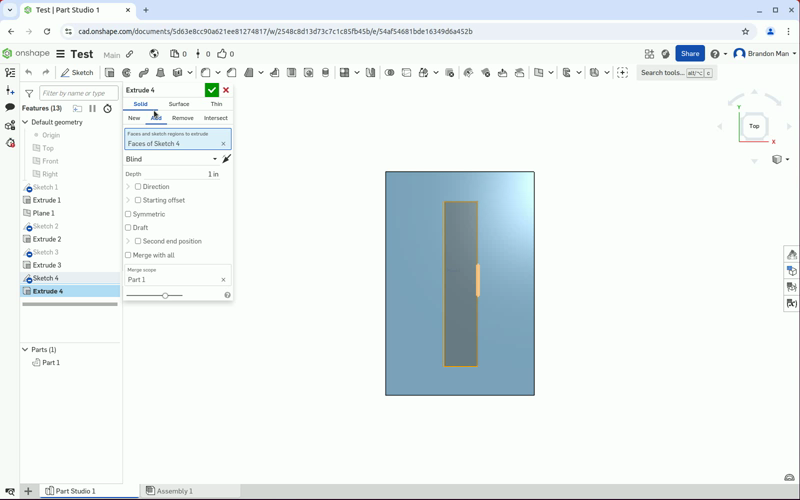
mouse_move(186, 120)
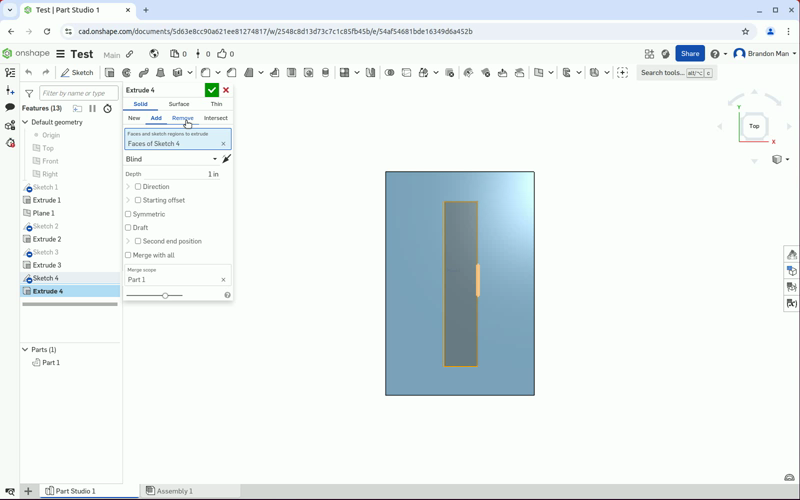
click(186, 120)
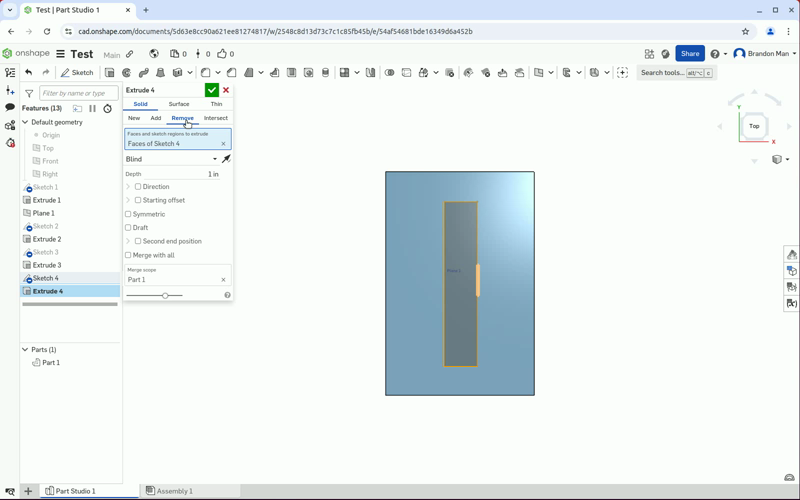
key(tab, 4)
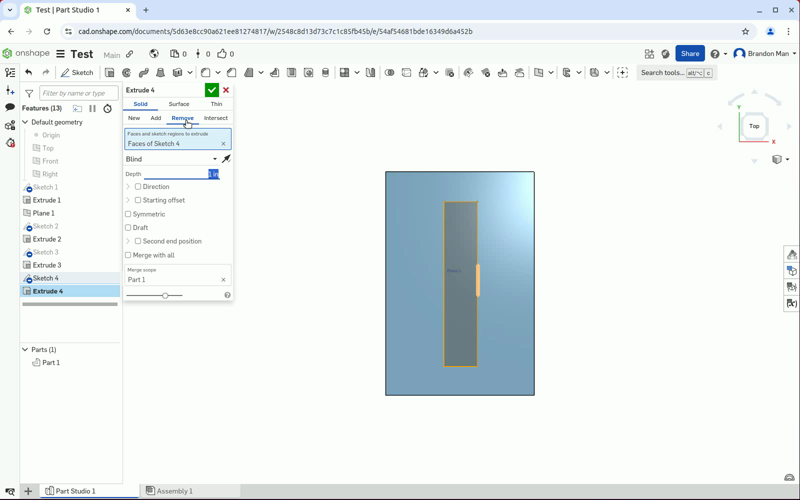
text(3.851)
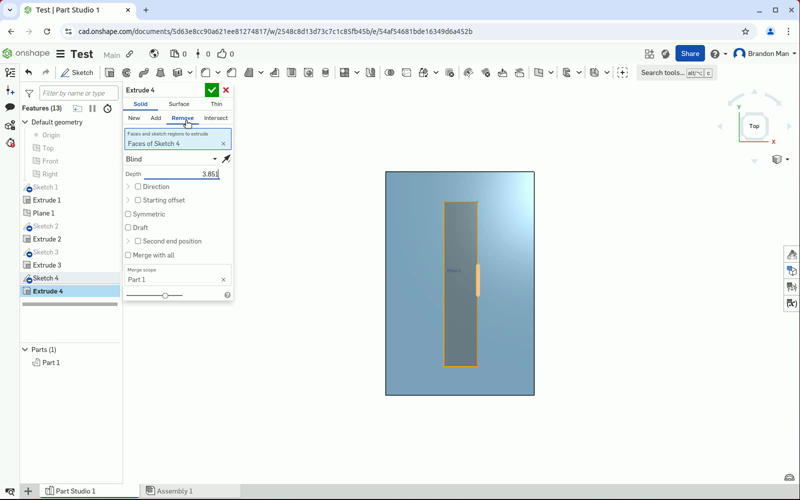
key(tab, 6)
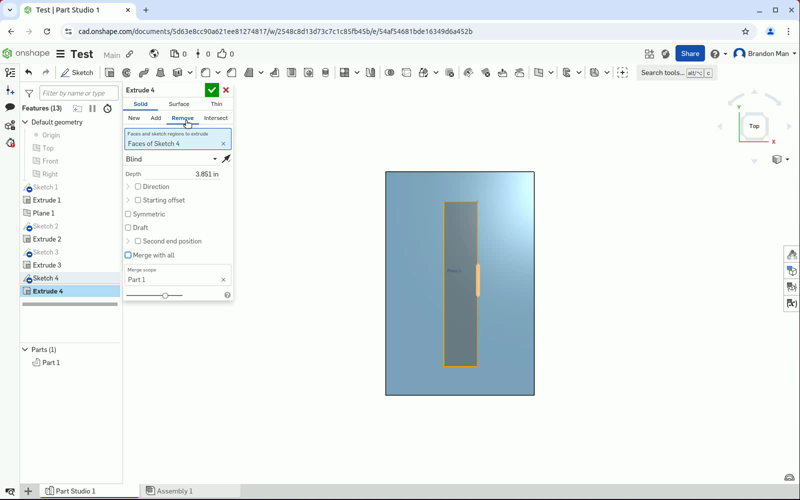
key(space)
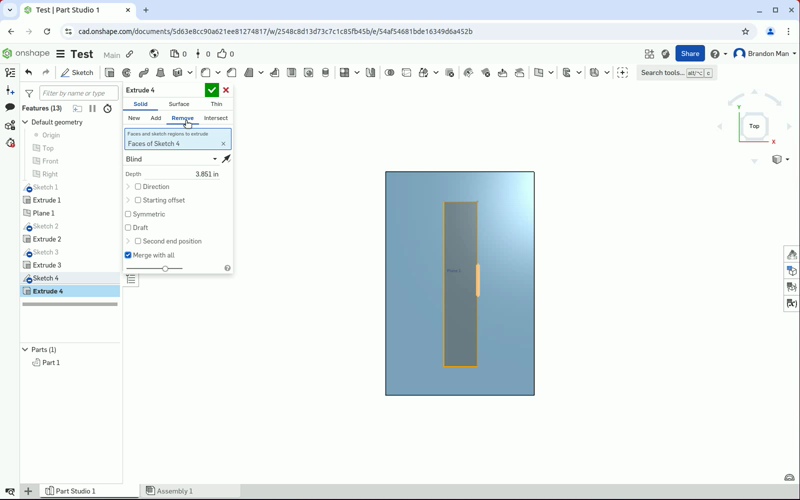
key(enter)
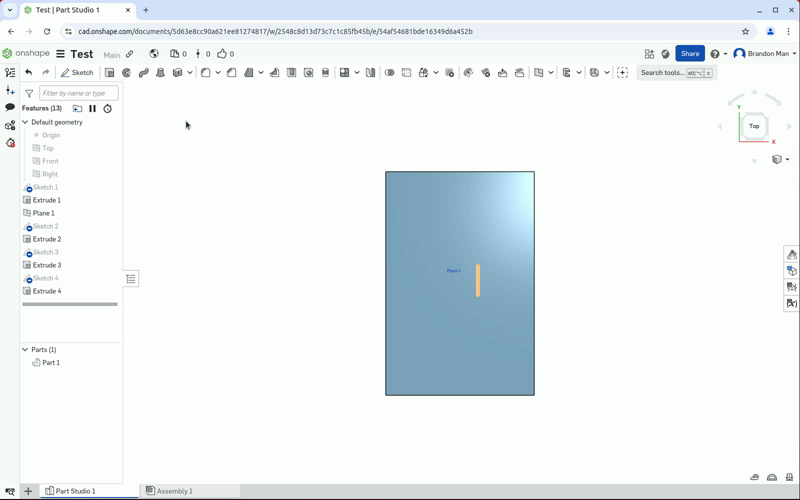
key(shift+h)
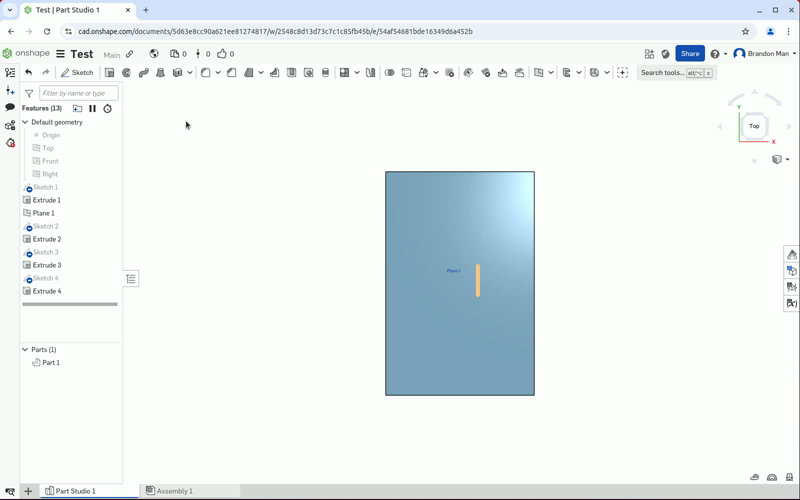
key(shift+h)
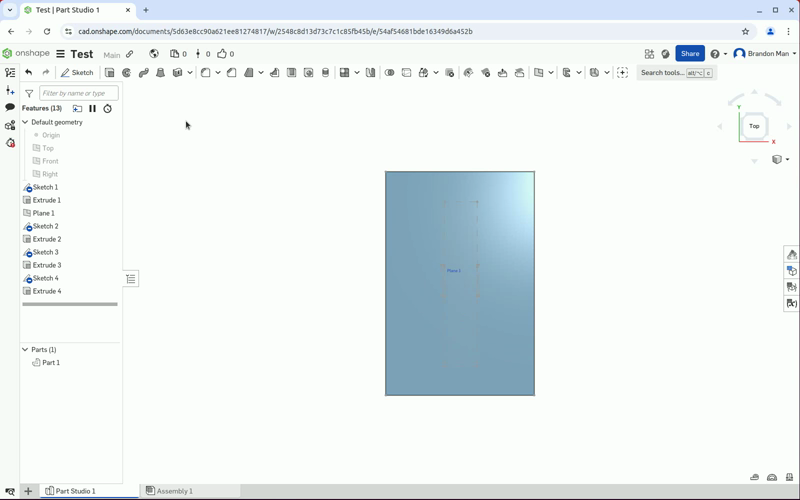
key(shift+7)
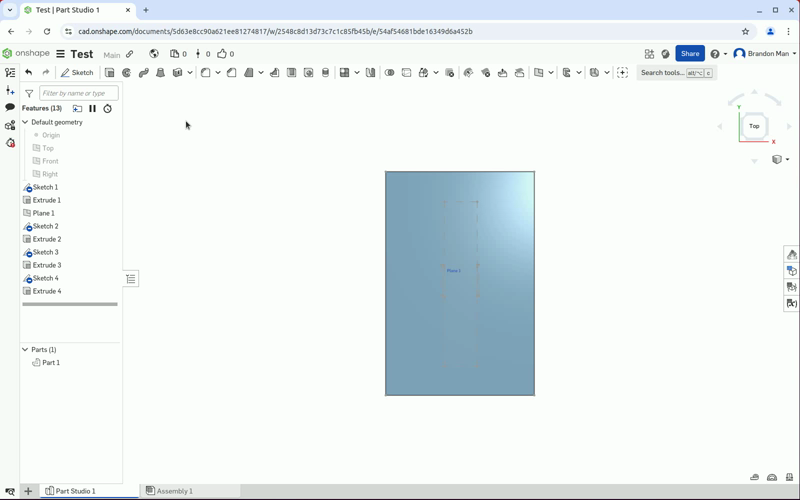
key(up, 3)
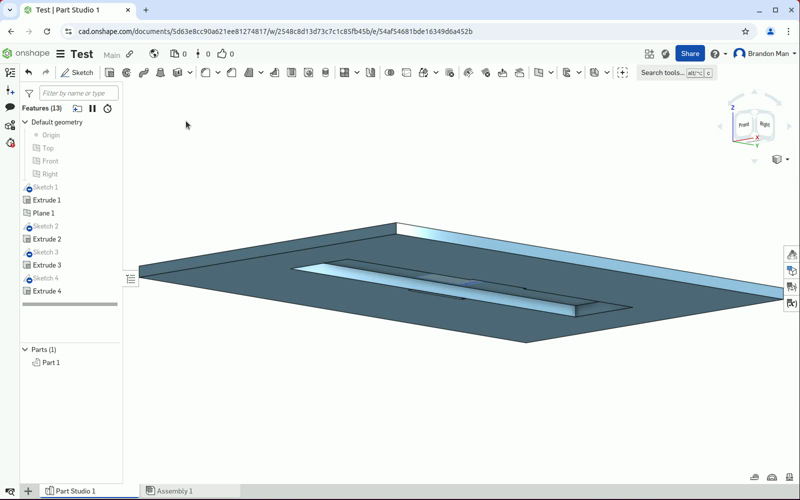
key(left, 3)
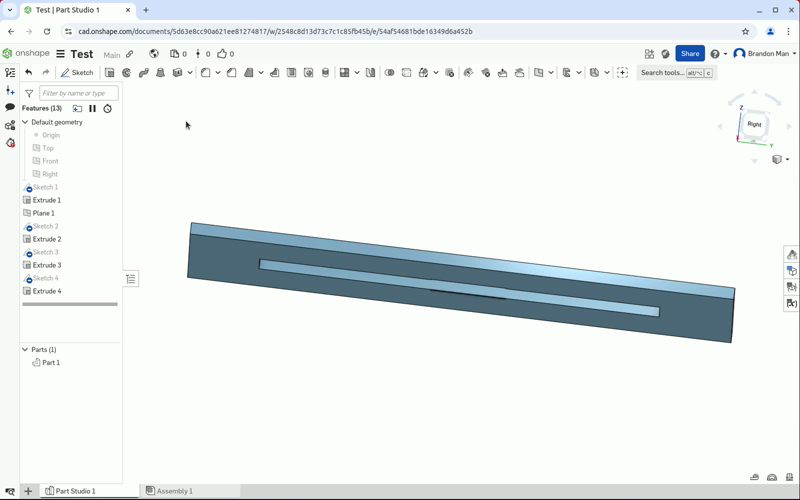
key(right, 3)
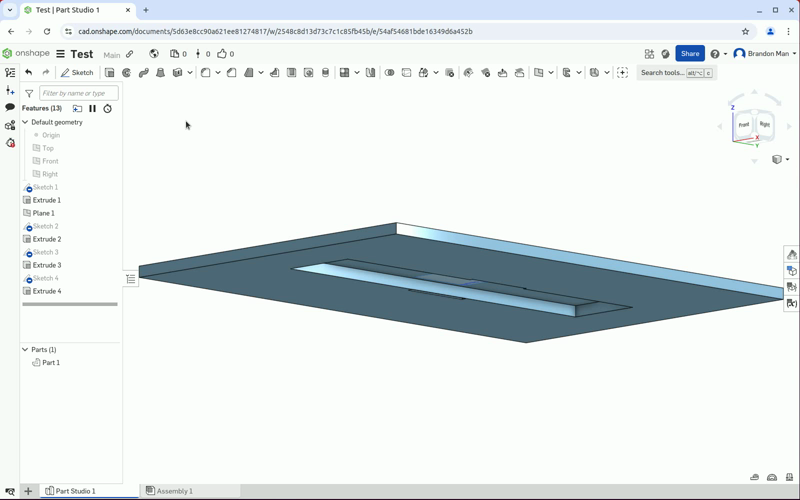
key(down, 3)
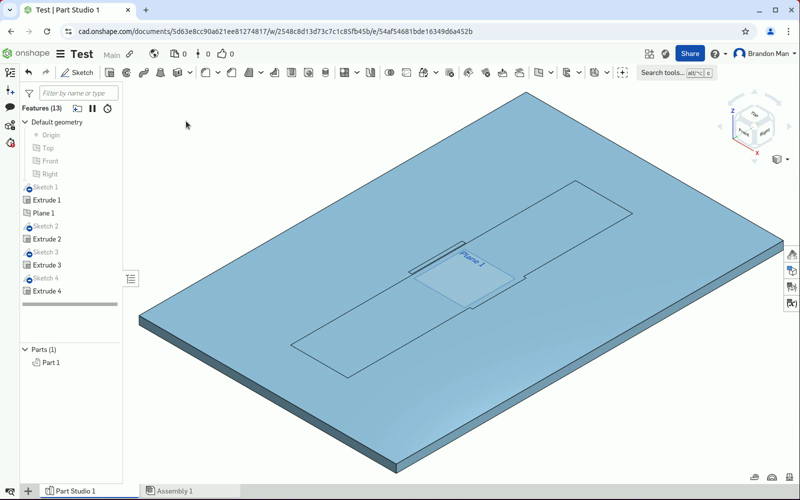
mouse_move(73, 189)
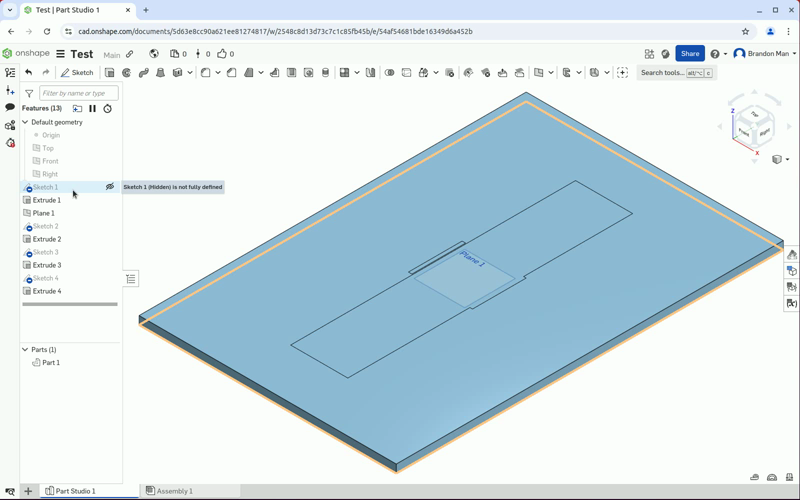
click(73, 189)